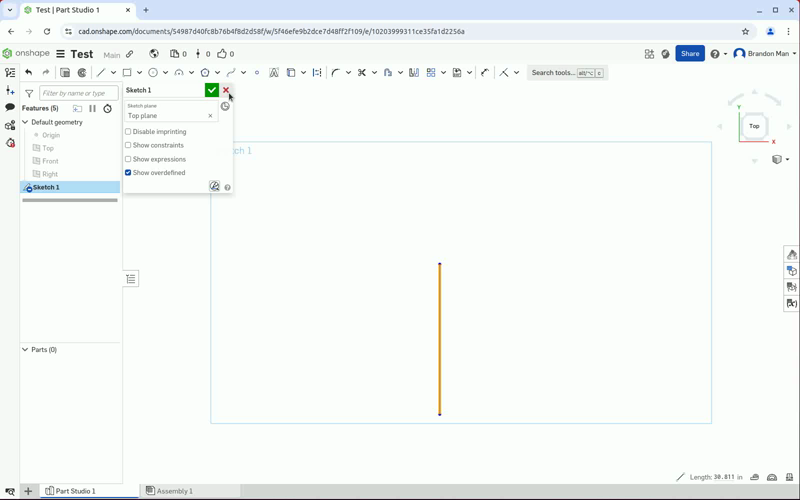
key(shift+h)
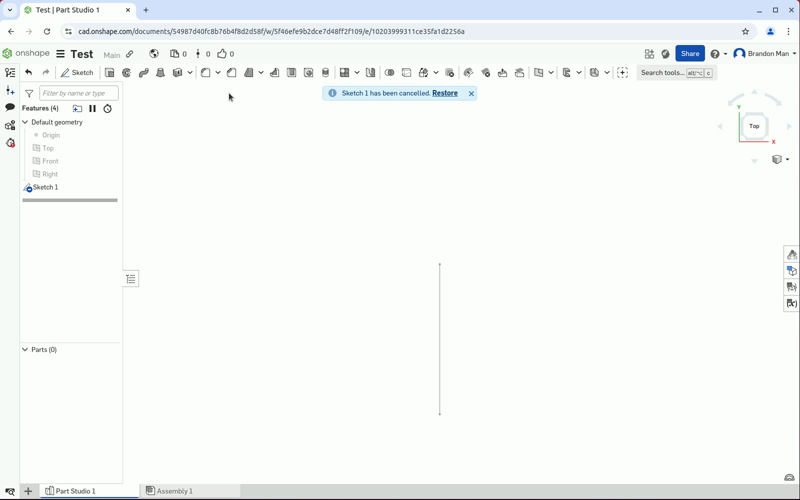
mouse_move(73, 352)
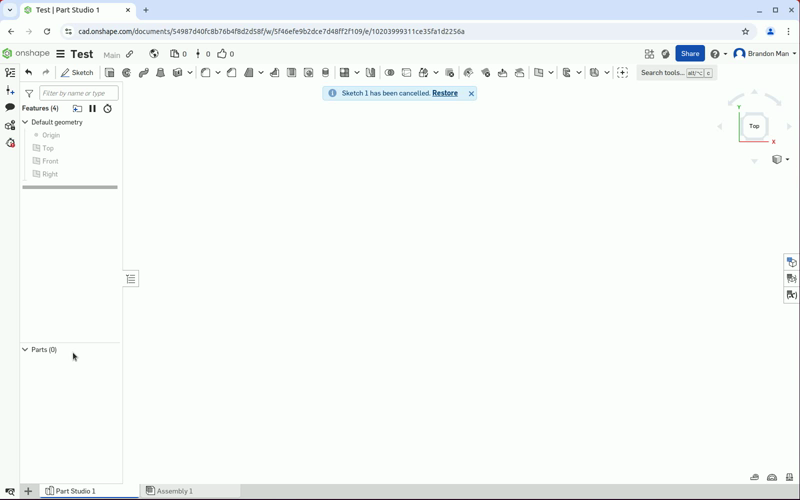
key(y)
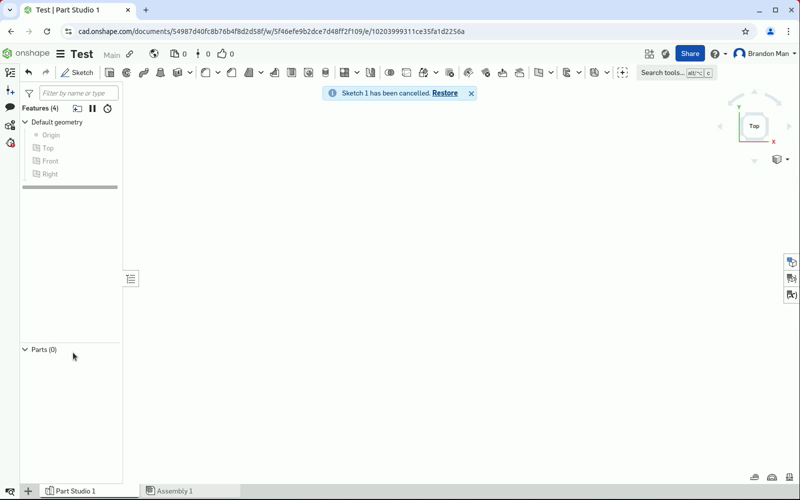
key(shift+p)
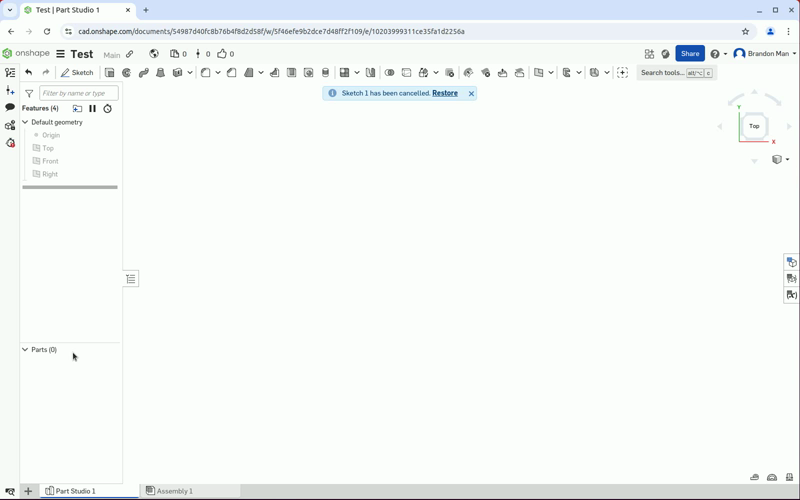
key(space)
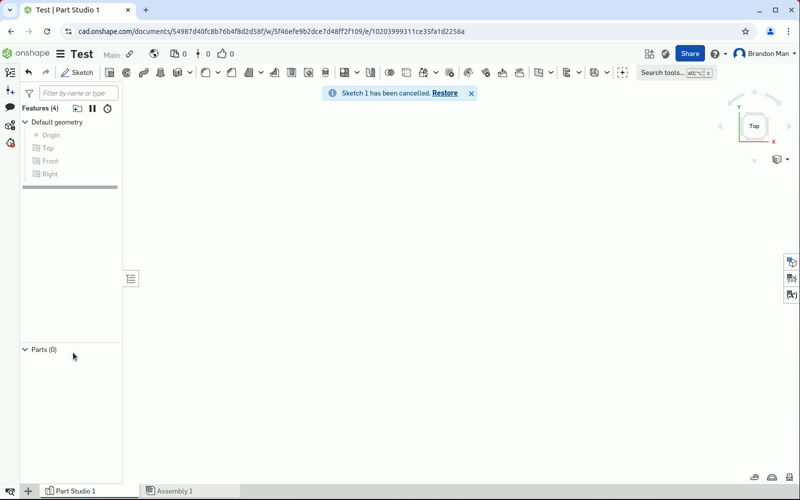
key_down(shift)
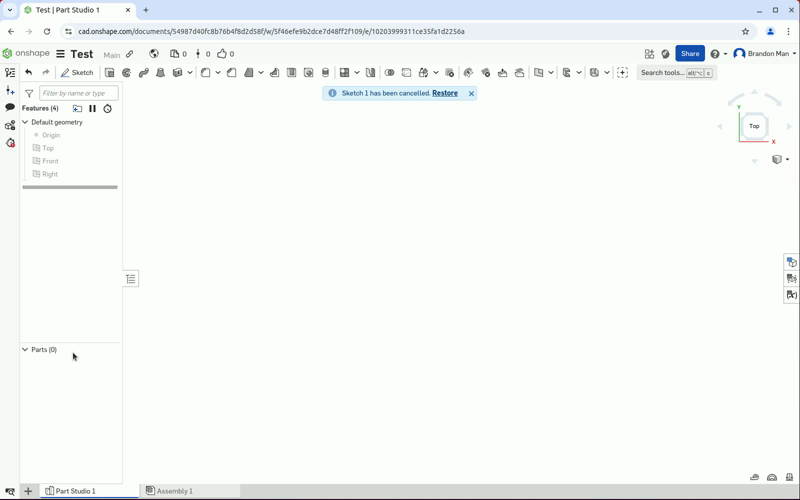
key(up)
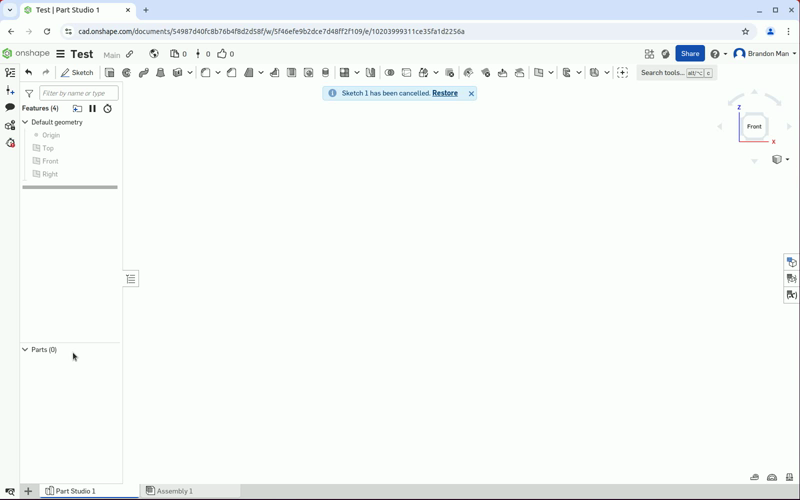
key_up(shift)
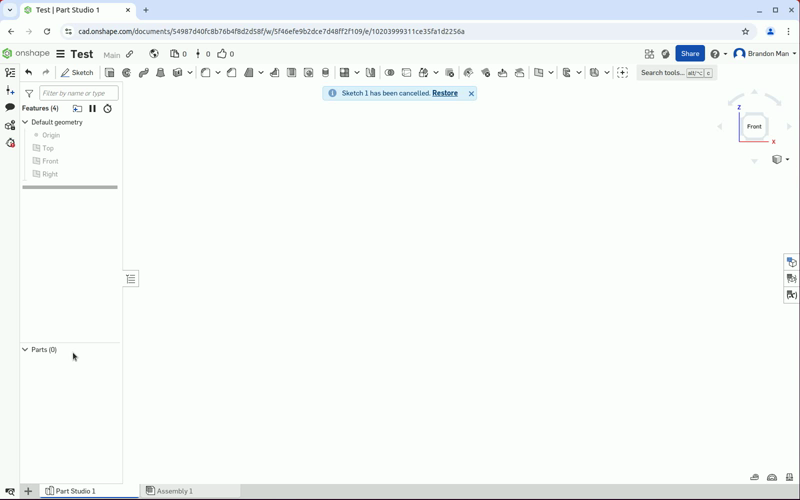
mouse_move(73, 352)
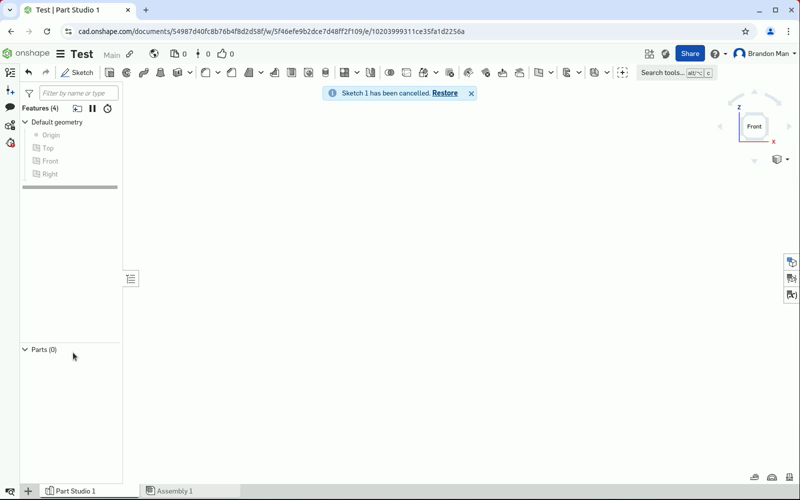
key(shift+y)
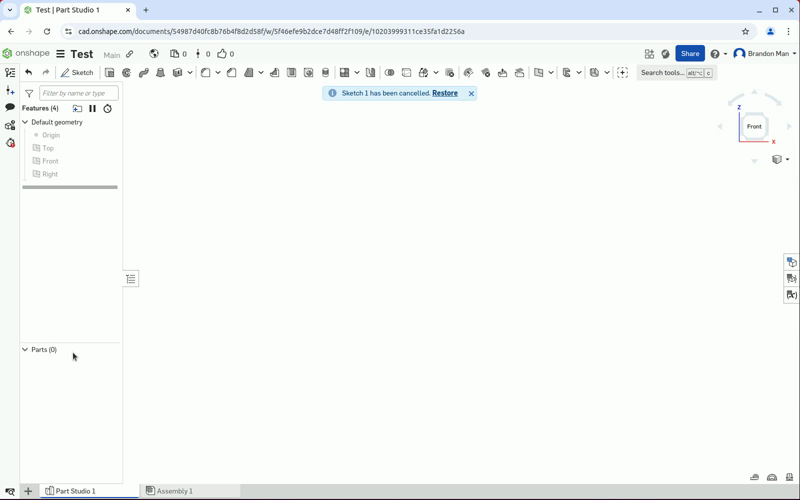
key(shift+s)
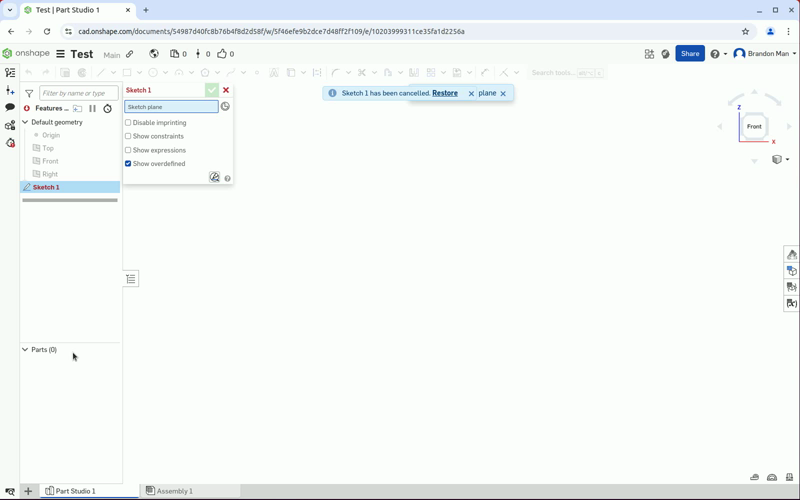
mouse_move(73, 163)
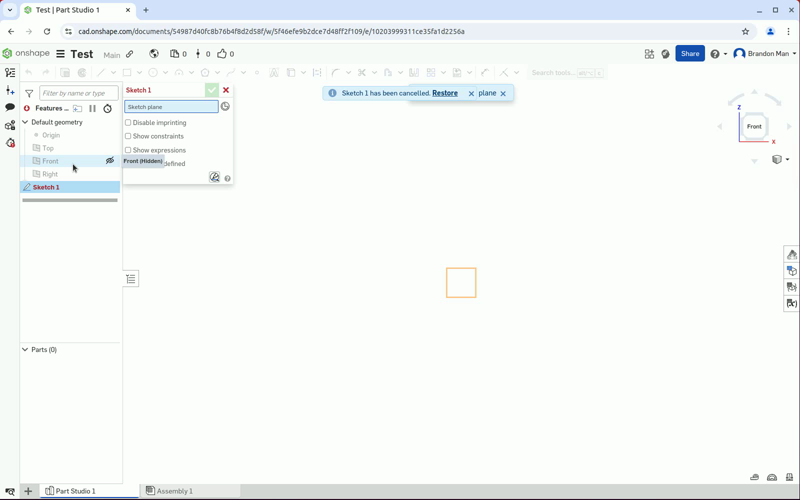
click(73, 163)
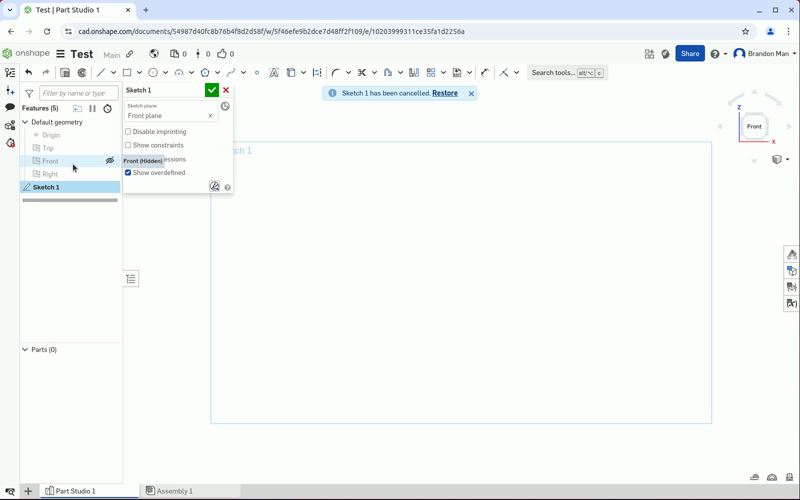
mouse_move(73, 352)
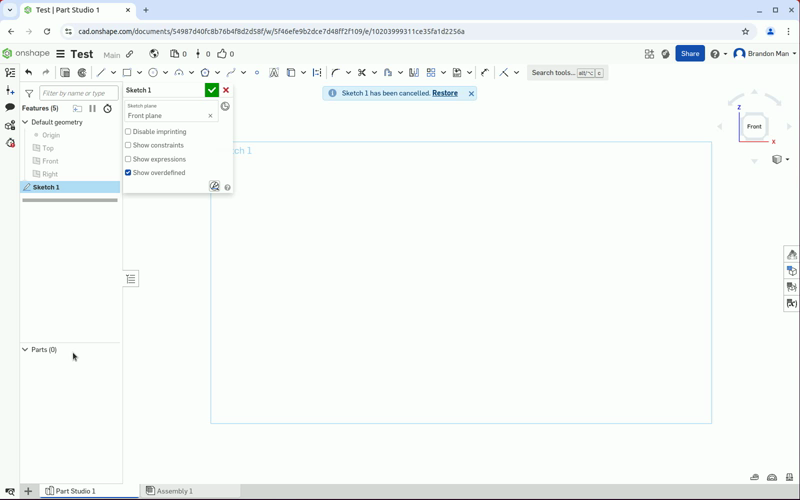
key(y)
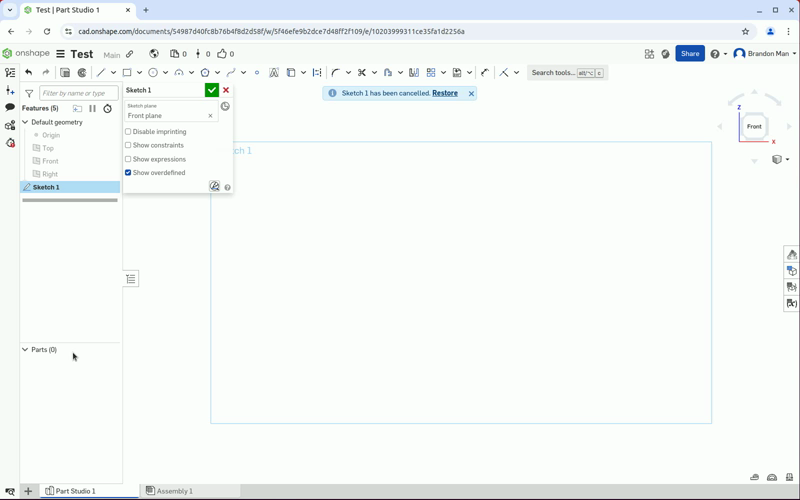
key(c)
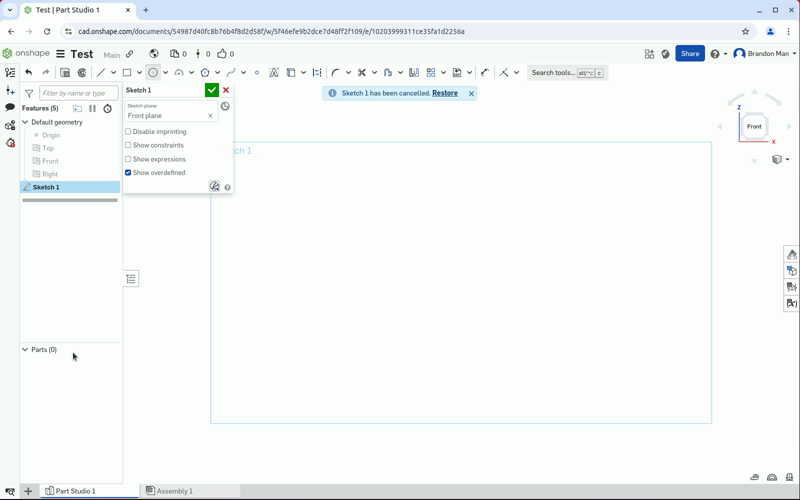
key_down(shift)
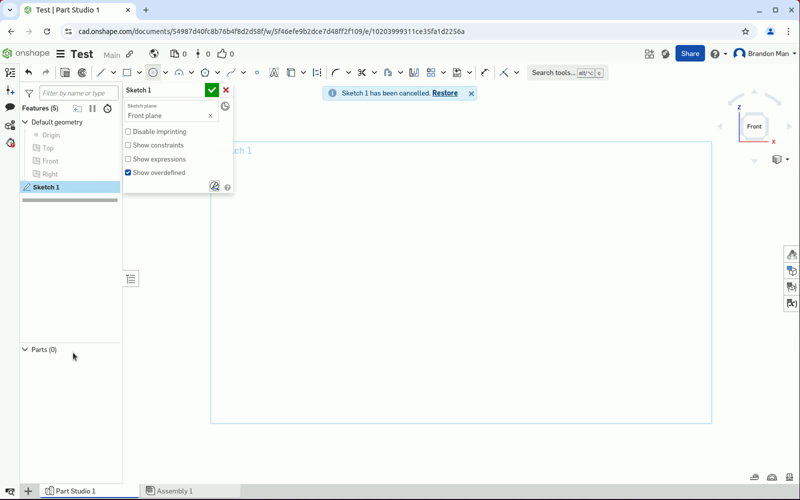
mouse_move(517, 255)
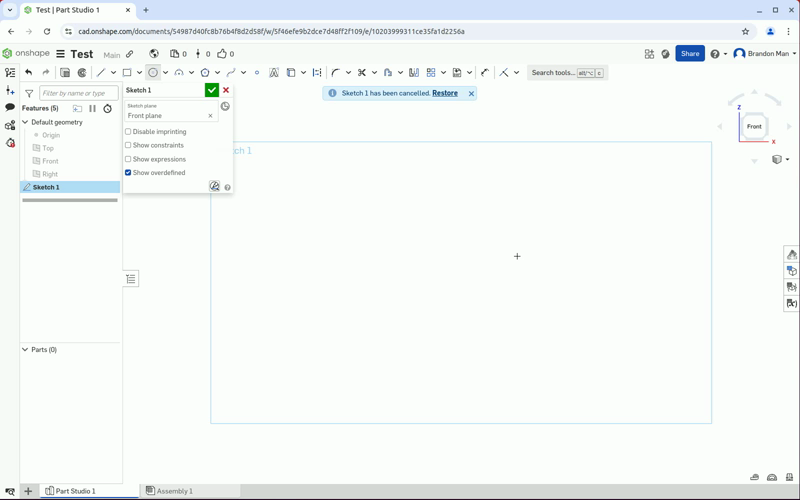
click(517, 255)
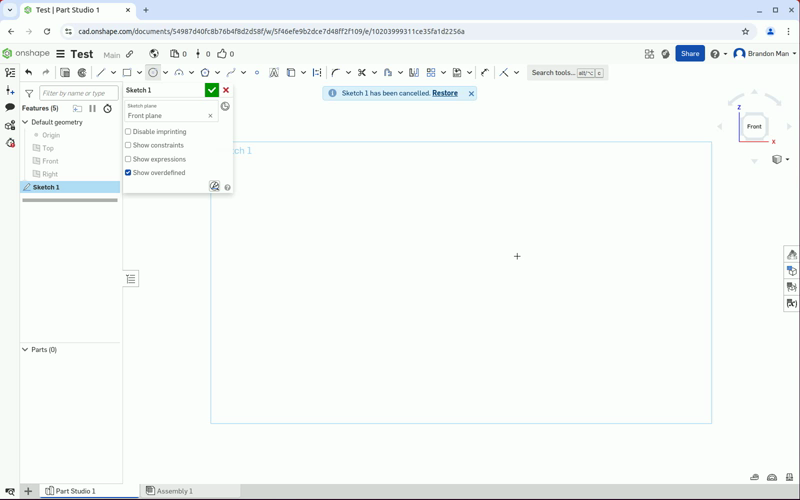
key_up(shift)
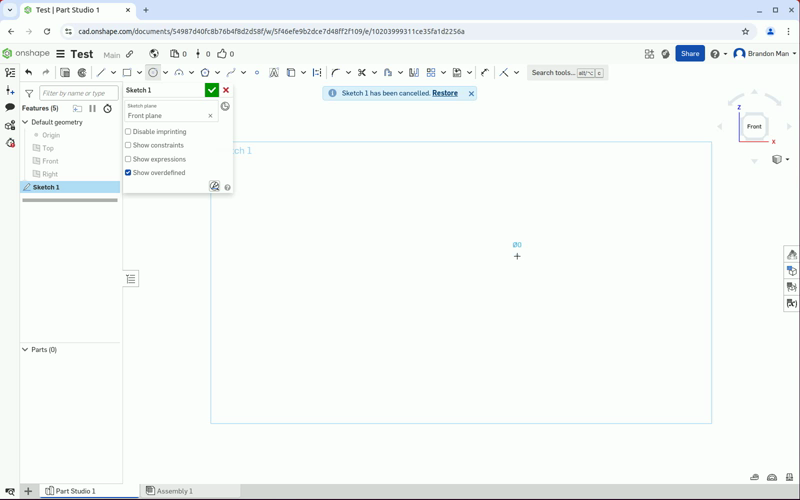
mouse_move(528, 255)
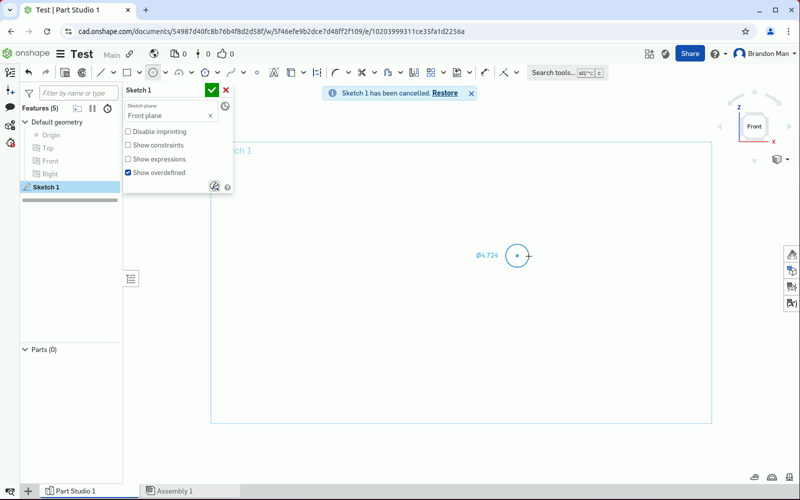
click(528, 255)
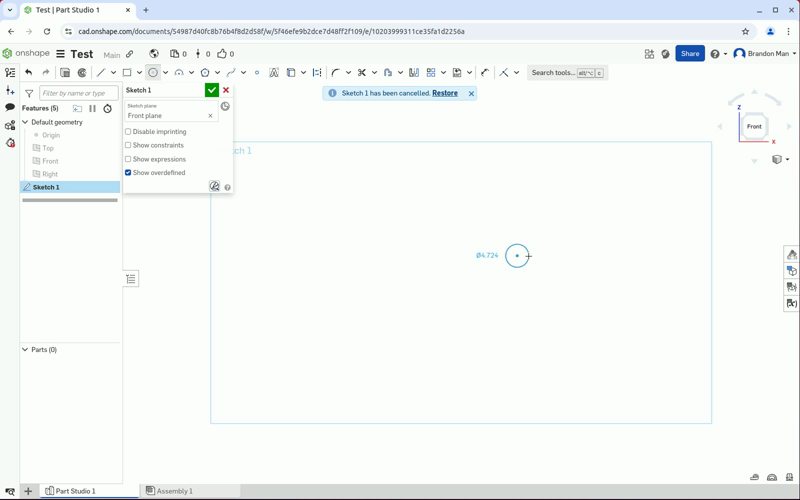
key(esc)
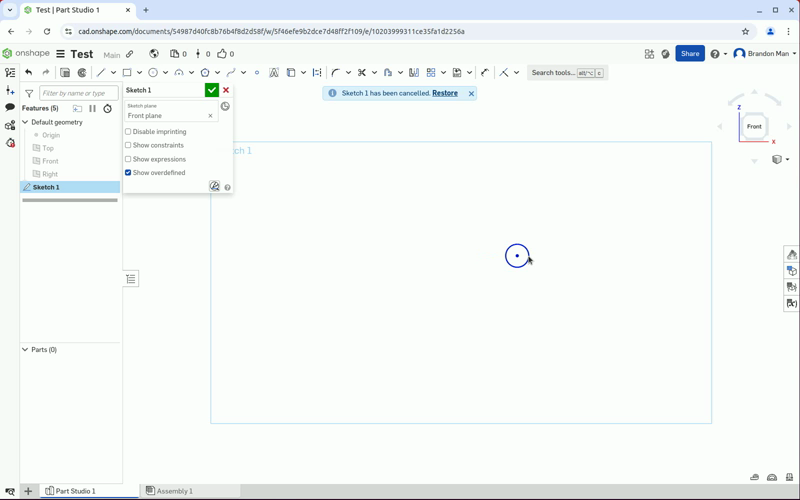
mouse_move(520, 262)
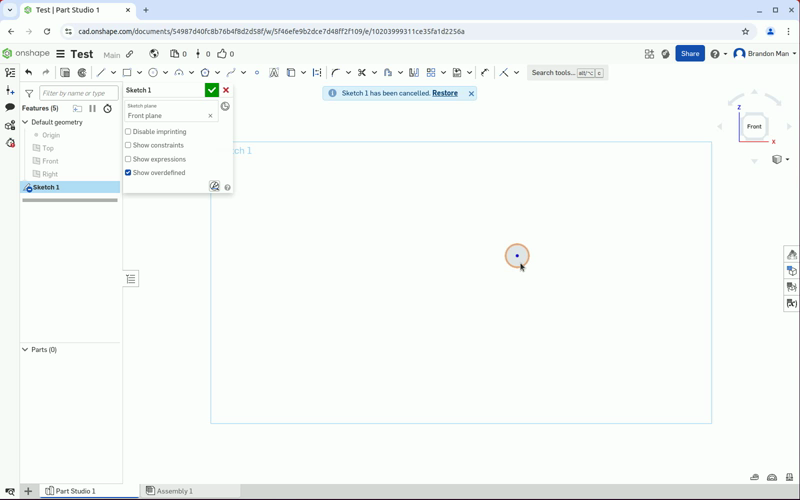
scroll(6)
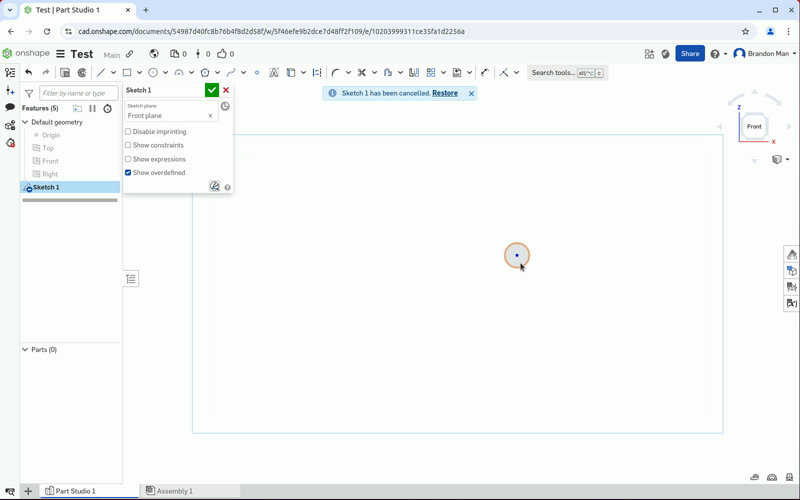
scroll(6)
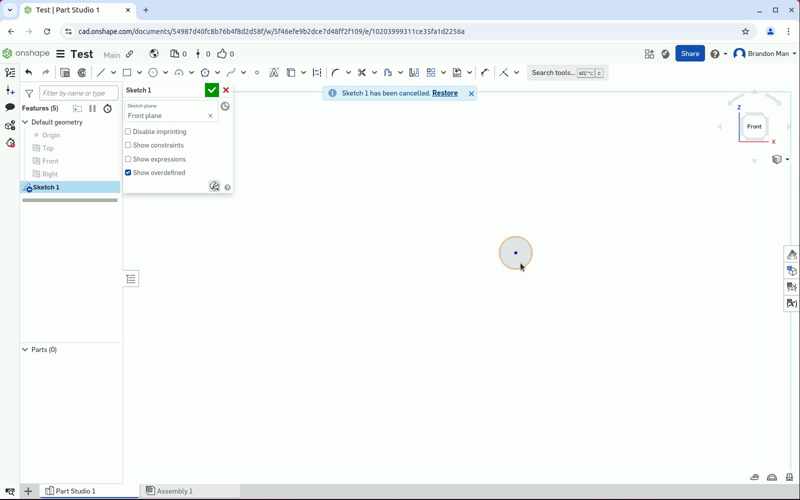
scroll(6)
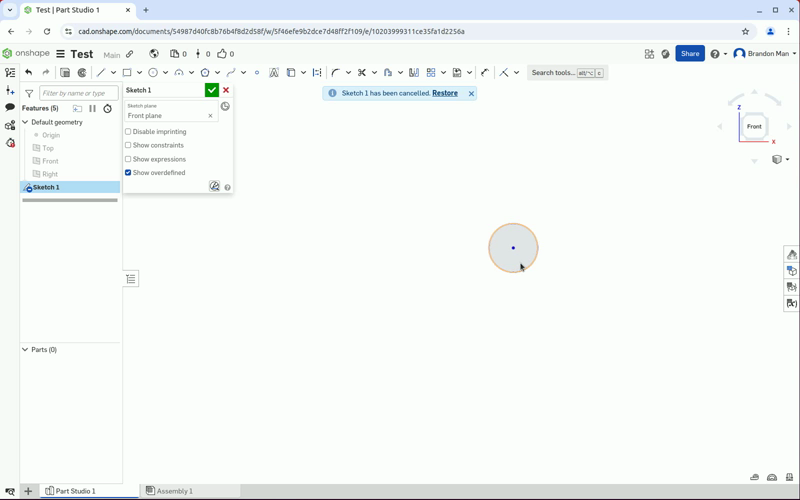
scroll(6)
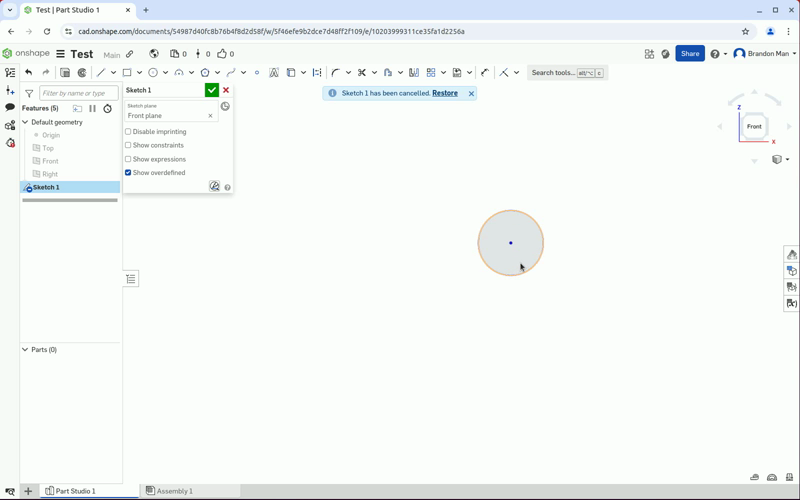
scroll(6)
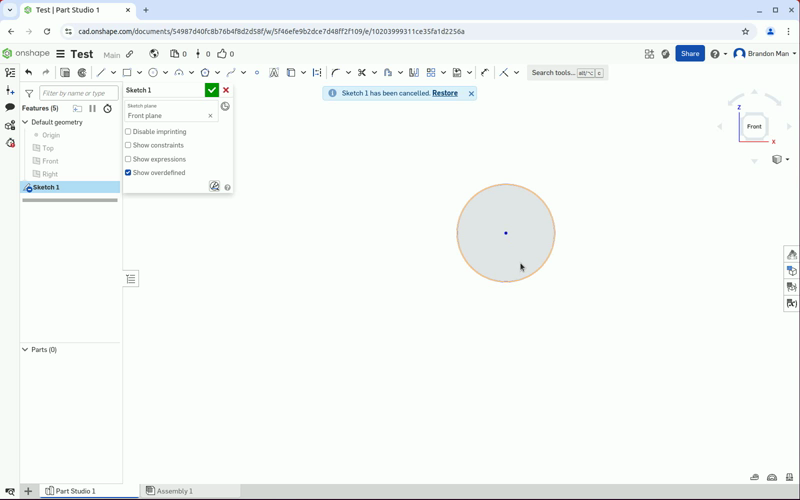
scroll(6)
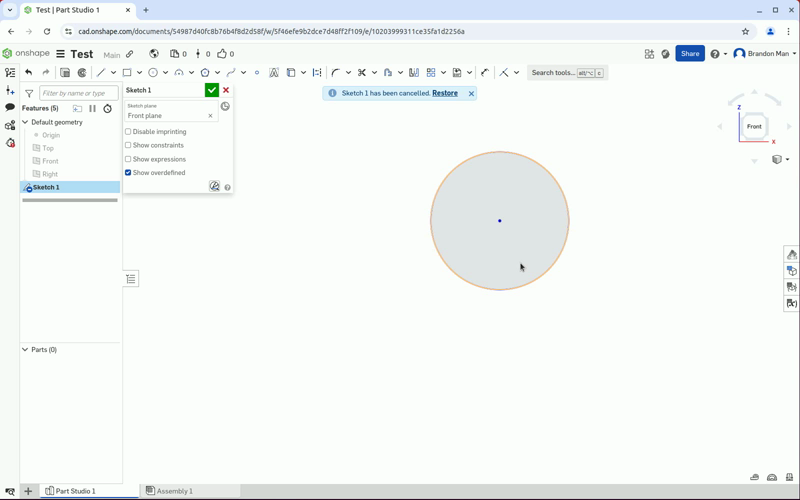
scroll(6)
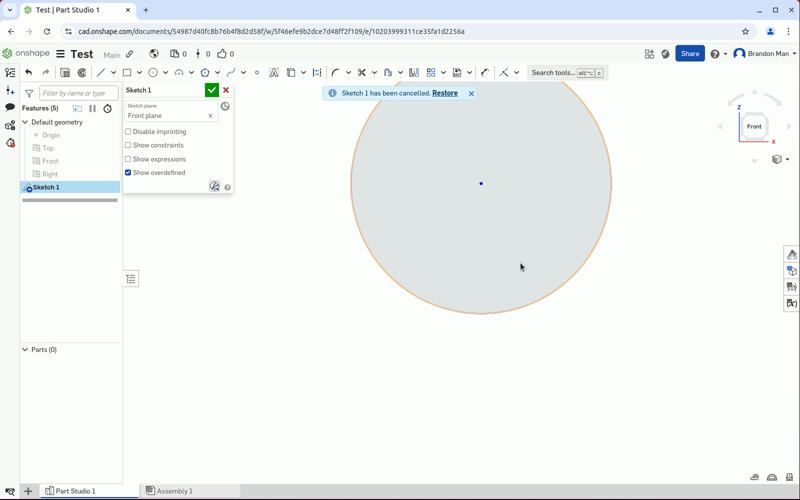
click(520, 262)
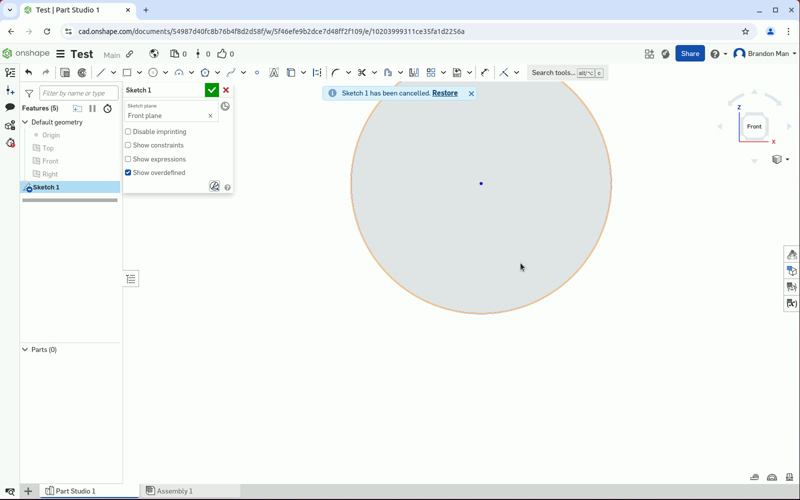
scroll(-6)
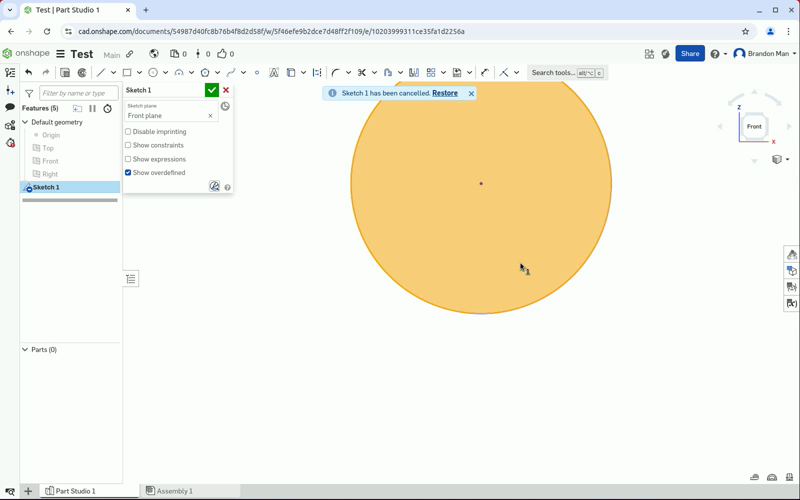
scroll(-6)
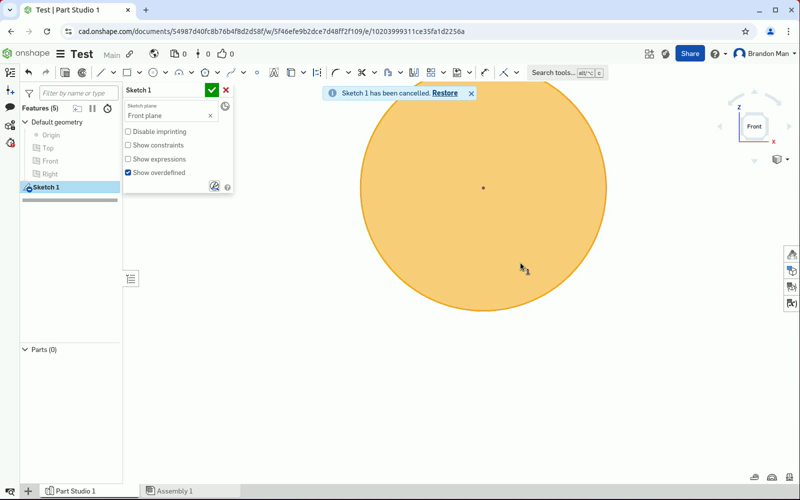
scroll(-6)
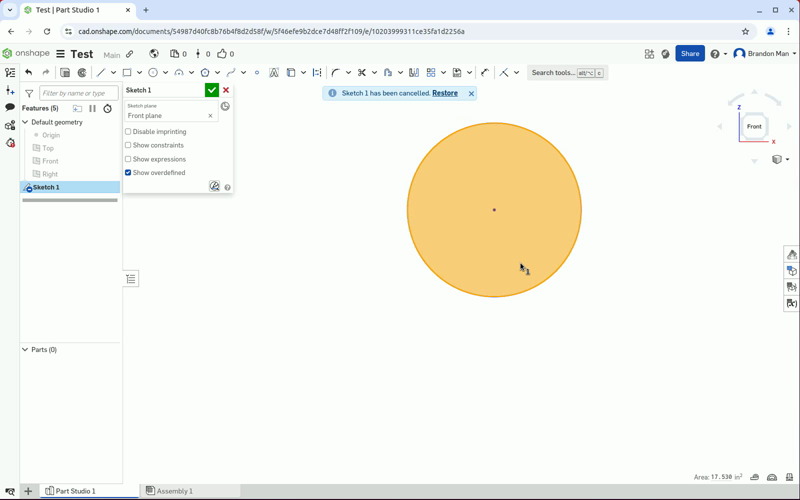
scroll(-6)
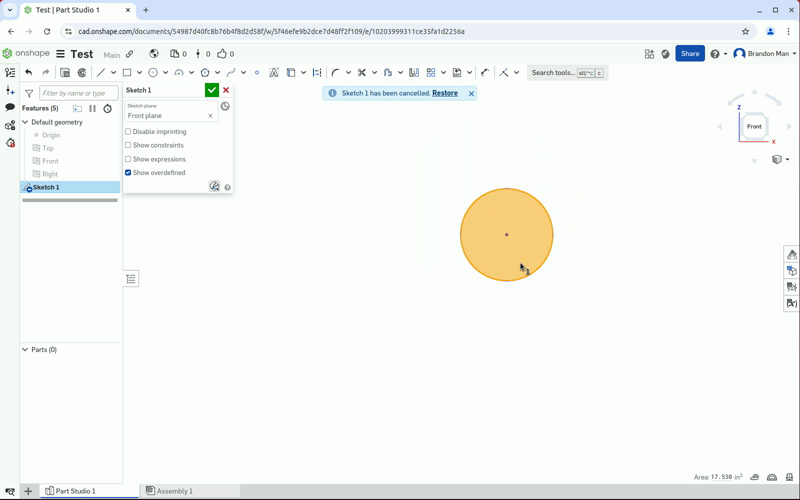
scroll(-6)
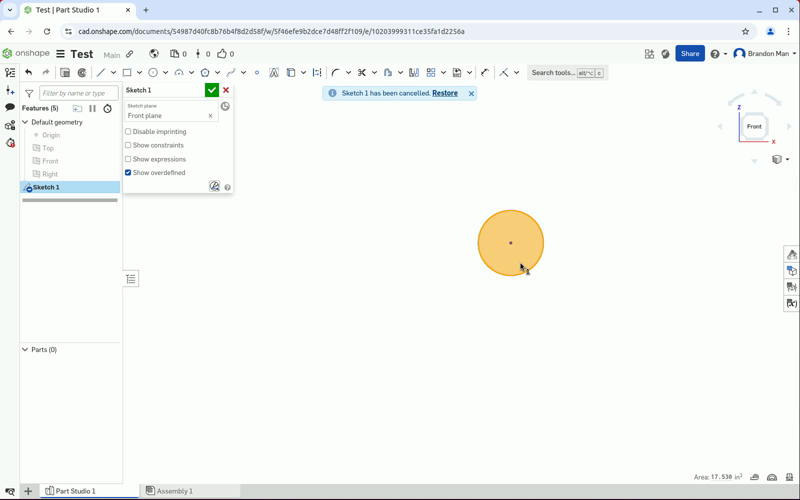
scroll(-6)
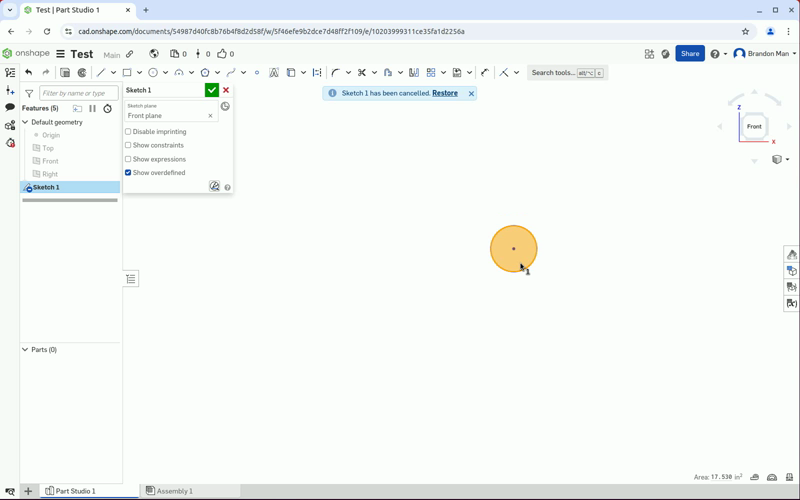
scroll(-6)
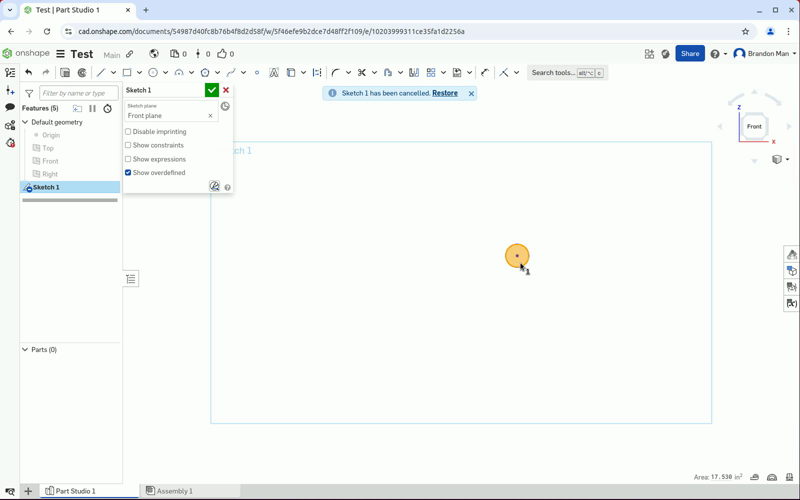
mouse_move(73, 352)
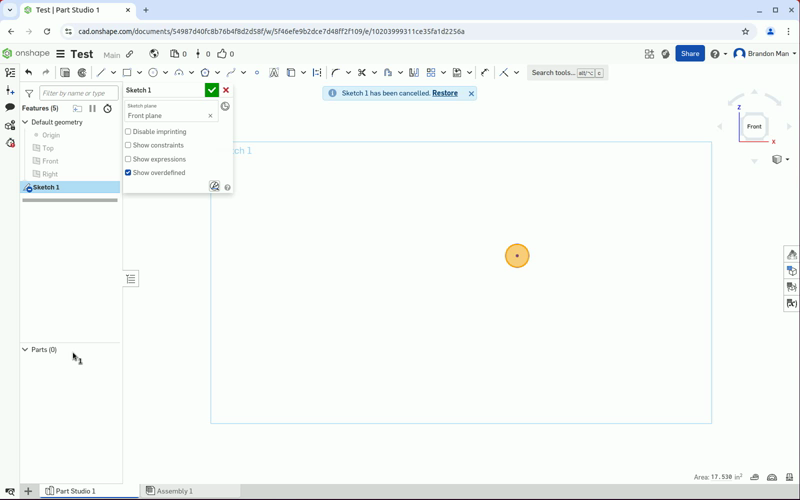
key(shift+y)
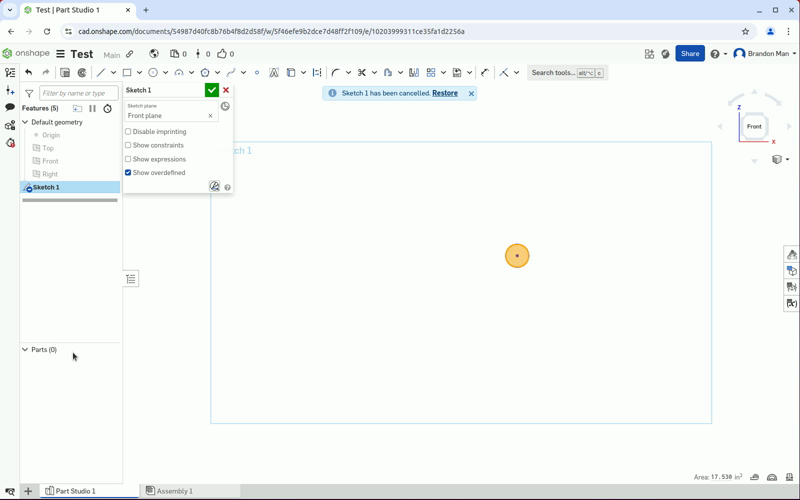
key(shift+e)
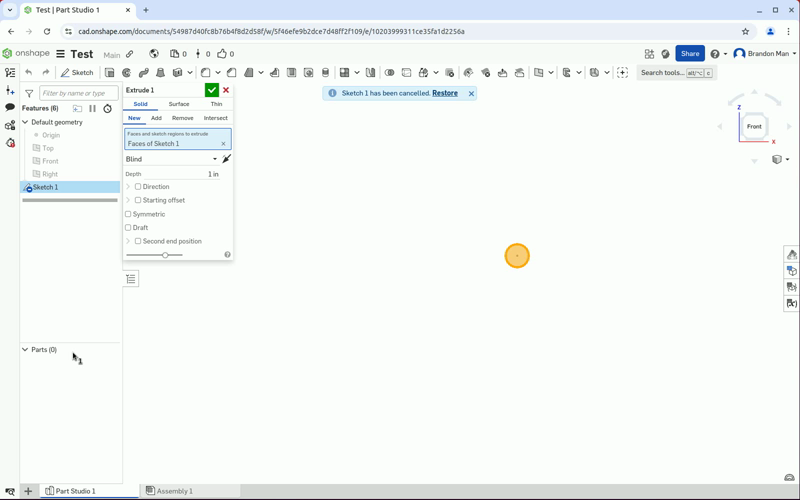
mouse_move(143, 106)
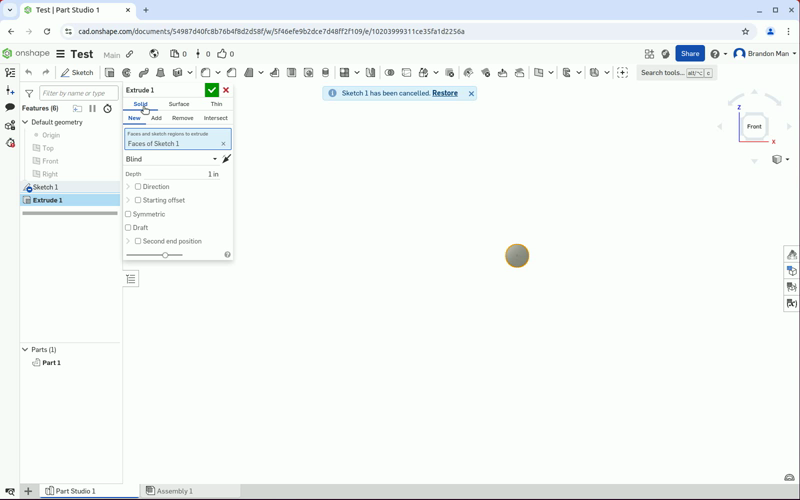
click(143, 106)
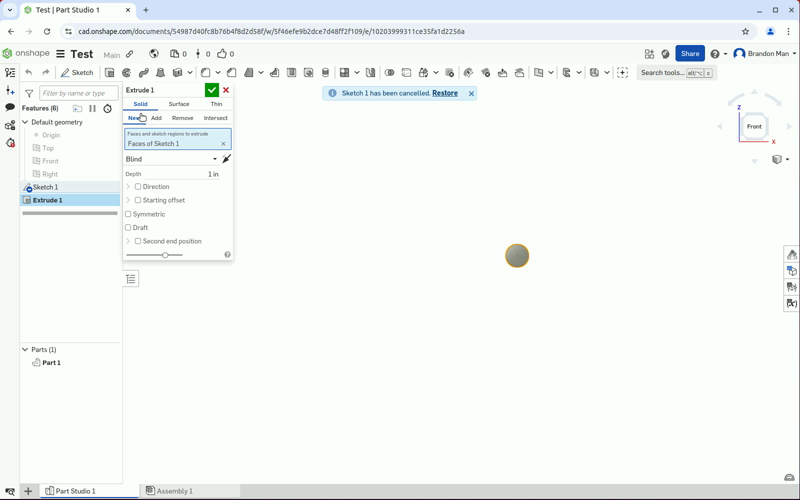
mouse_move(137, 120)
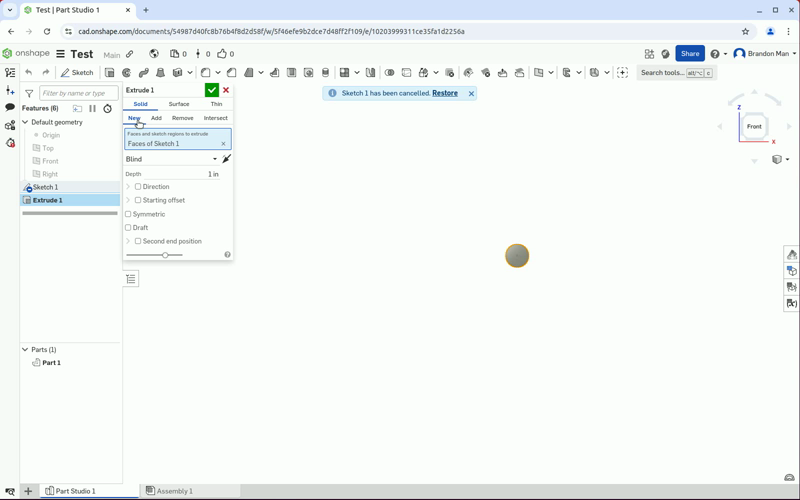
click(137, 120)
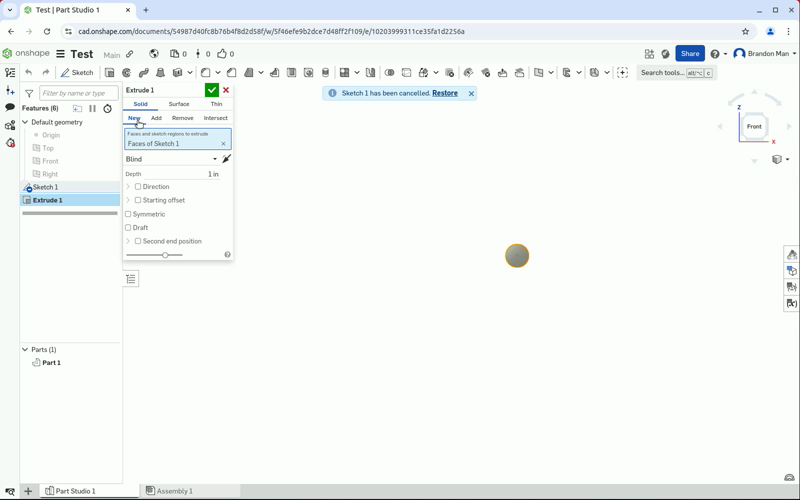
key(tab, 4)
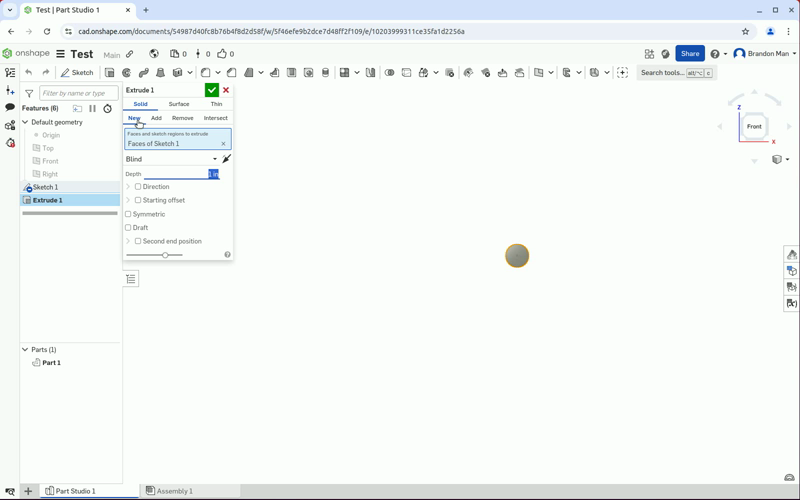
text(23.108)
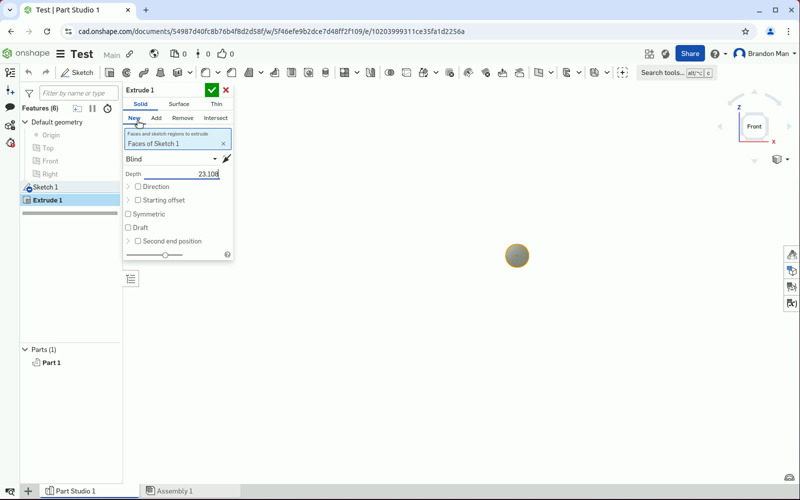
key(enter)
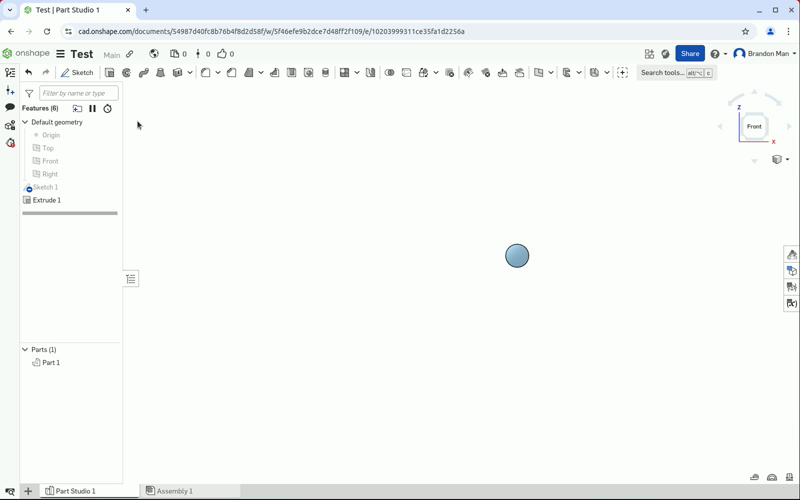
key(shift+h)
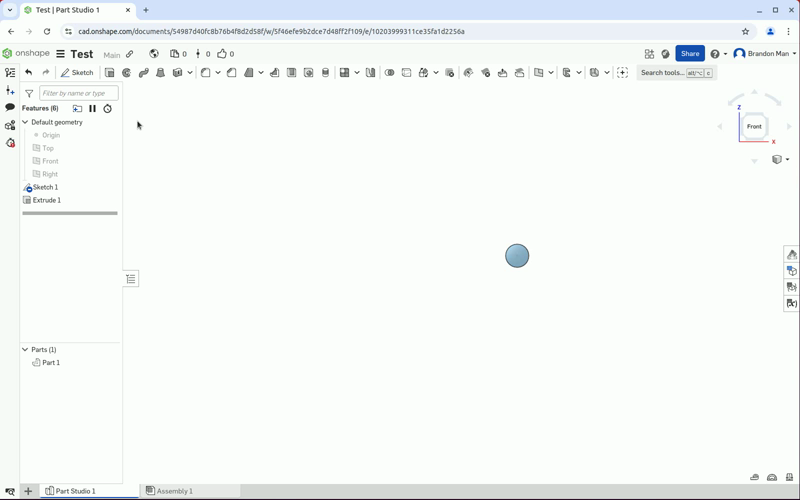
key(shift+h)
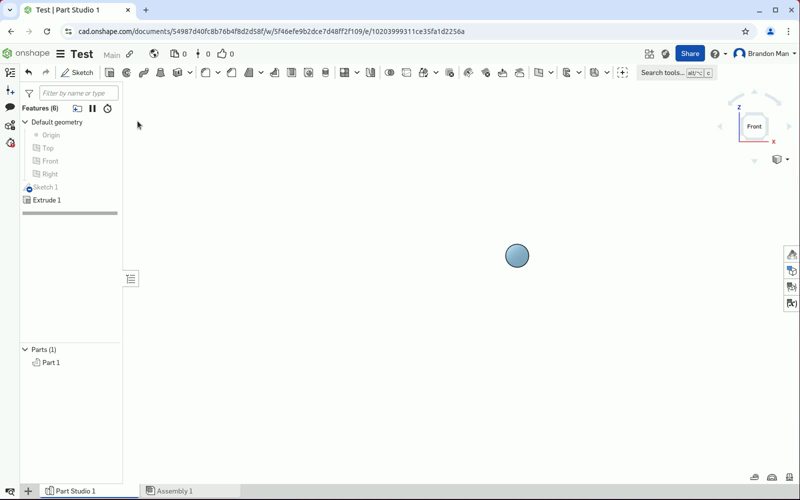
mouse_move(73, 189)
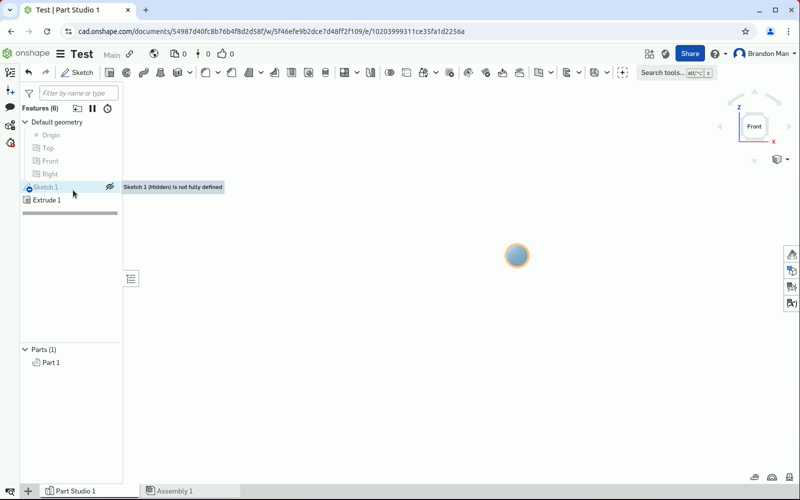
click(73, 189)
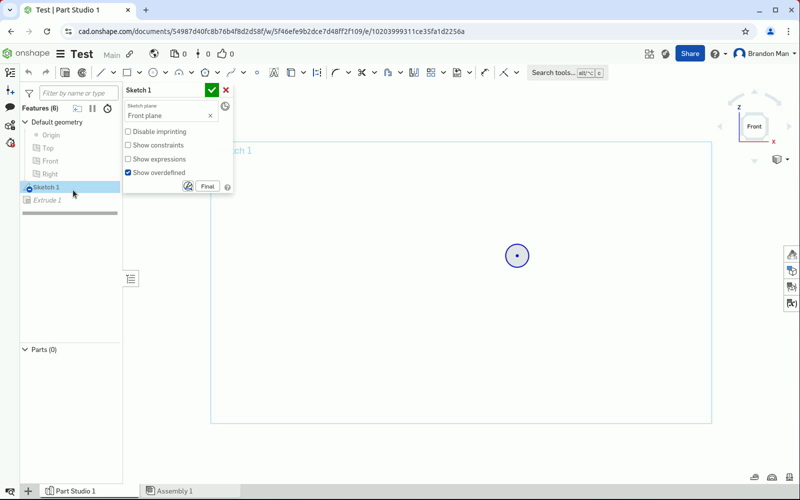
mouse_move(229, 92)
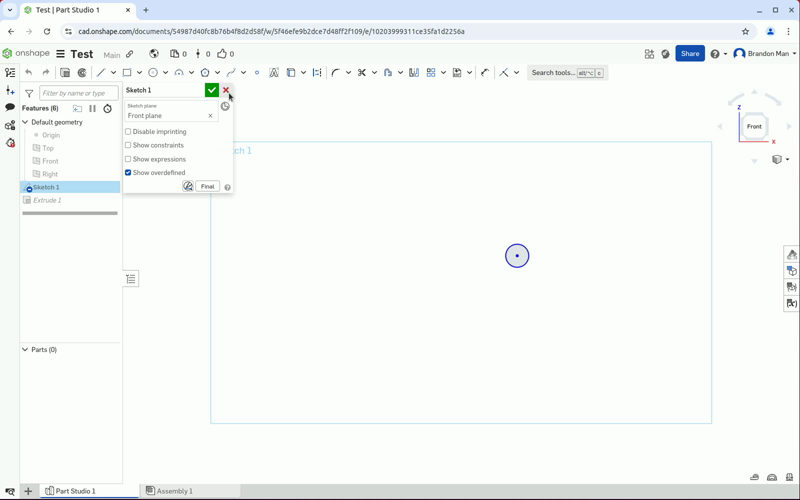
click(229, 92)
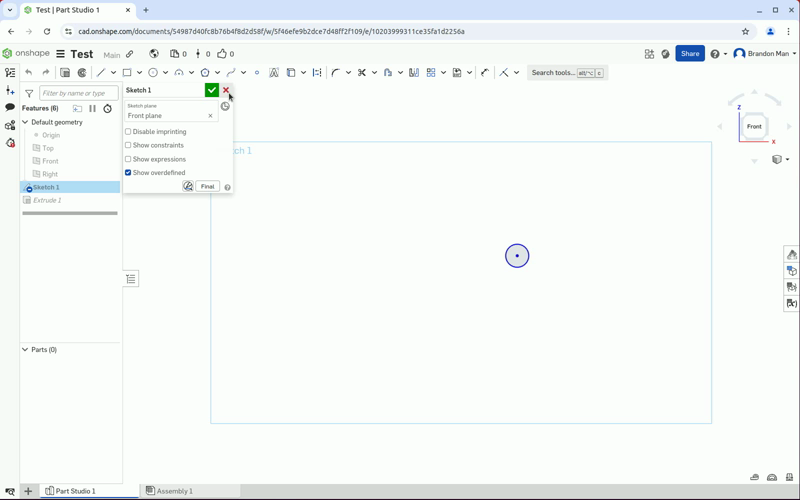
key(shift+s)
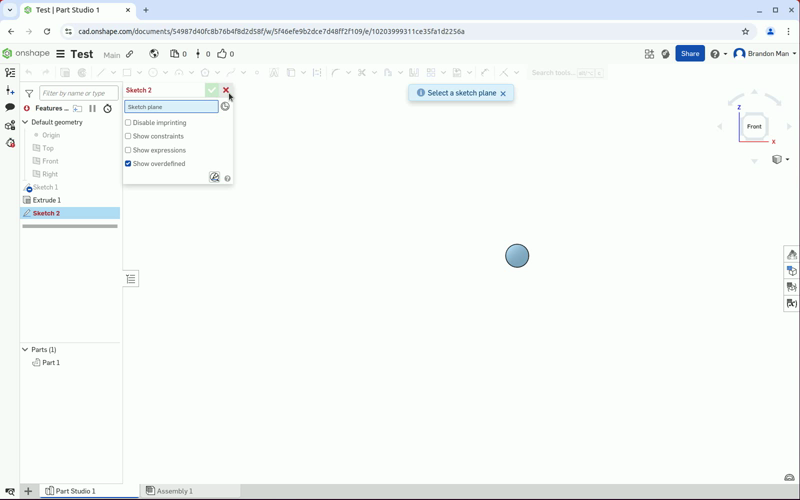
mouse_move(73, 163)
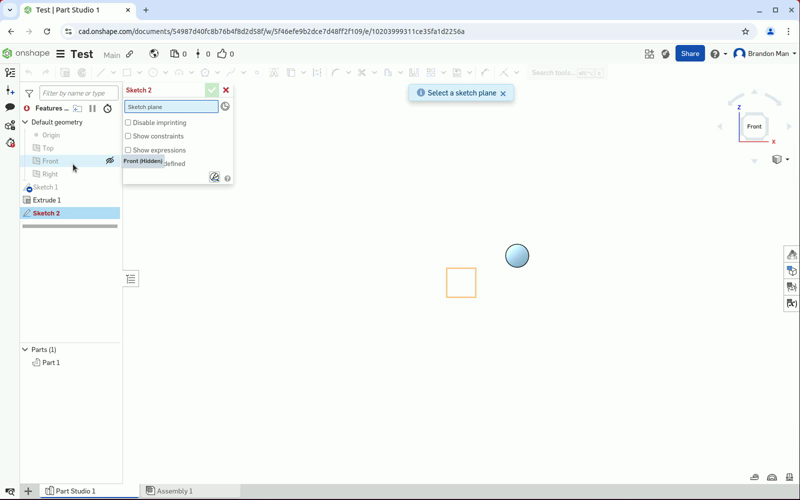
click(73, 163)
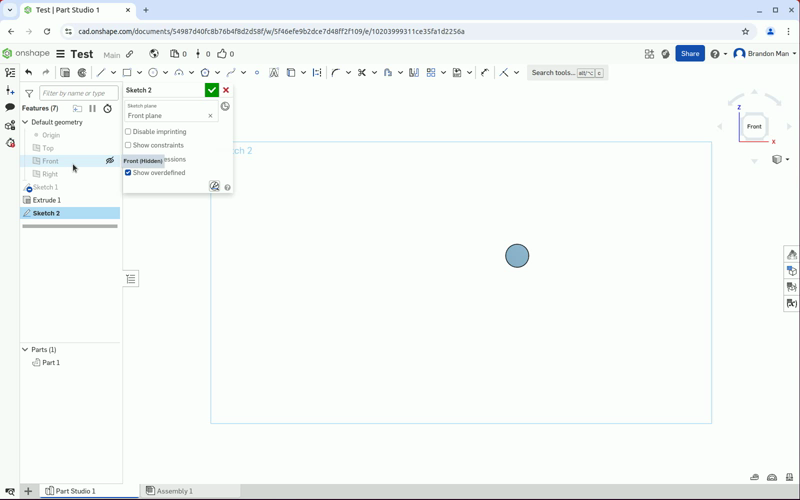
mouse_move(73, 352)
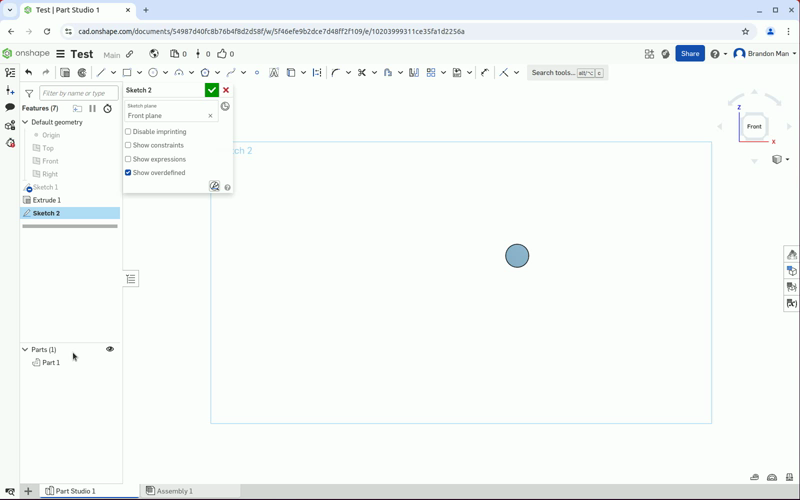
key(y)
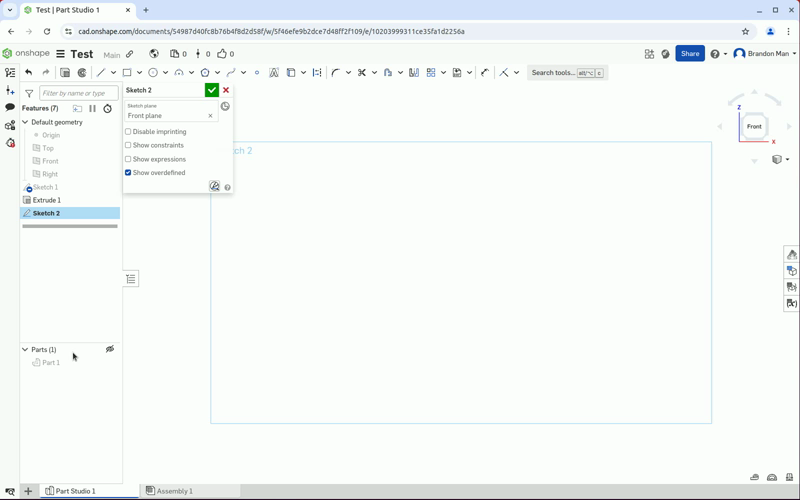
key(c)
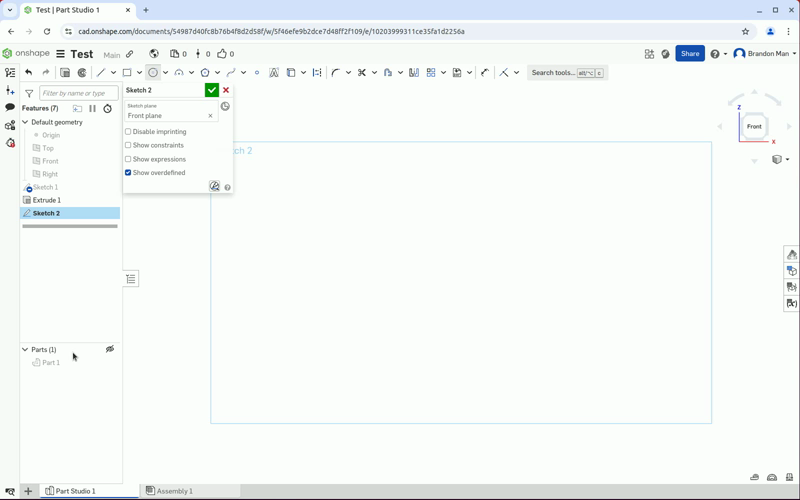
key_down(shift)
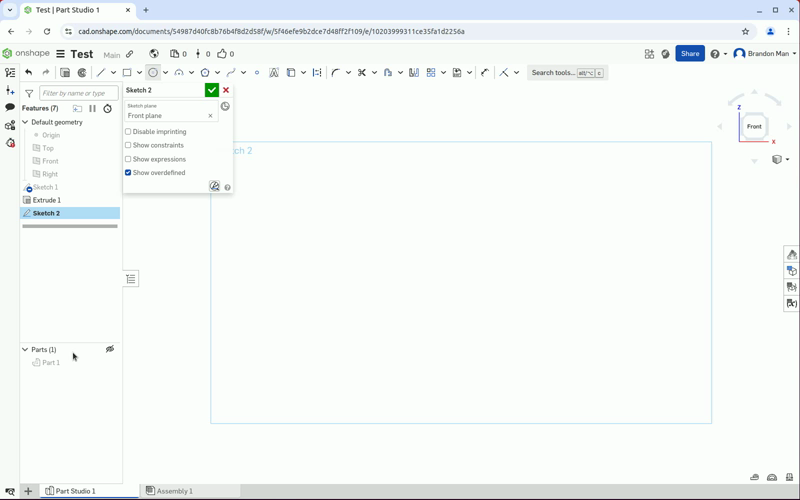
mouse_move(404, 255)
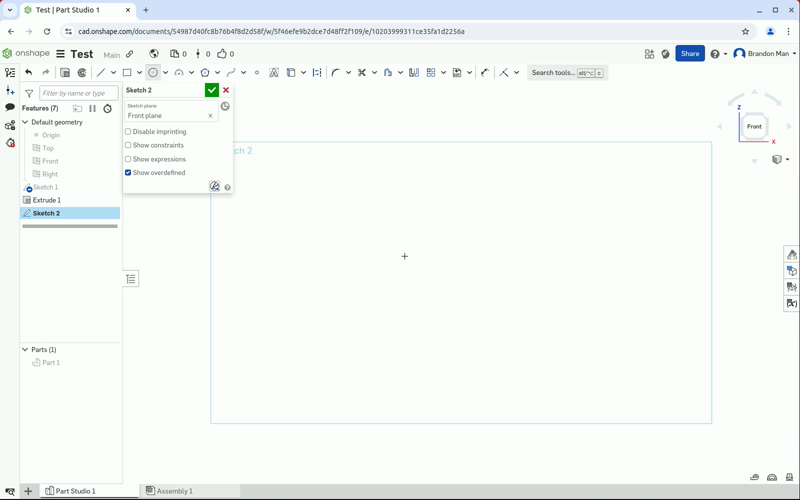
click(404, 255)
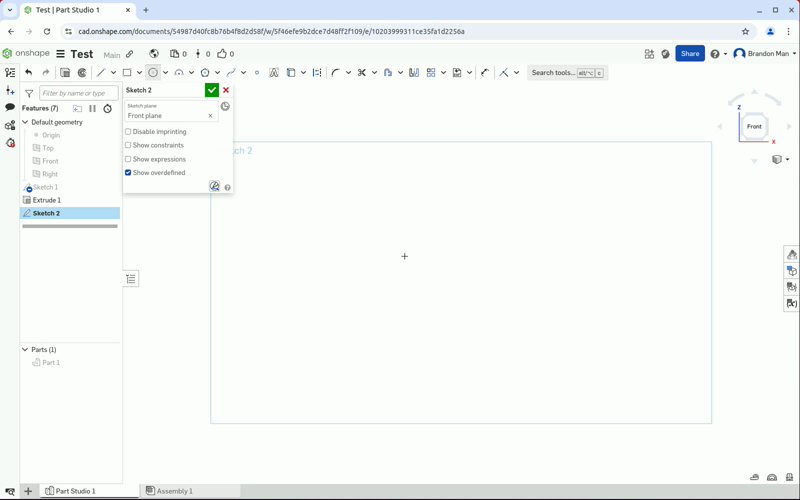
key_up(shift)
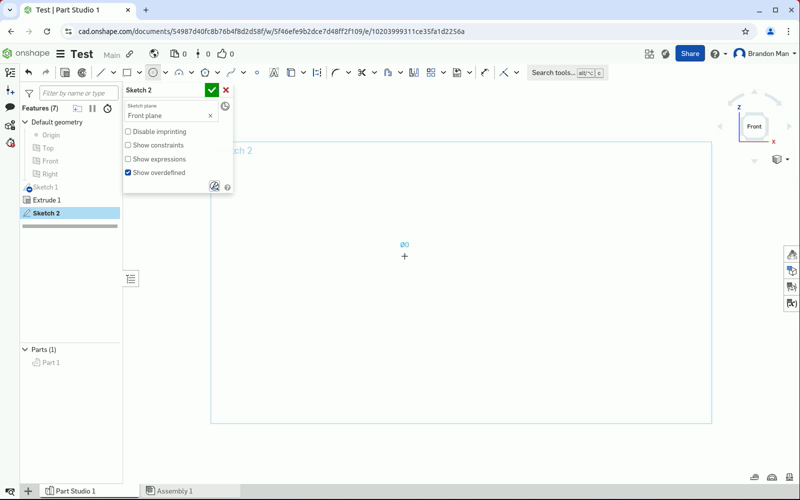
mouse_move(416, 255)
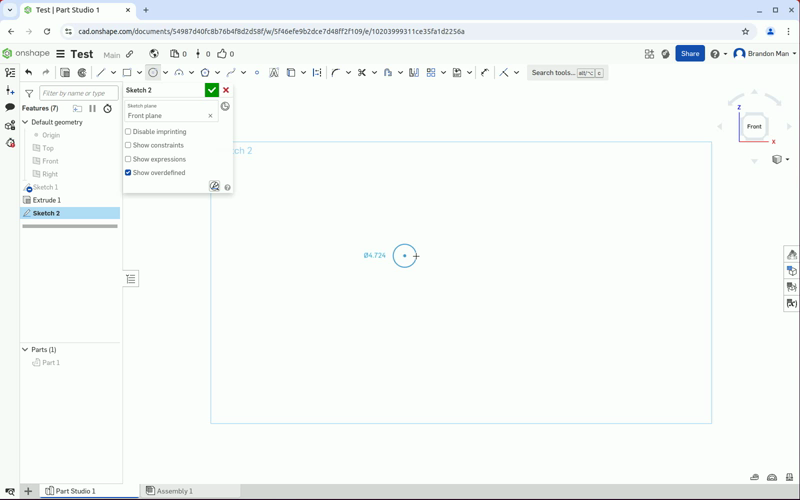
click(416, 255)
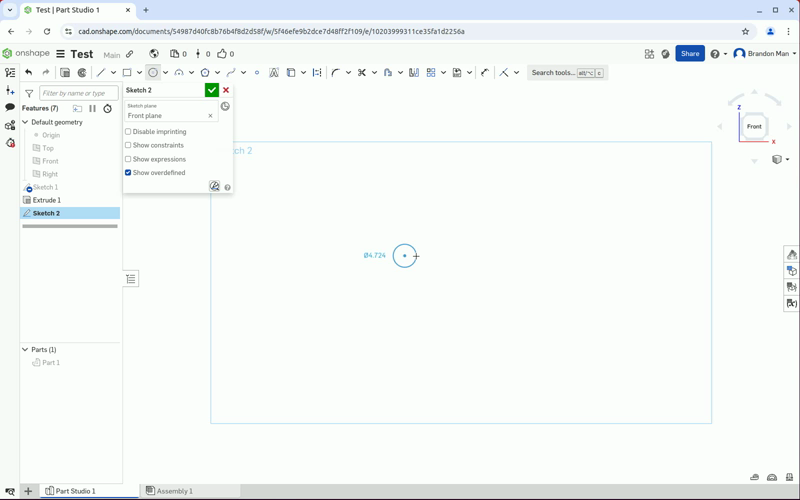
key(esc)
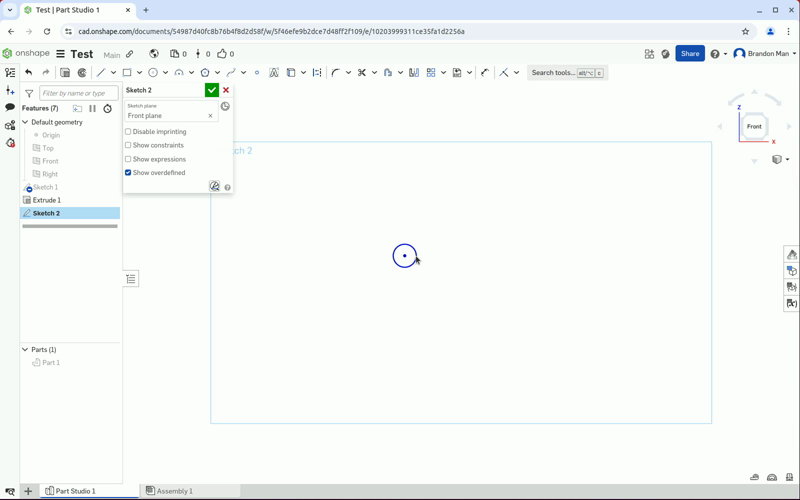
mouse_move(399, 259)
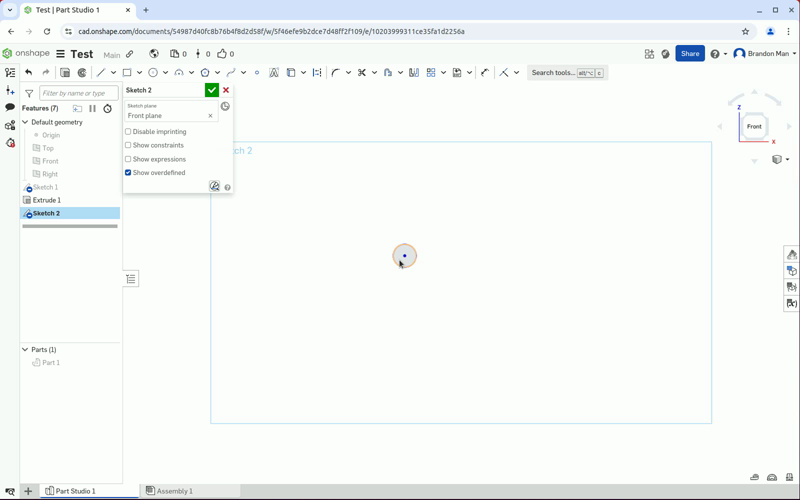
scroll(6)
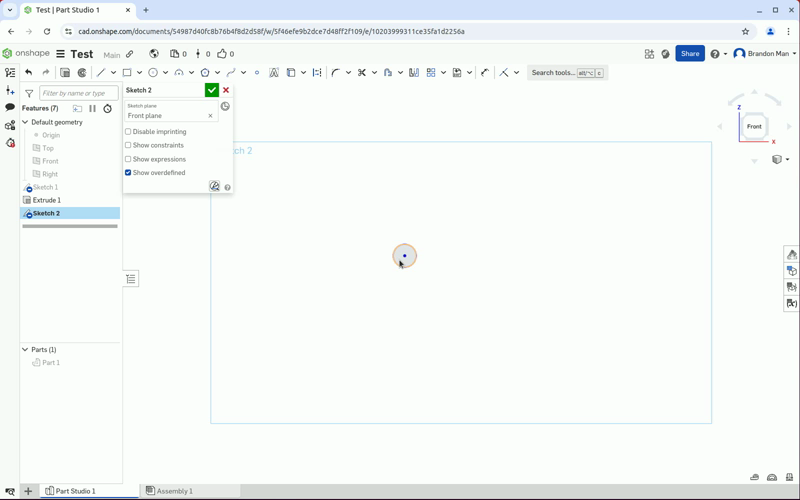
scroll(6)
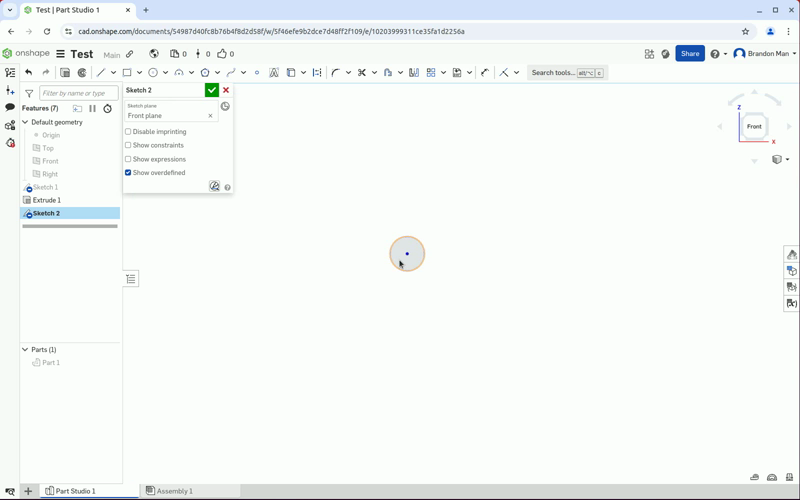
scroll(6)
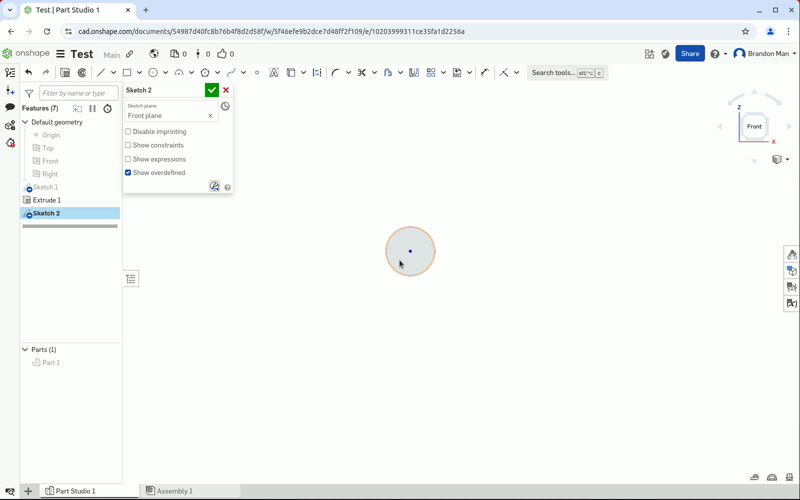
scroll(6)
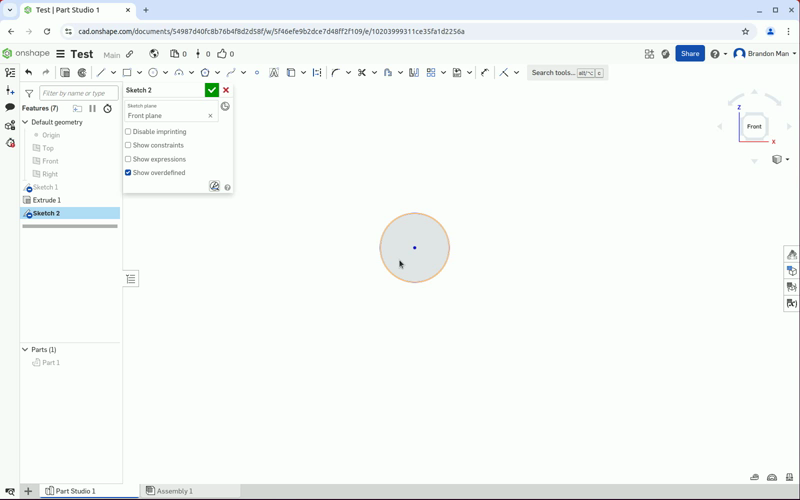
scroll(6)
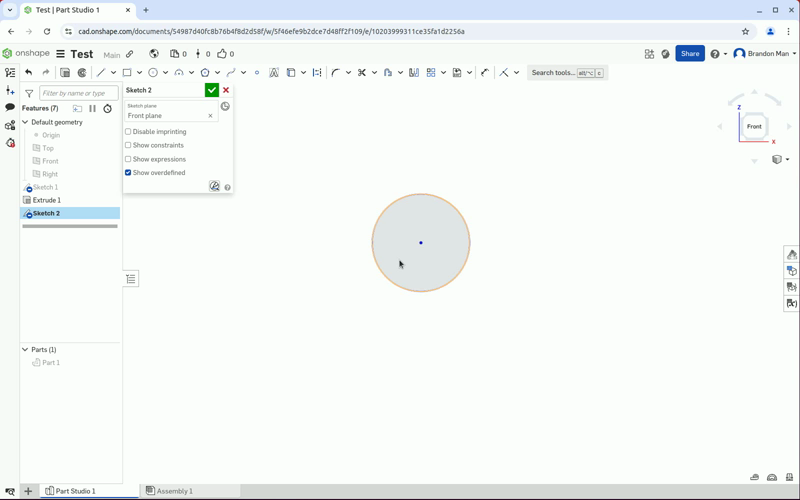
scroll(6)
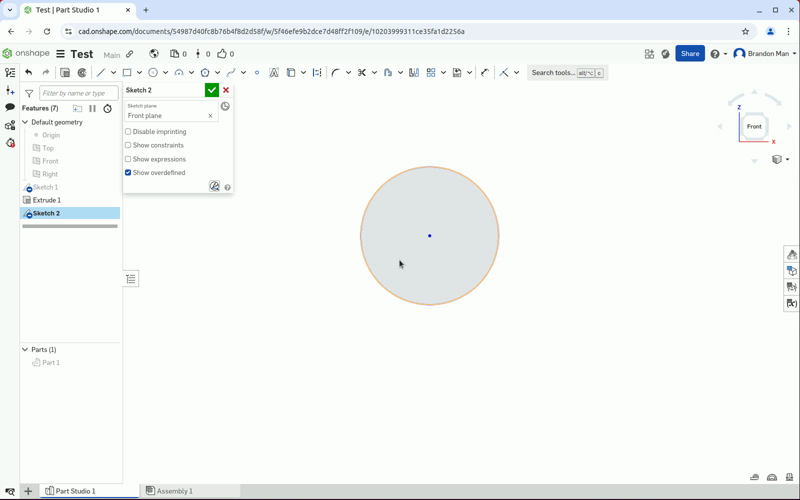
scroll(6)
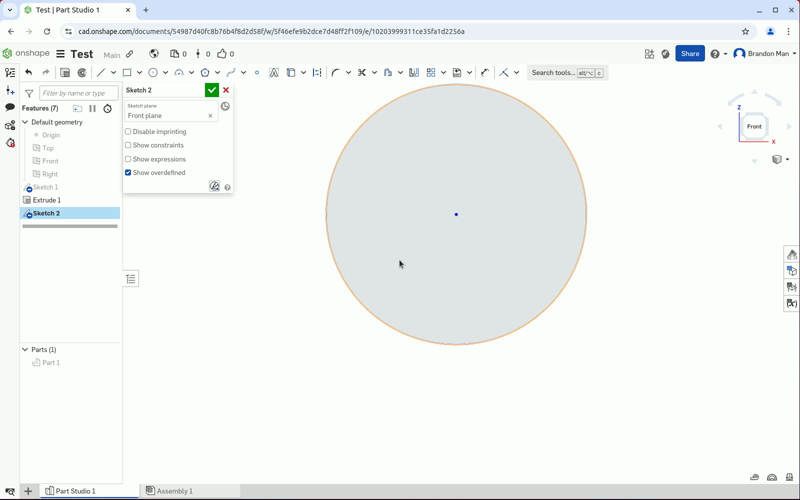
click(399, 259)
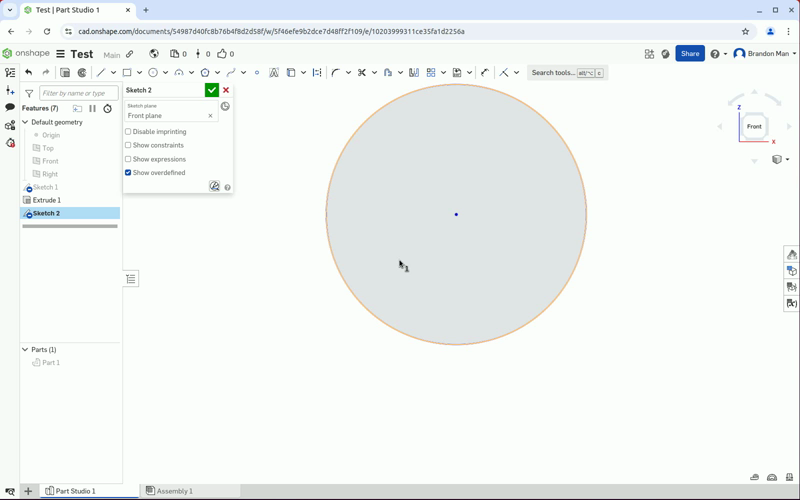
scroll(-6)
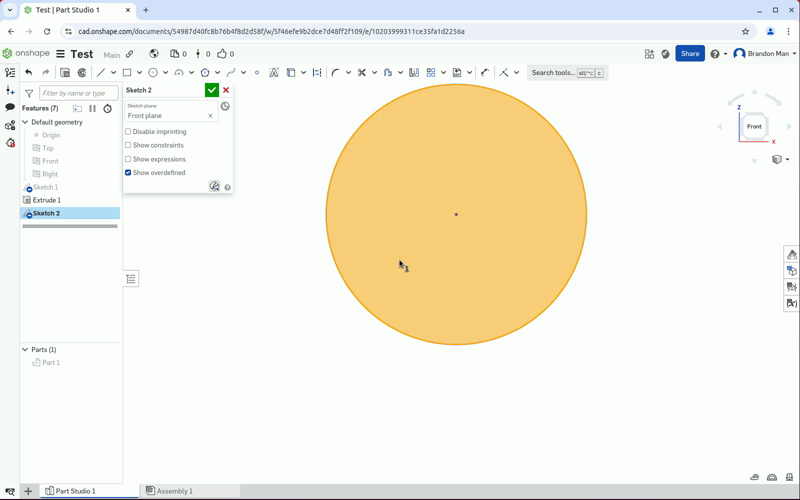
scroll(-6)
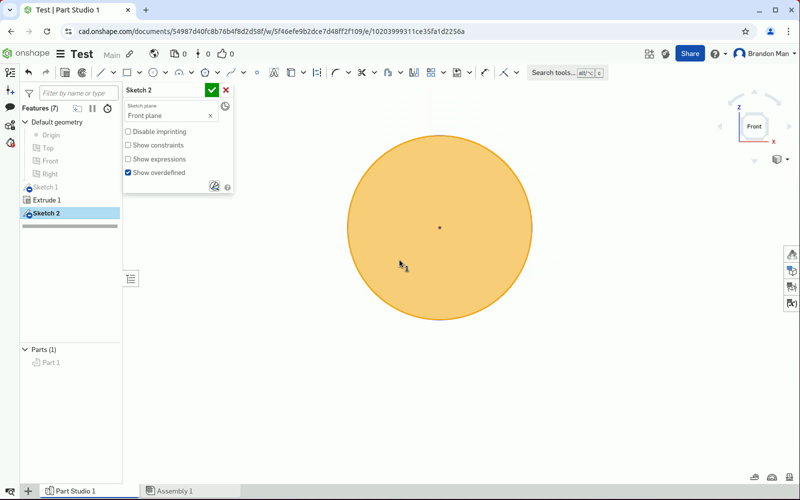
scroll(-6)
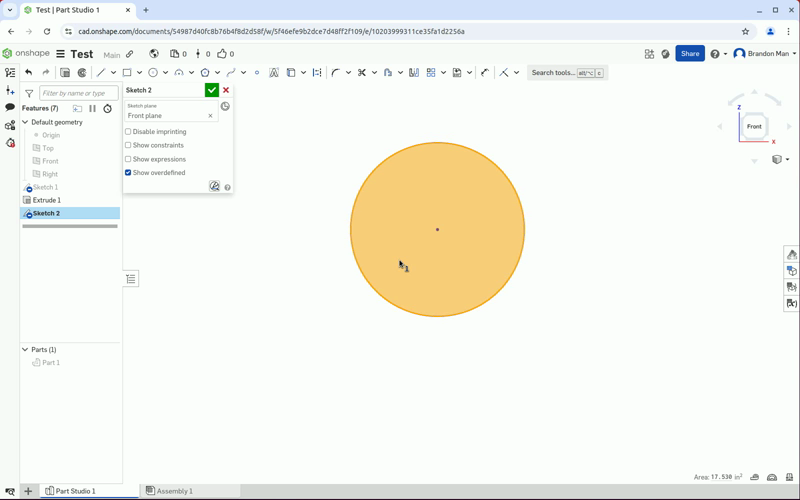
scroll(-6)
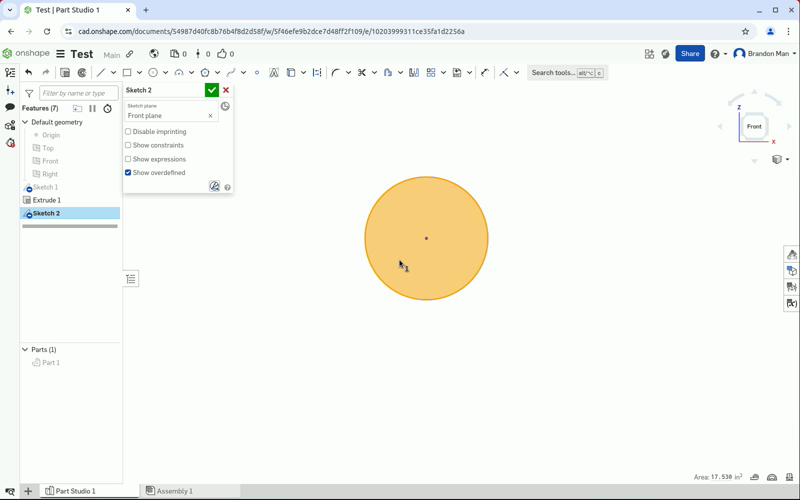
scroll(-6)
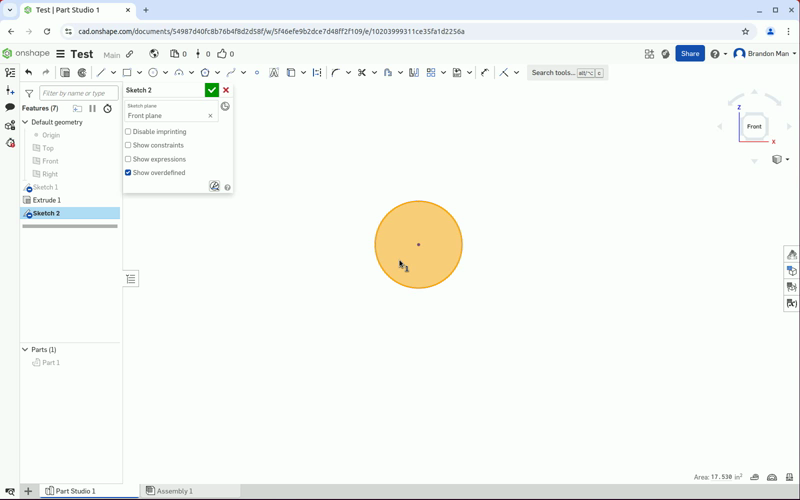
scroll(-6)
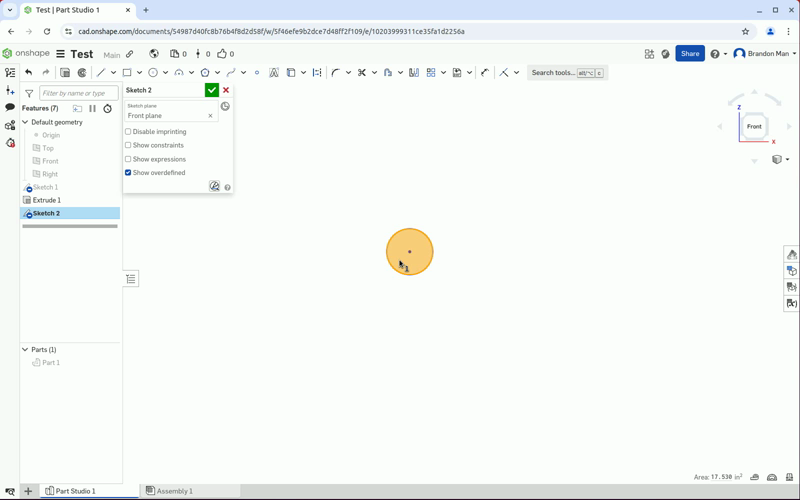
scroll(-6)
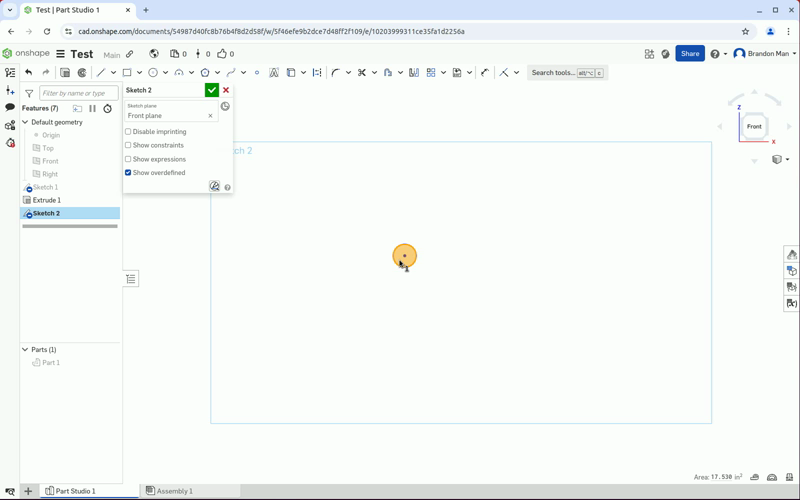
mouse_move(73, 352)
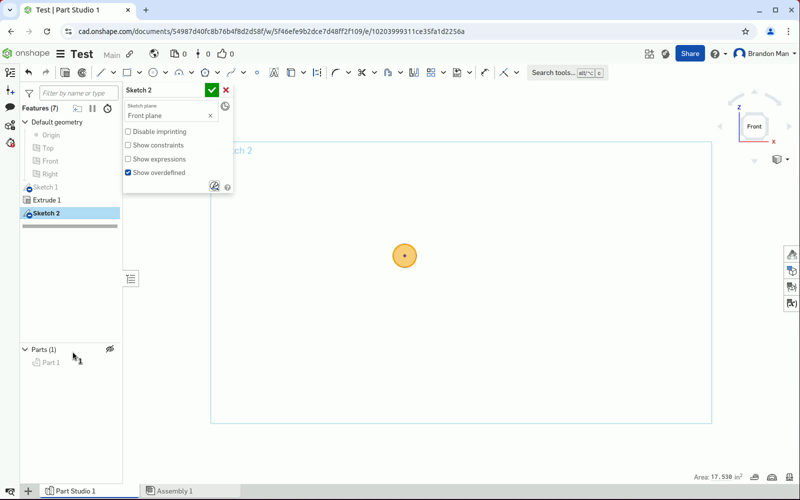
key(shift+y)
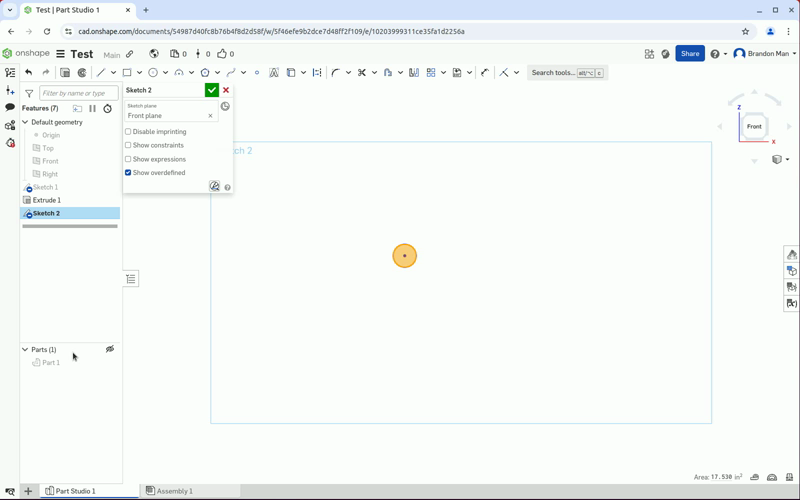
key(shift+e)
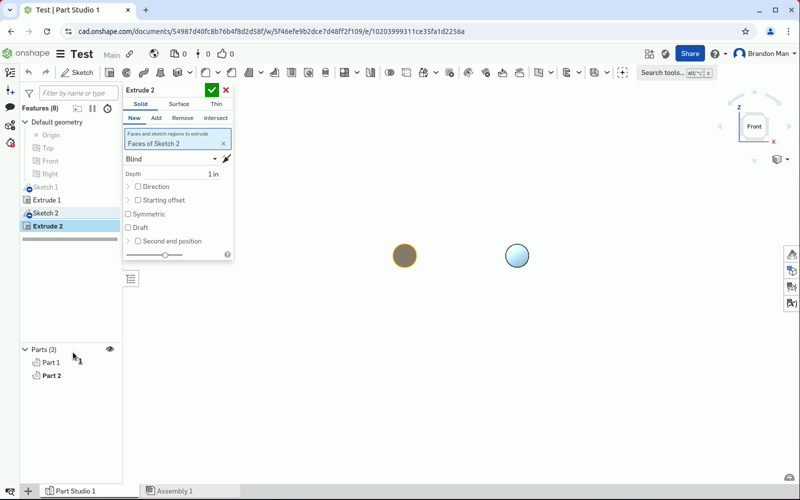
mouse_move(143, 106)
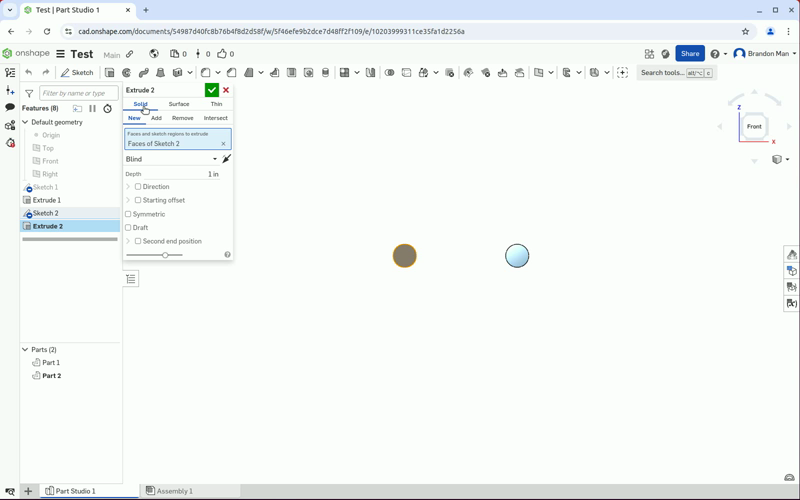
click(143, 106)
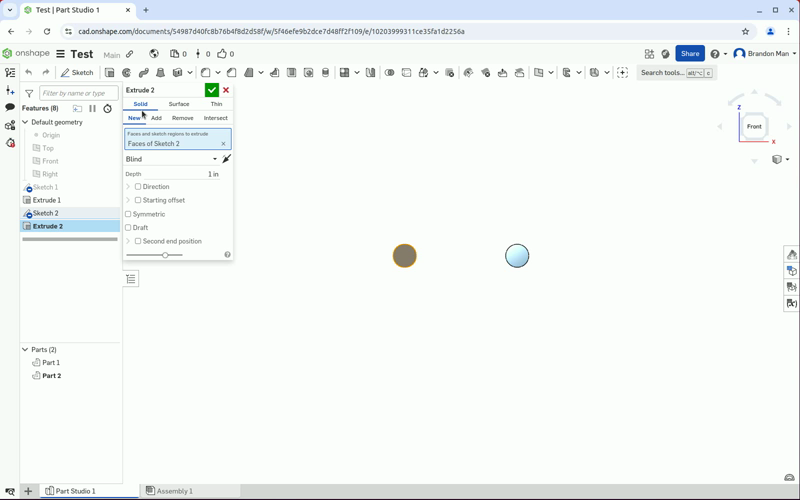
mouse_move(137, 120)
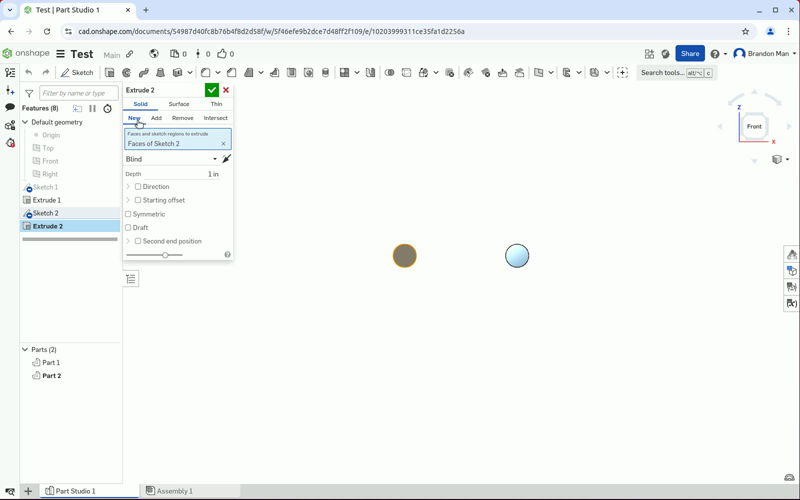
click(137, 120)
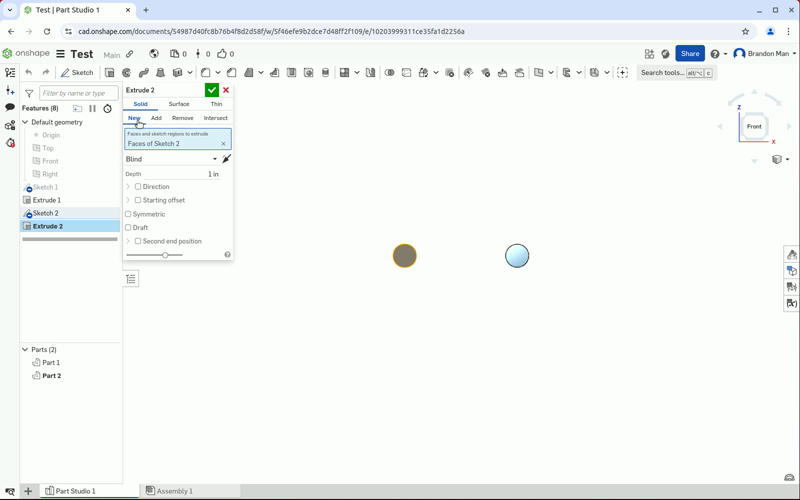
key(tab, 4)
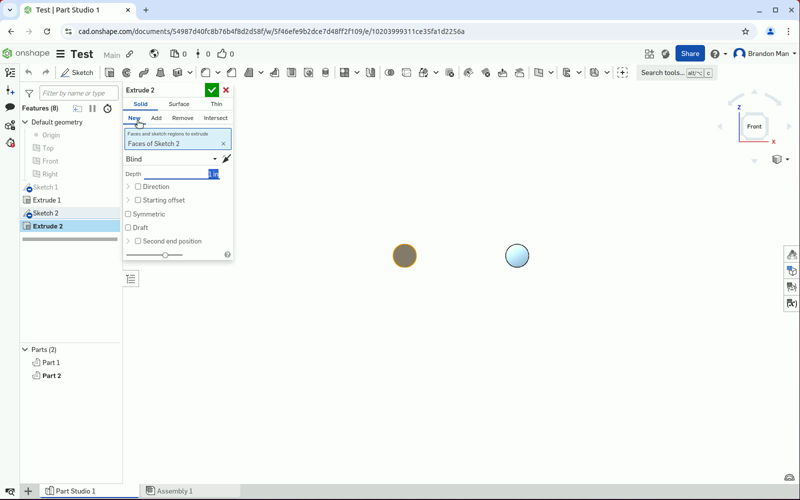
text(23.108)
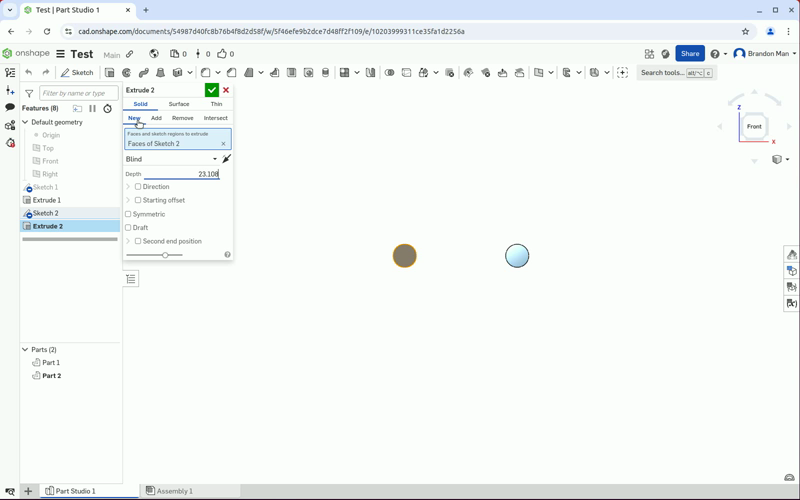
key(enter)
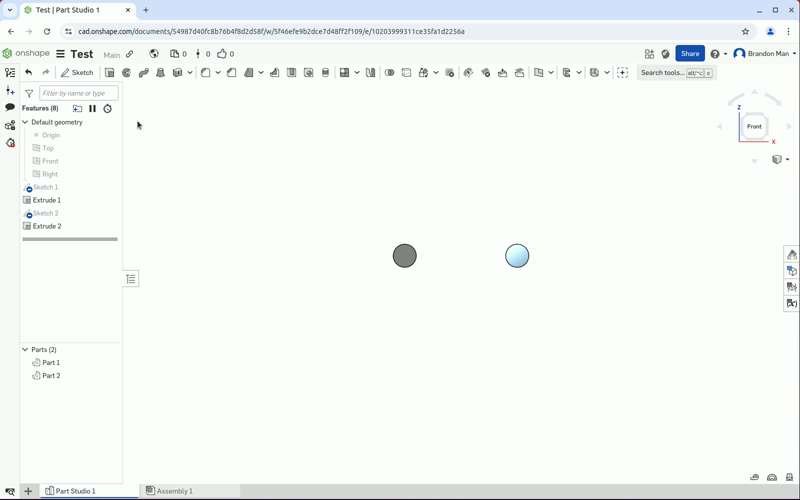
key(shift+h)
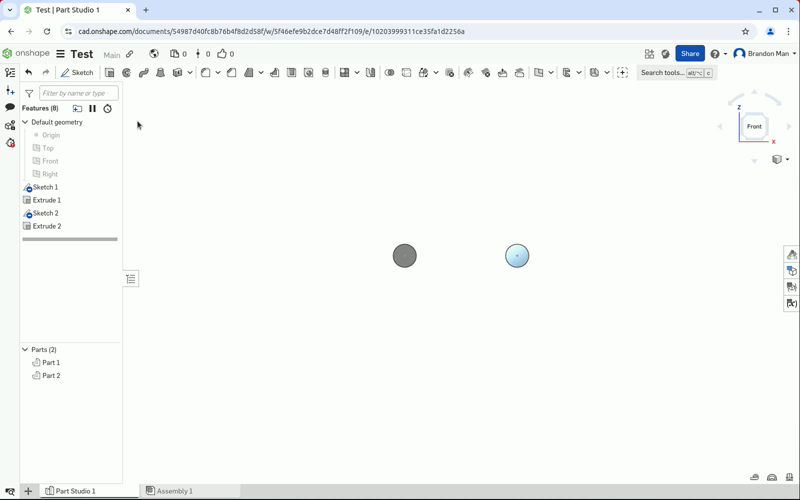
key(shift+h)
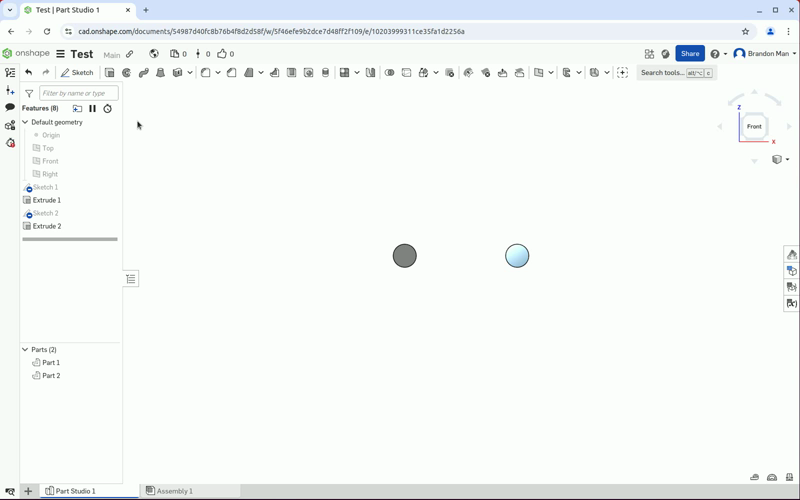
mouse_move(73, 189)
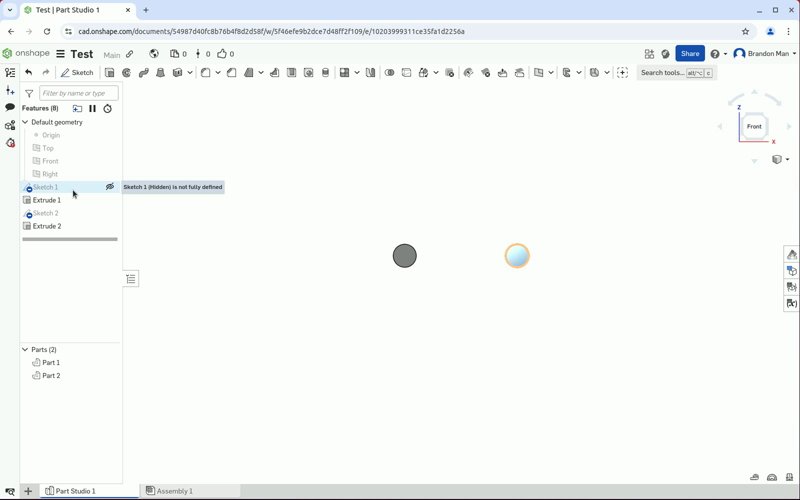
click(73, 189)
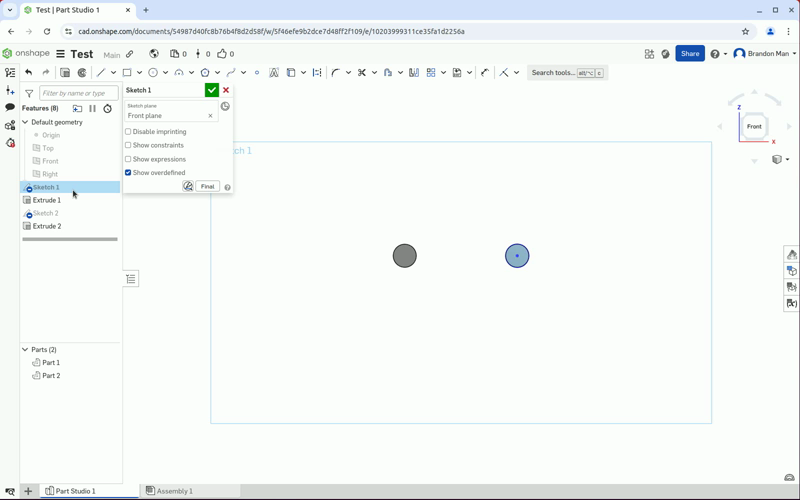
mouse_move(229, 92)
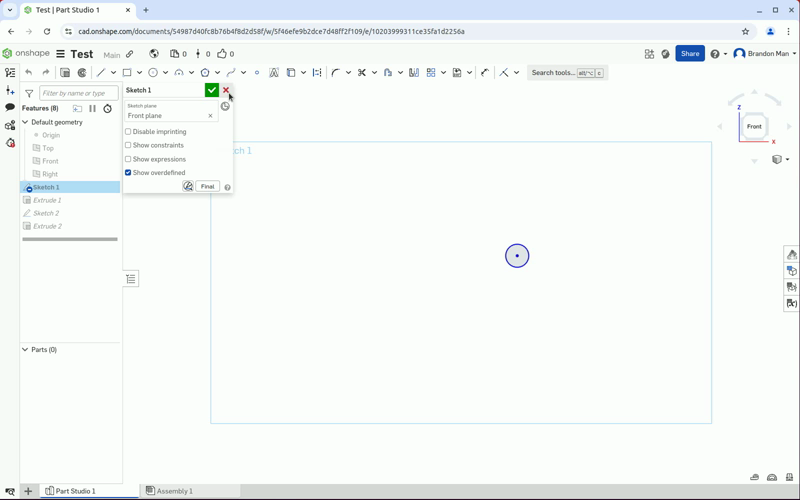
click(229, 92)
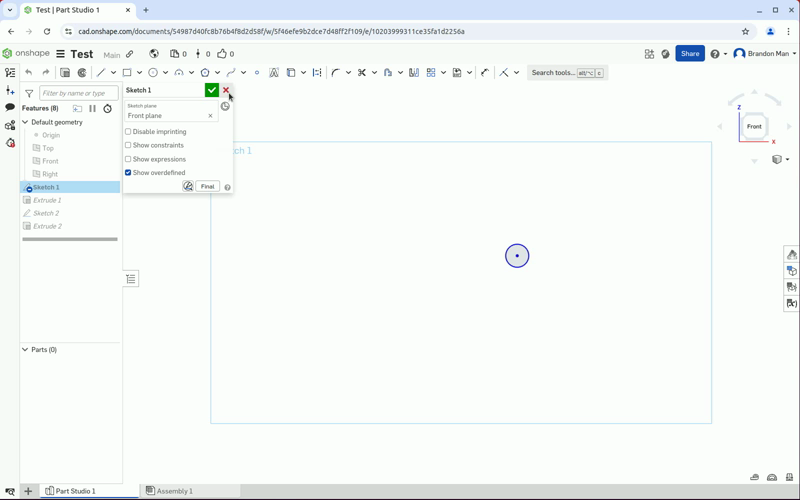
key(shift+s)
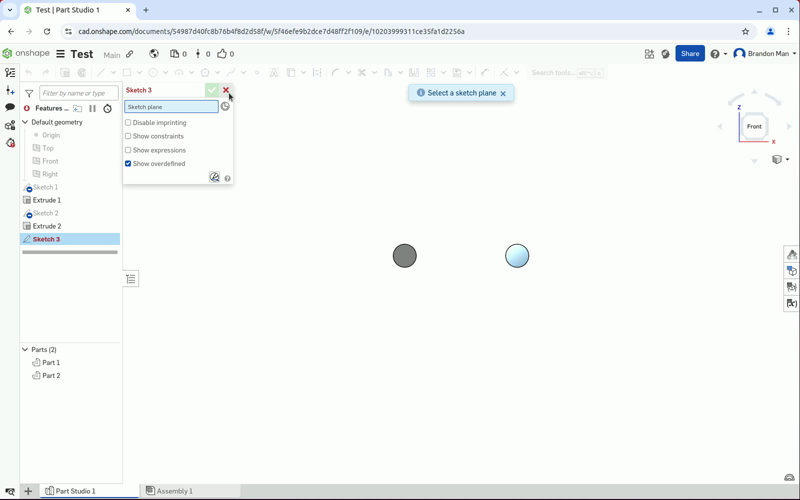
mouse_move(73, 163)
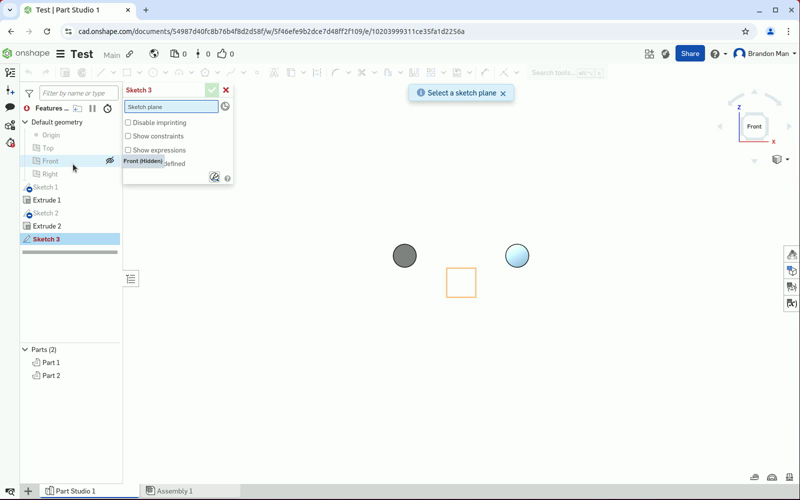
click(73, 163)
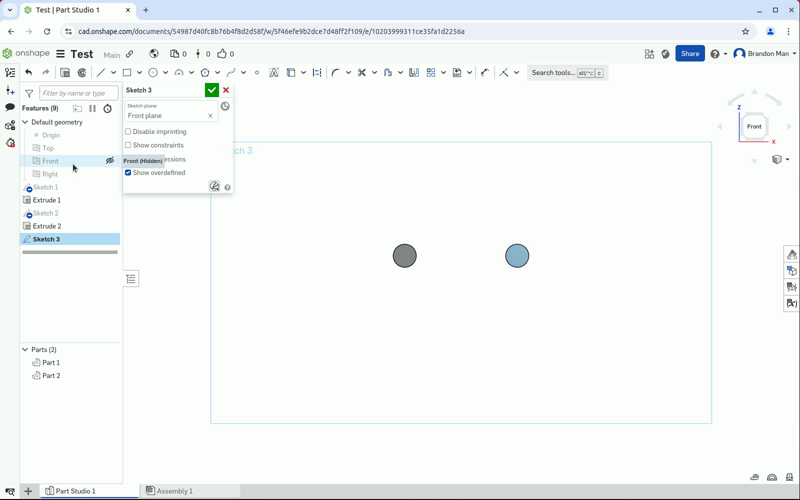
mouse_move(73, 352)
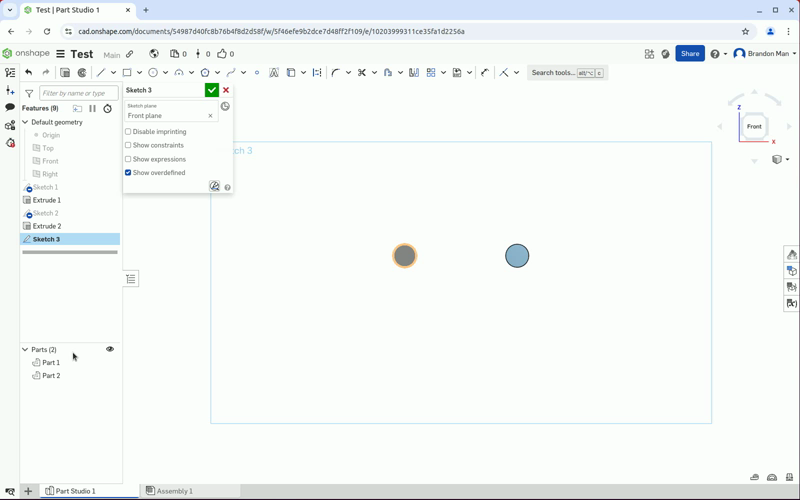
key(y)
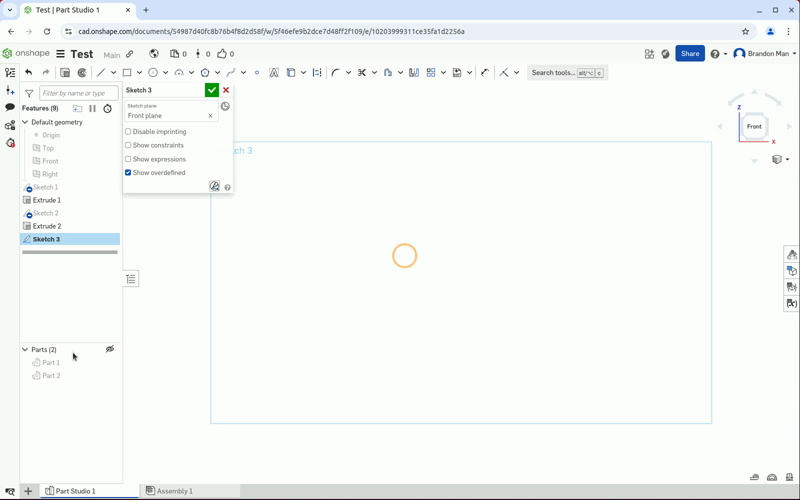
key(c)
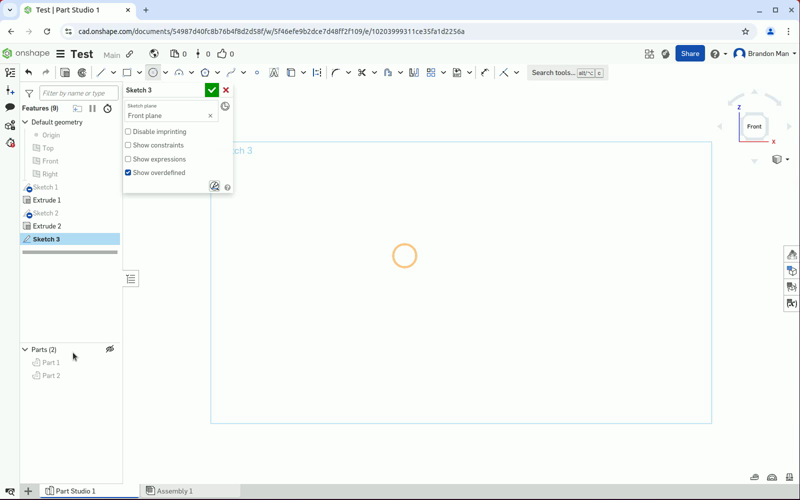
key_down(shift)
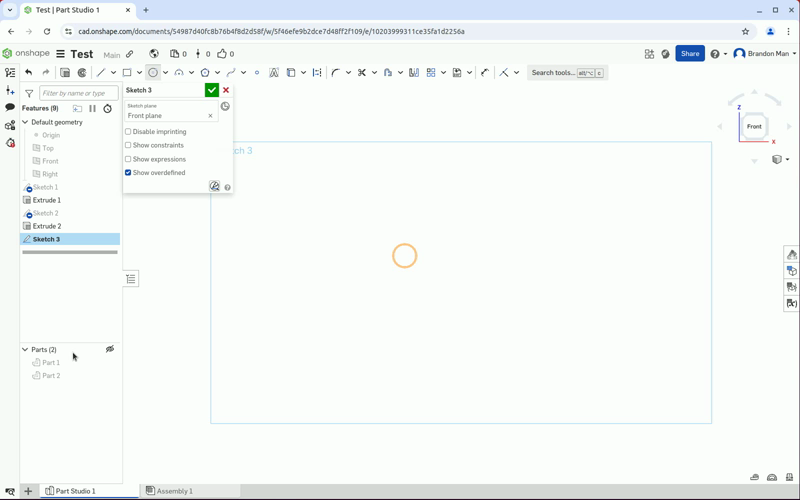
mouse_move(490, 311)
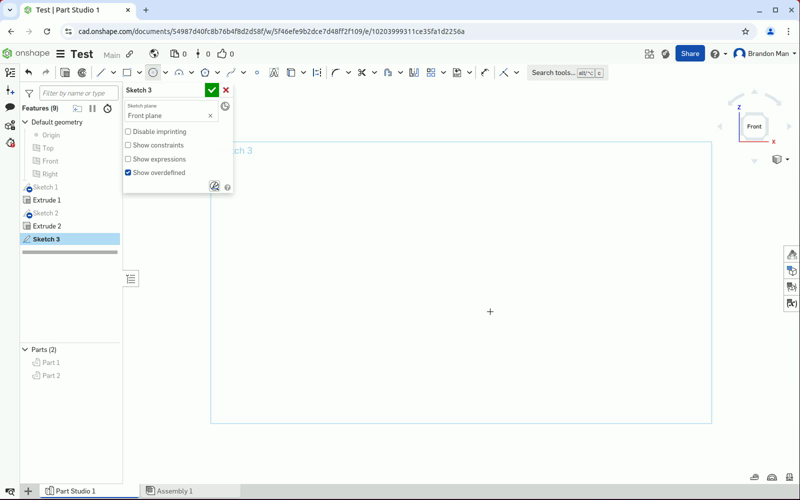
click(490, 311)
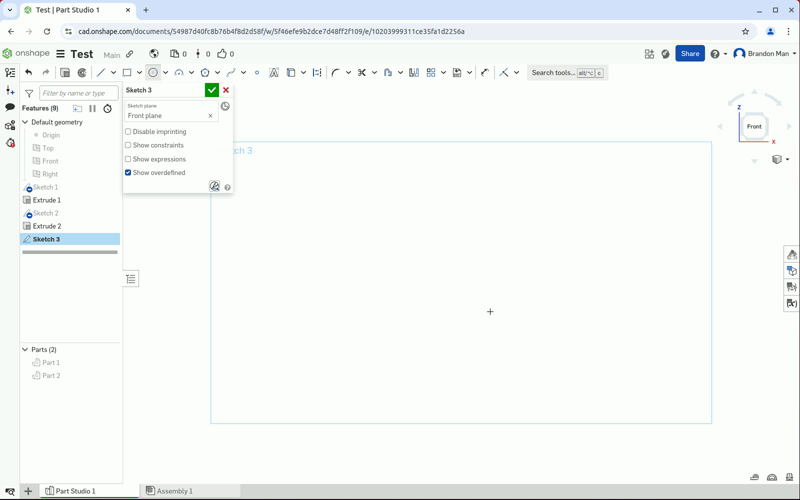
key_up(shift)
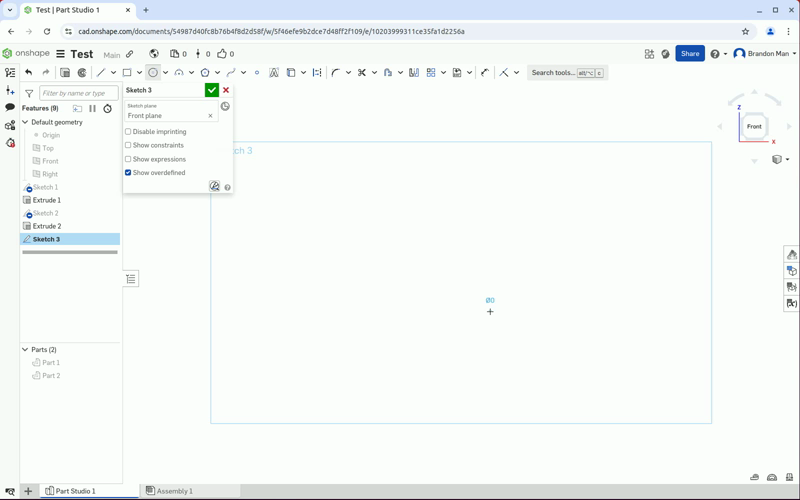
mouse_move(498, 311)
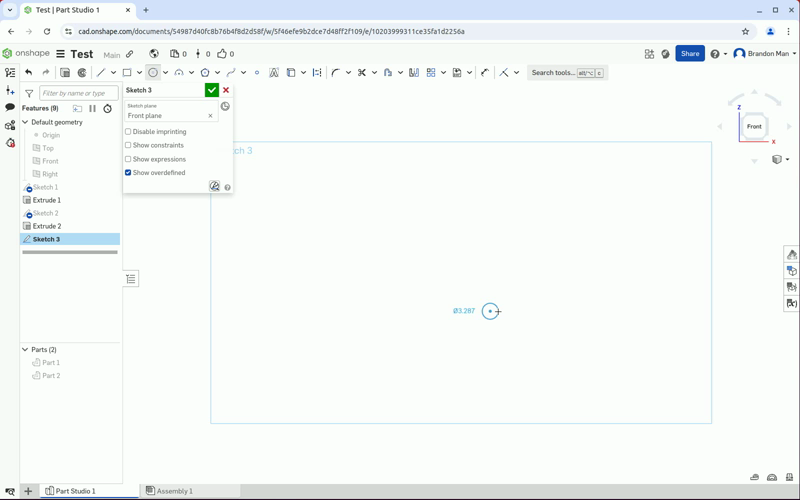
click(498, 311)
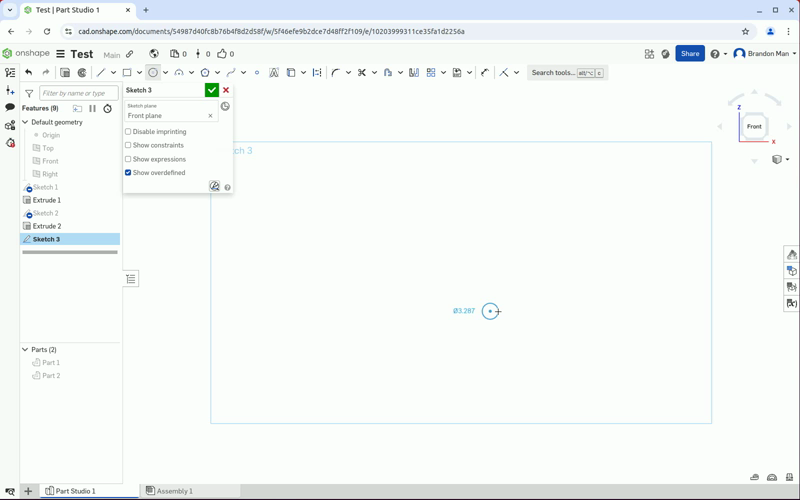
key(esc)
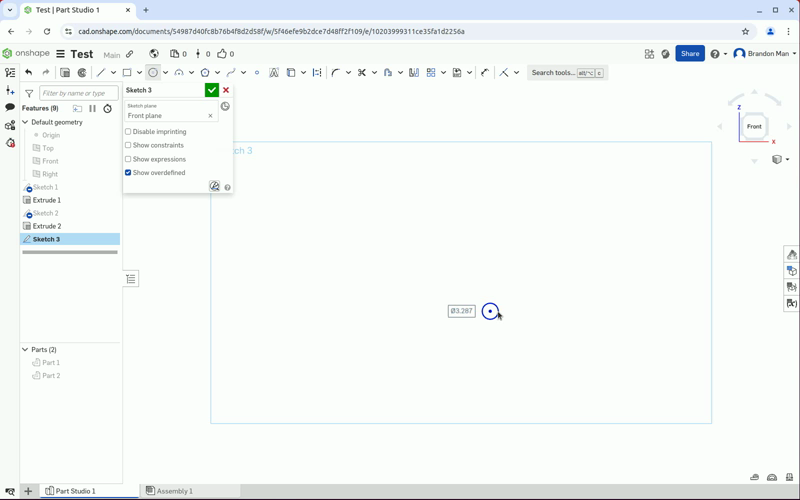
mouse_move(491, 317)
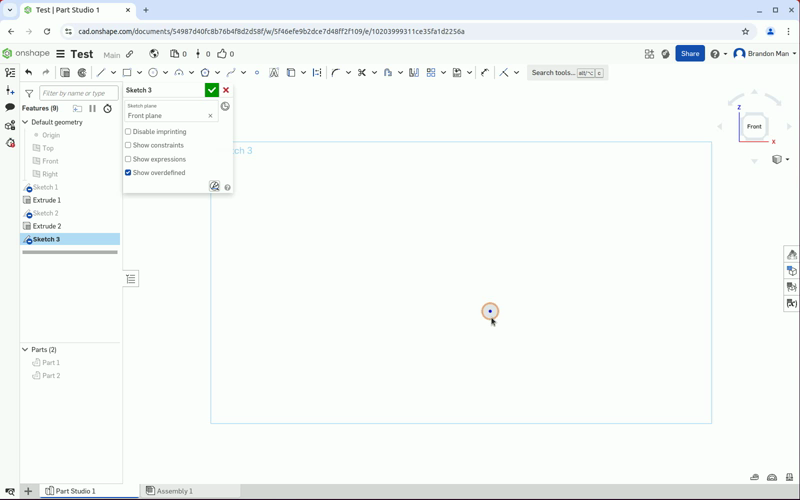
scroll(6)
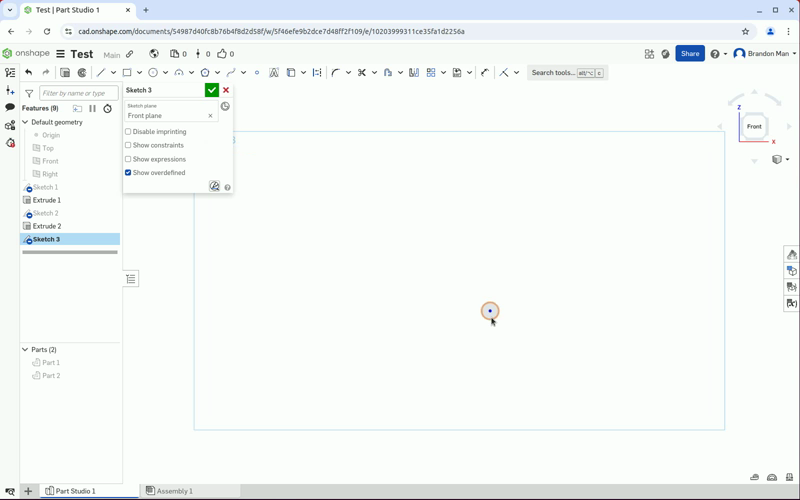
scroll(6)
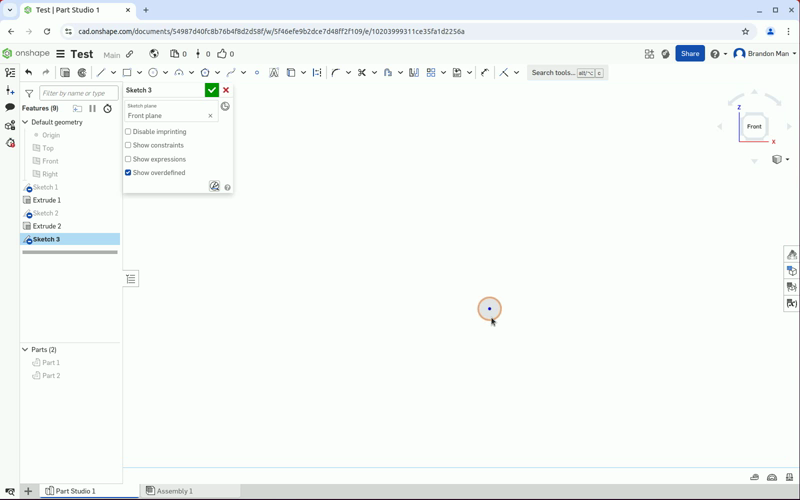
scroll(6)
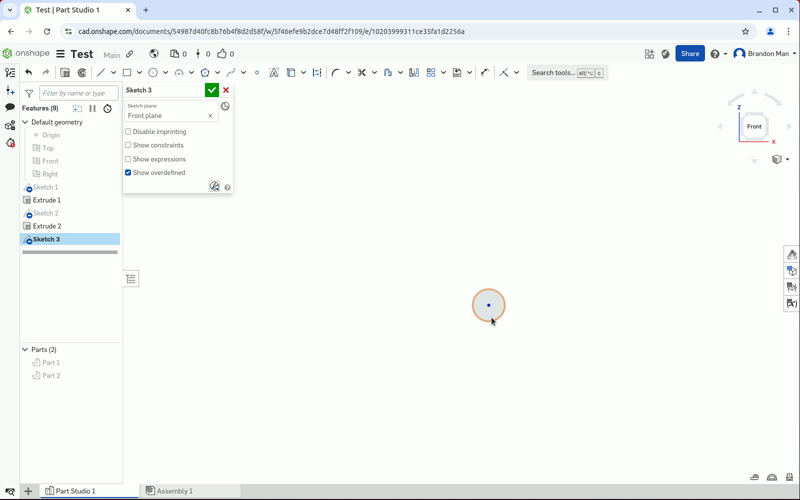
scroll(6)
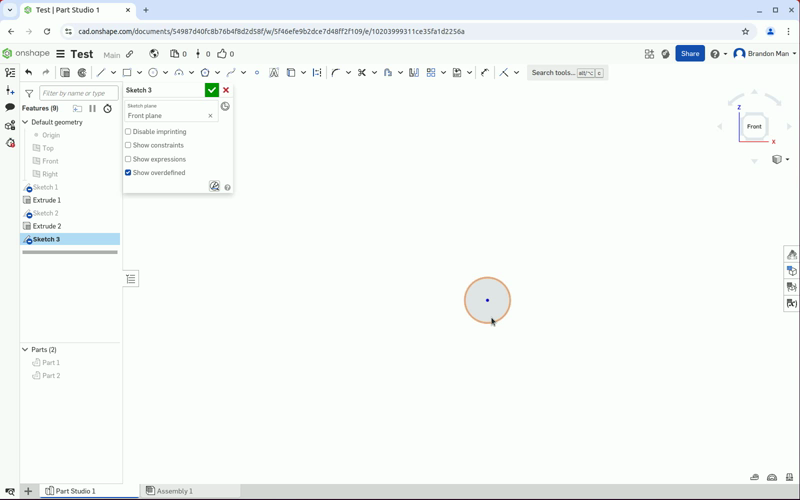
scroll(6)
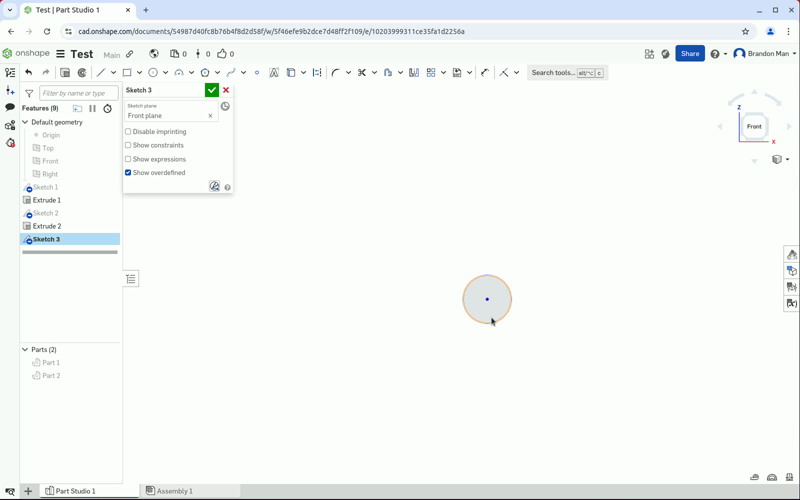
scroll(6)
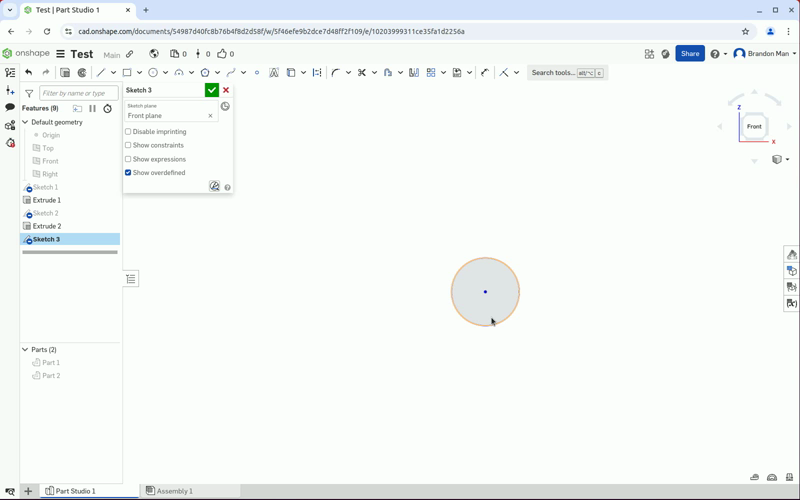
scroll(6)
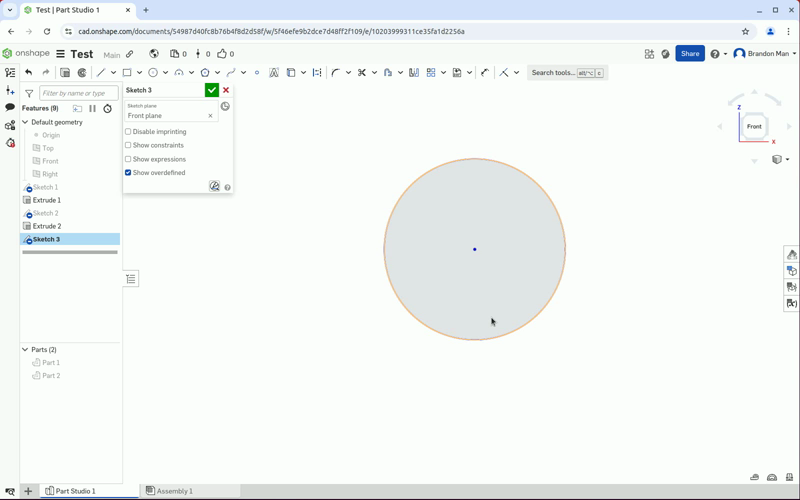
click(491, 317)
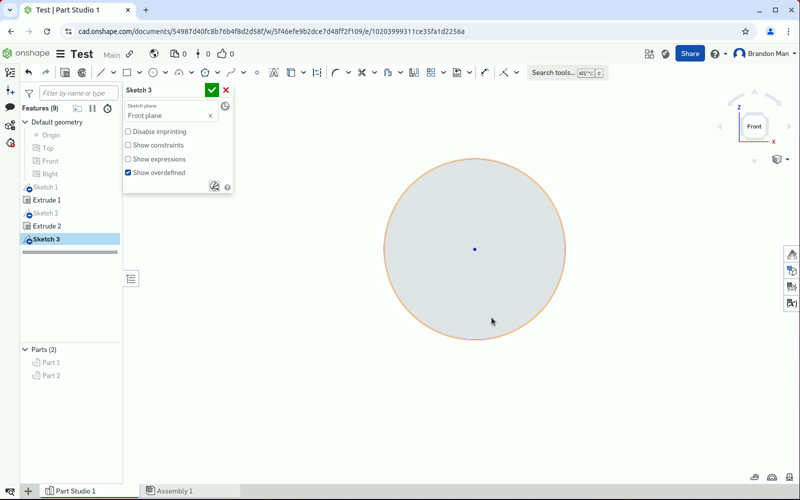
scroll(-6)
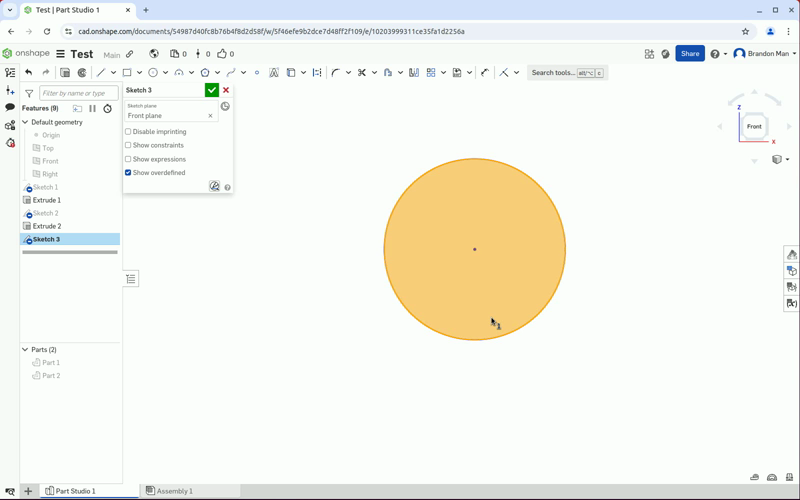
scroll(-6)
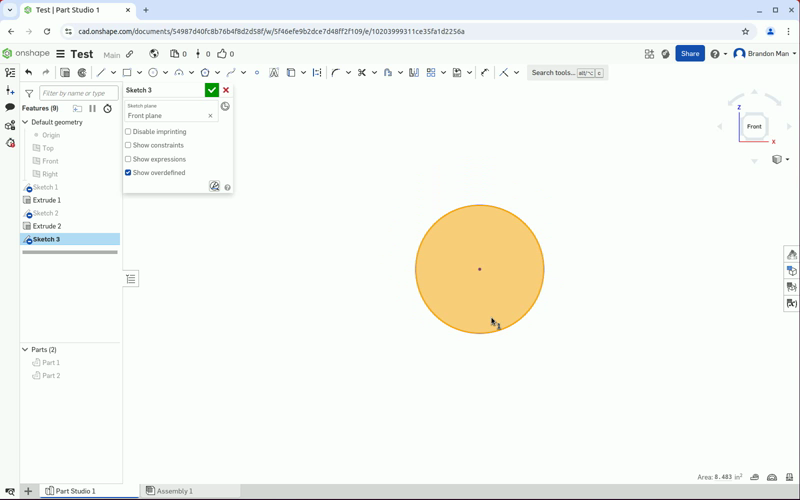
scroll(-6)
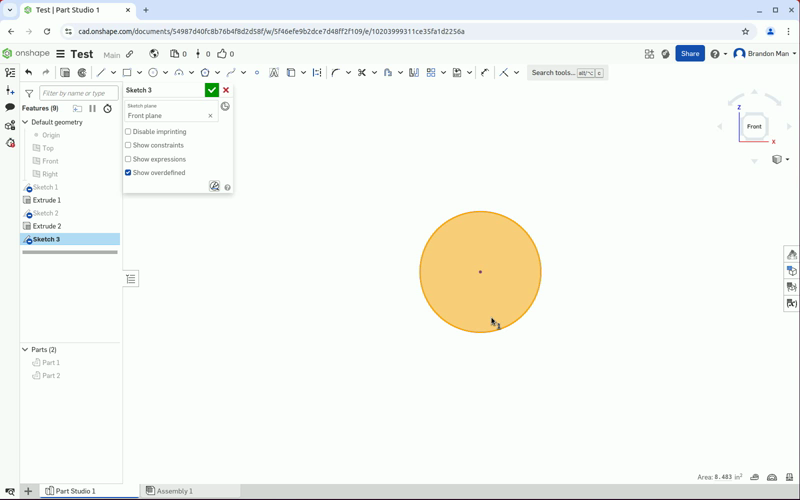
scroll(-6)
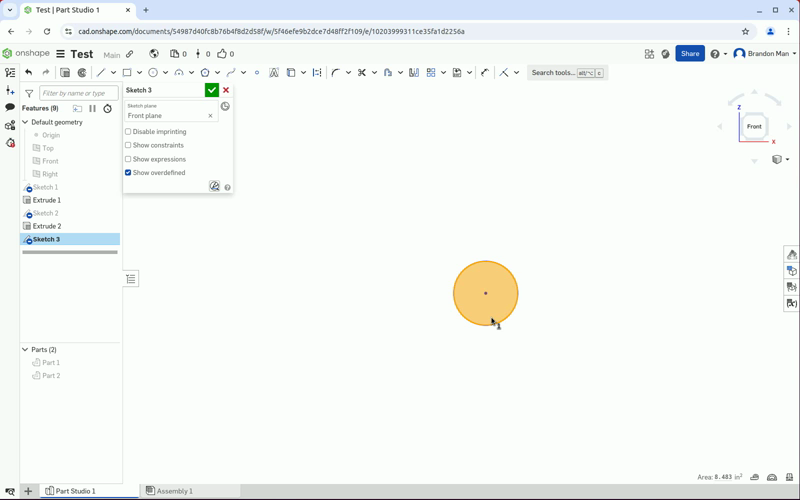
scroll(-6)
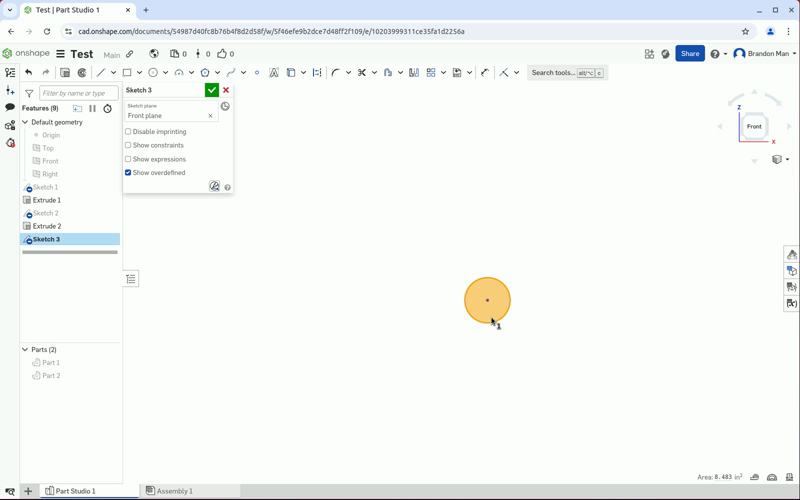
scroll(-6)
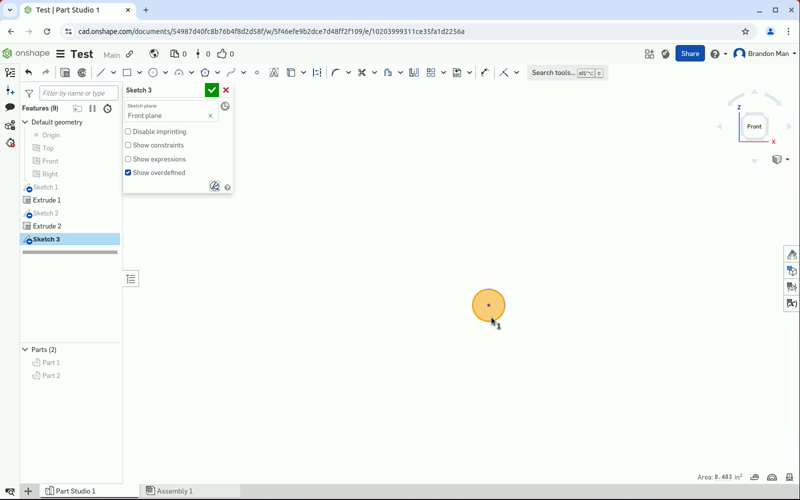
scroll(-6)
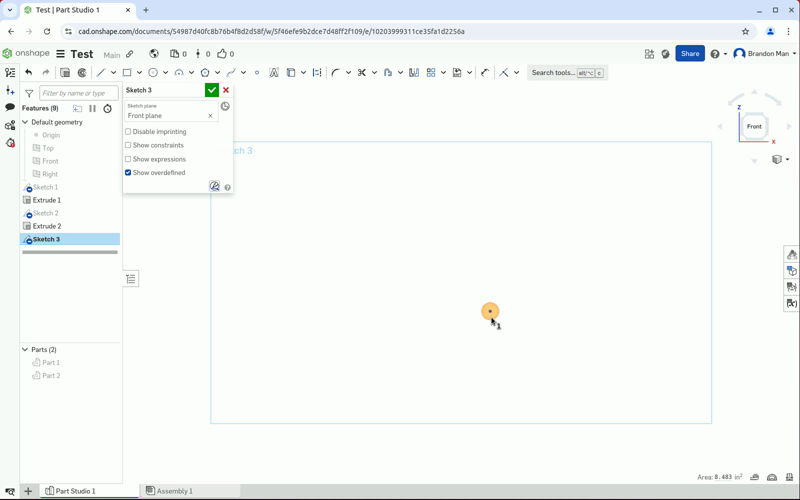
mouse_move(73, 352)
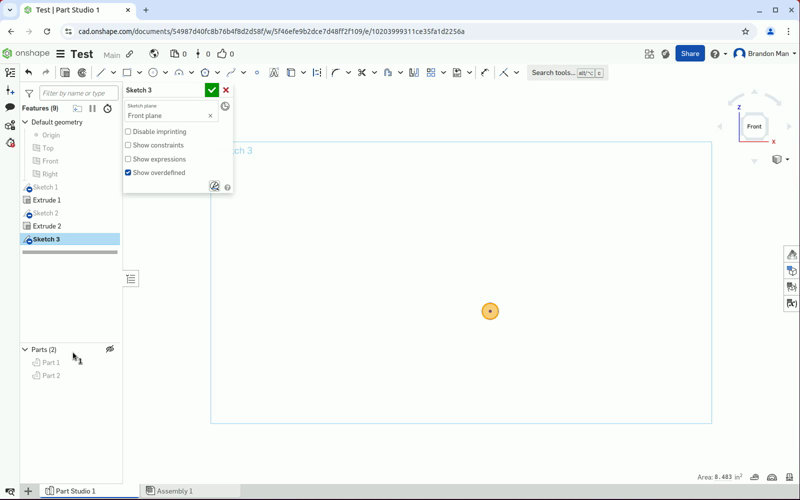
key(shift+y)
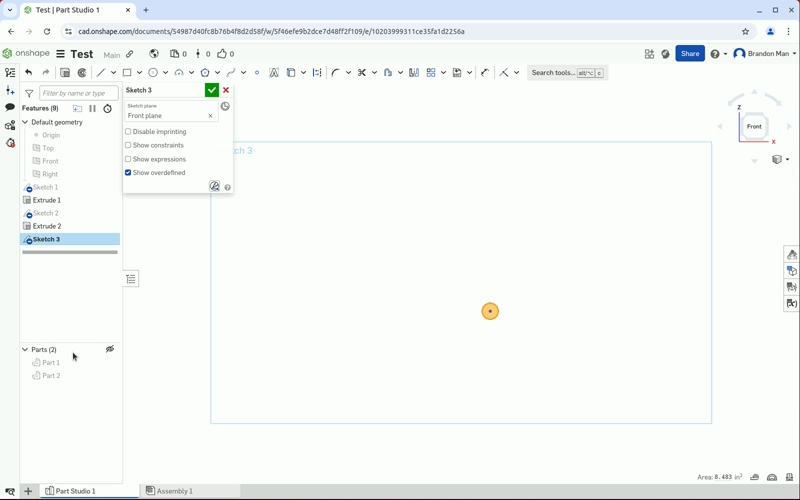
key(shift+e)
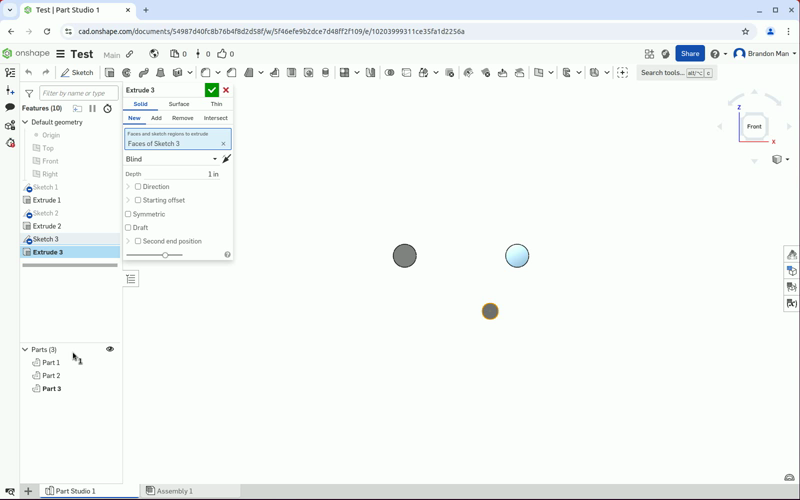
mouse_move(143, 106)
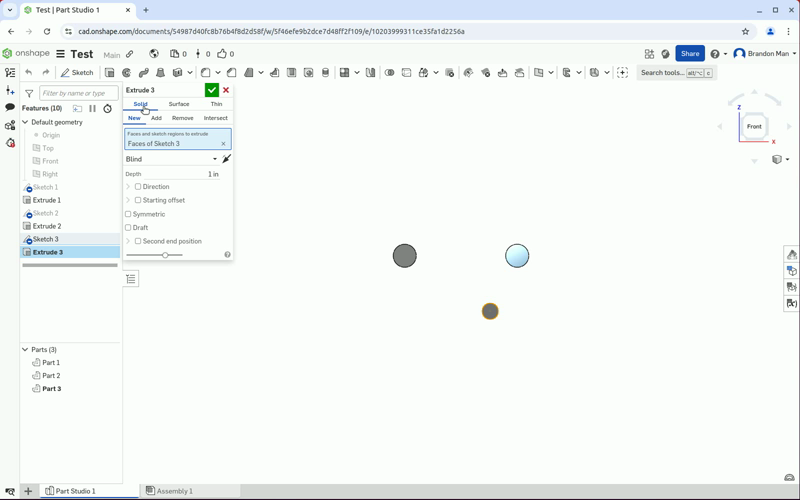
click(143, 106)
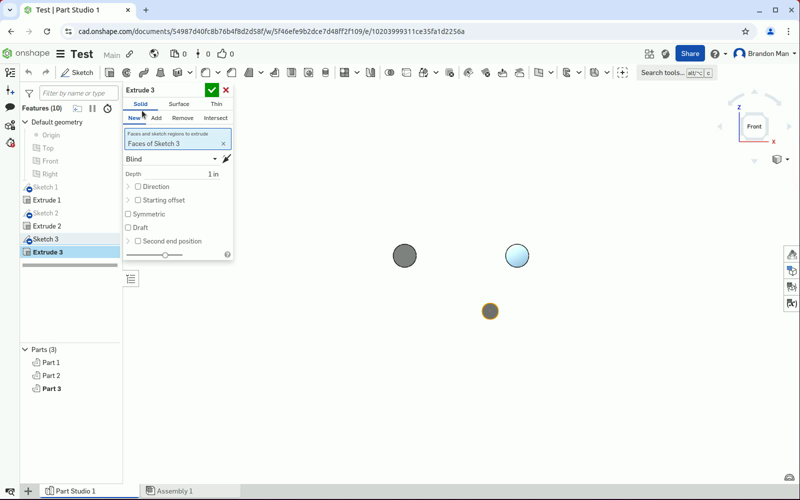
mouse_move(137, 120)
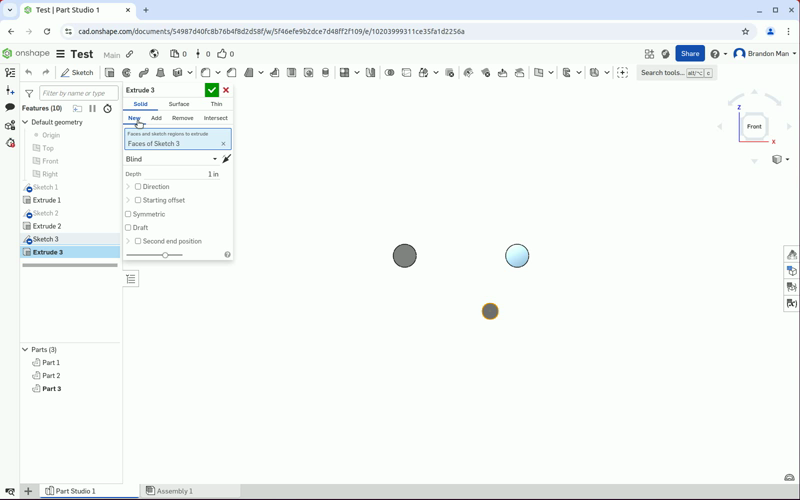
click(137, 120)
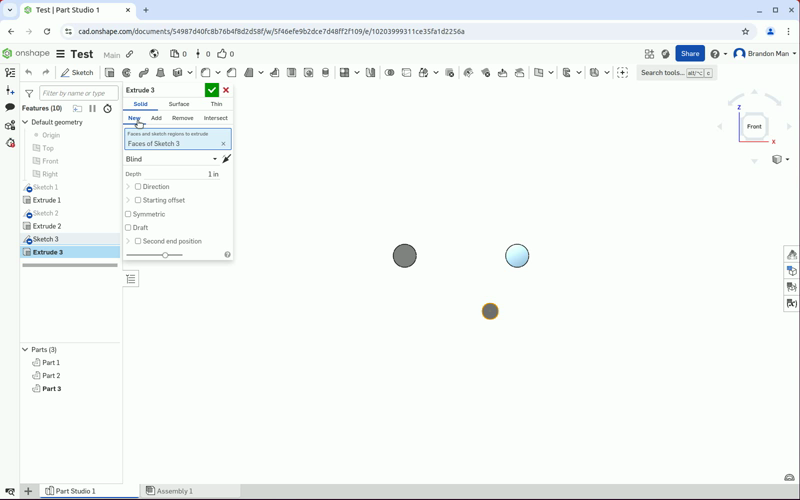
key(tab, 4)
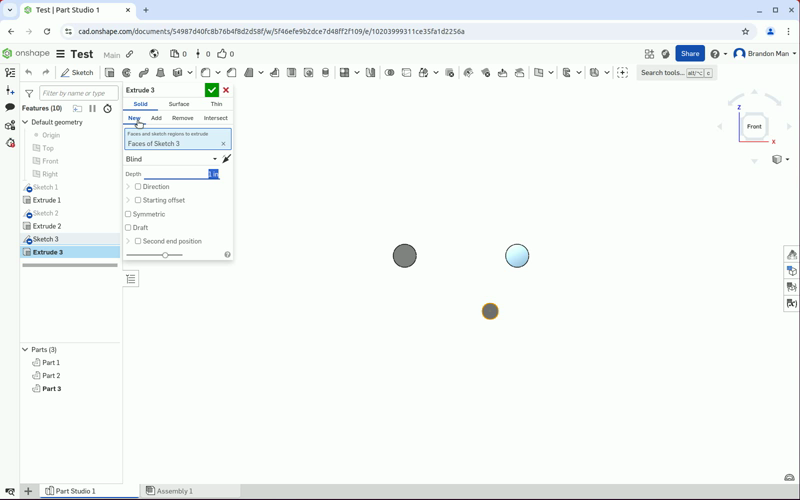
text(7.703)
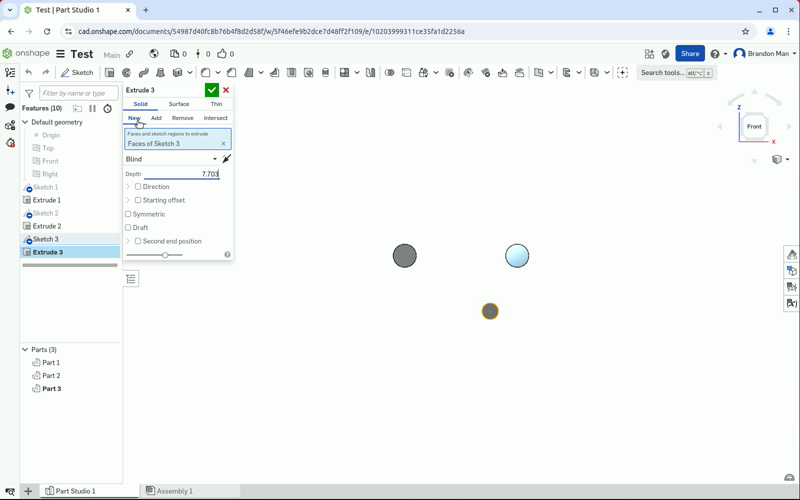
key(enter)
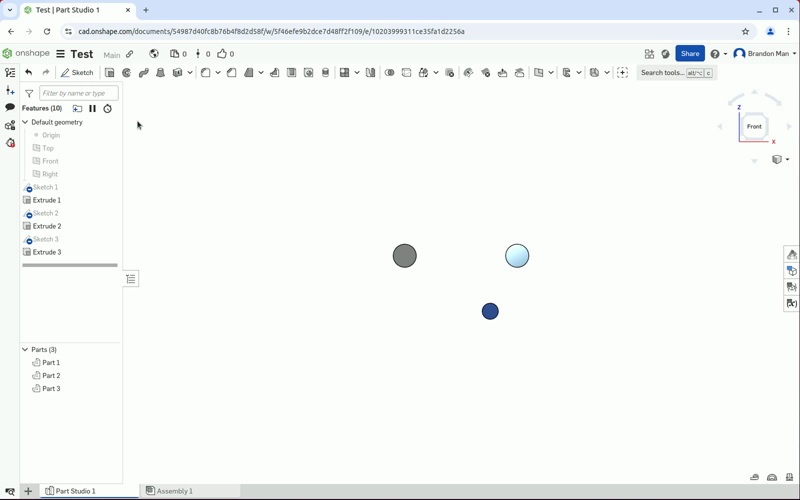
key(shift+h)
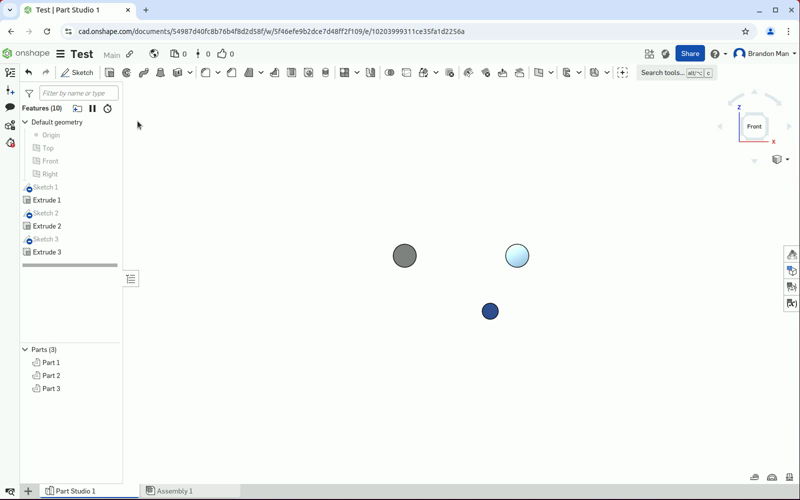
key(shift+h)
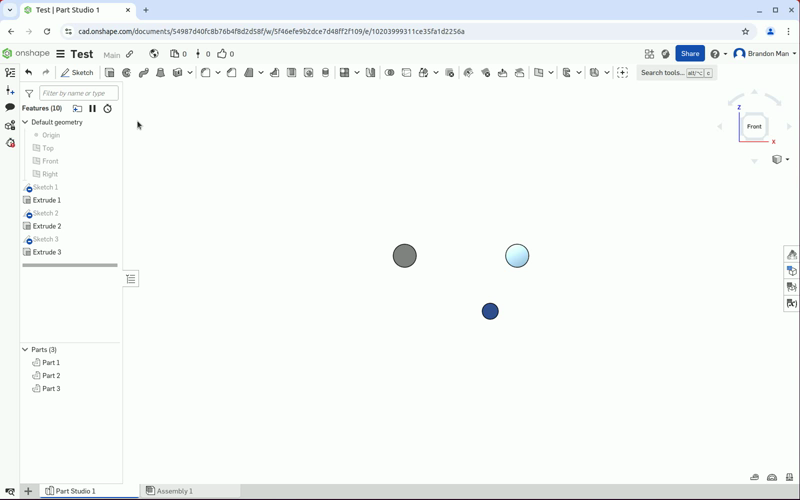
mouse_move(73, 189)
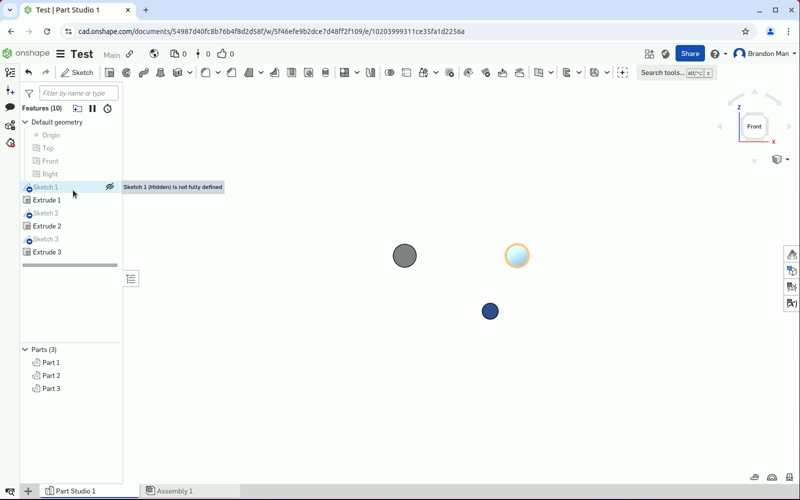
click(73, 189)
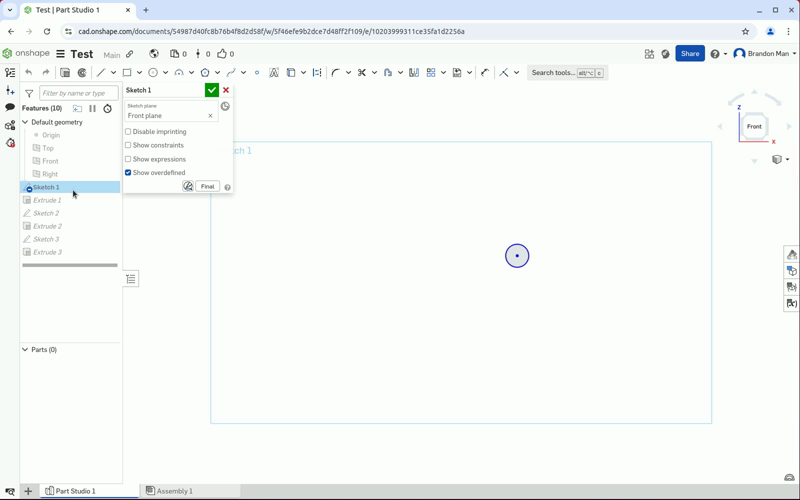
mouse_move(229, 92)
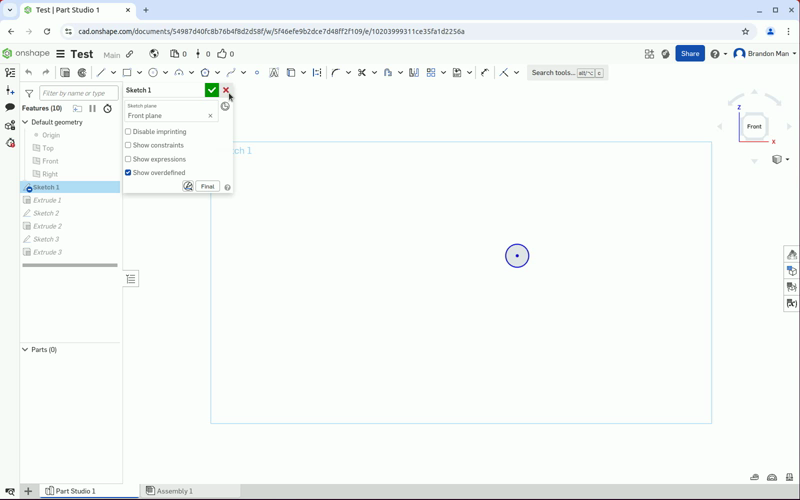
click(229, 92)
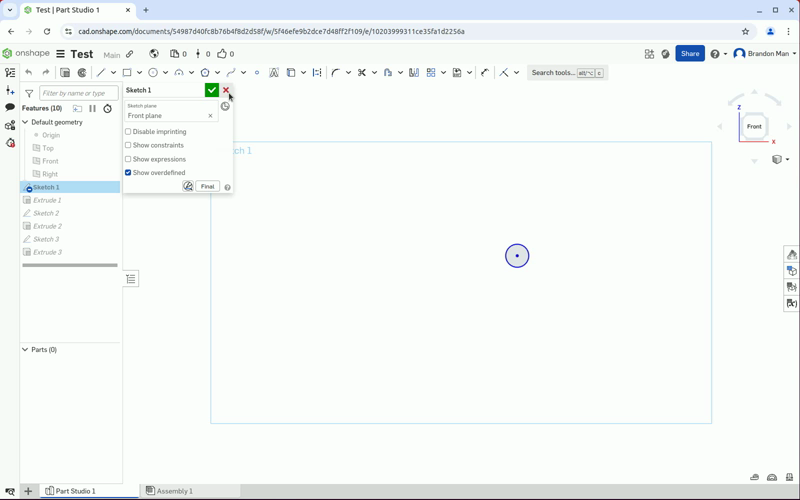
key(shift+s)
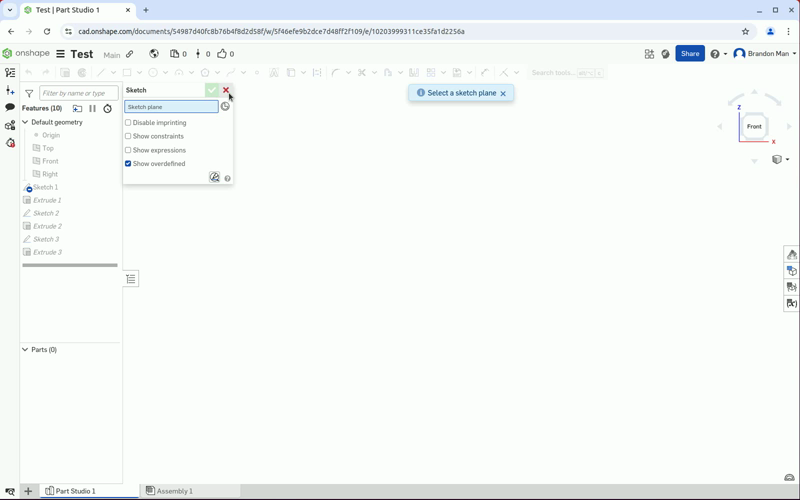
mouse_move(73, 163)
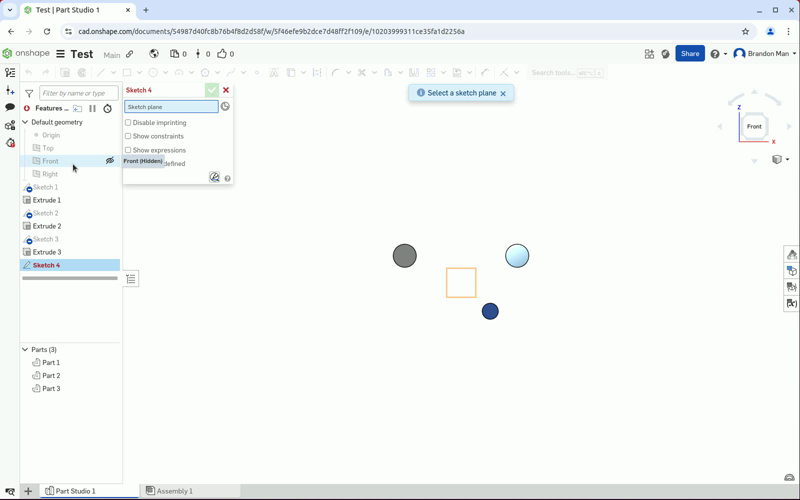
click(73, 163)
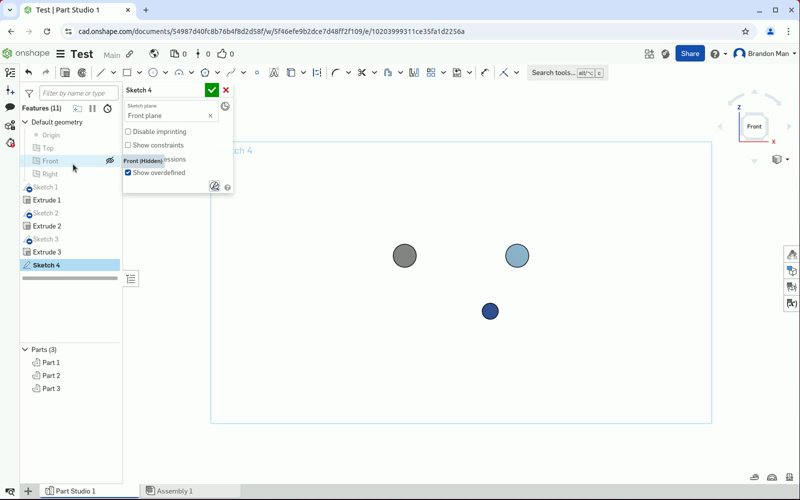
mouse_move(73, 352)
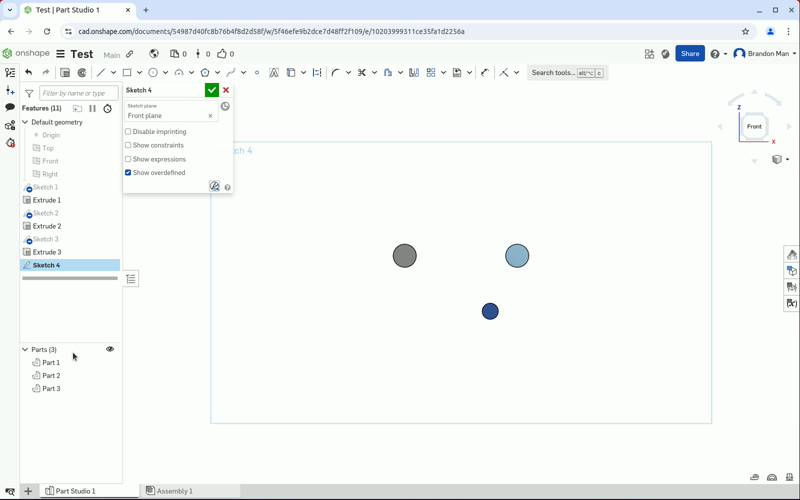
key(y)
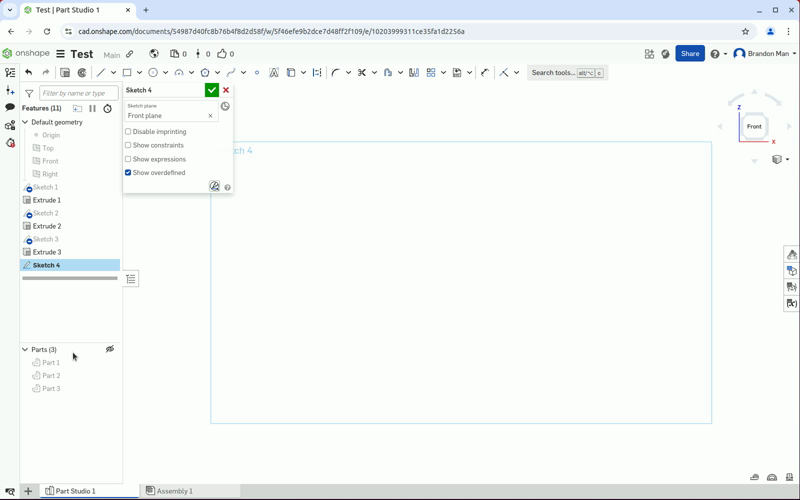
key(c)
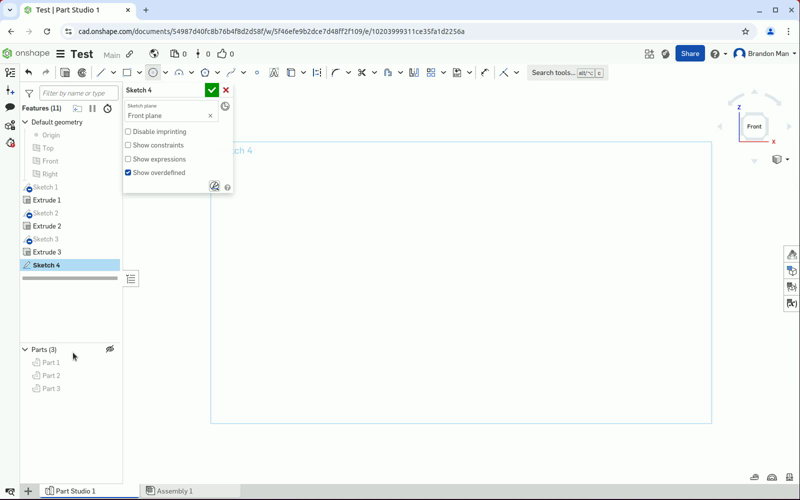
key_down(shift)
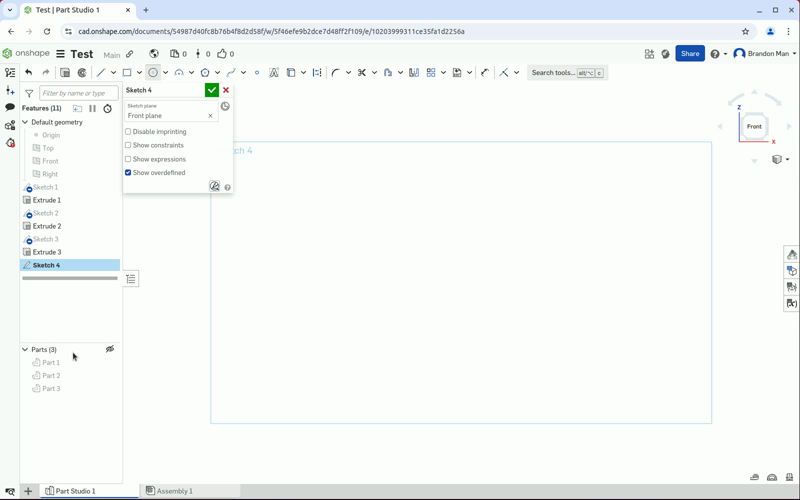
mouse_move(433, 307)
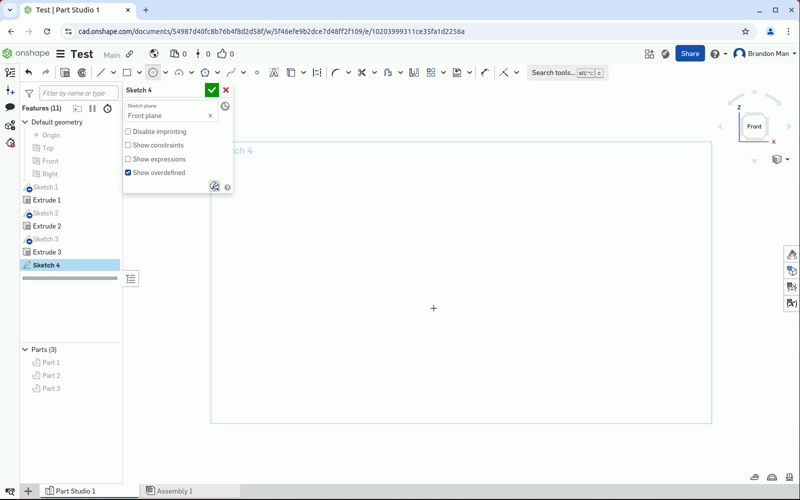
click(433, 307)
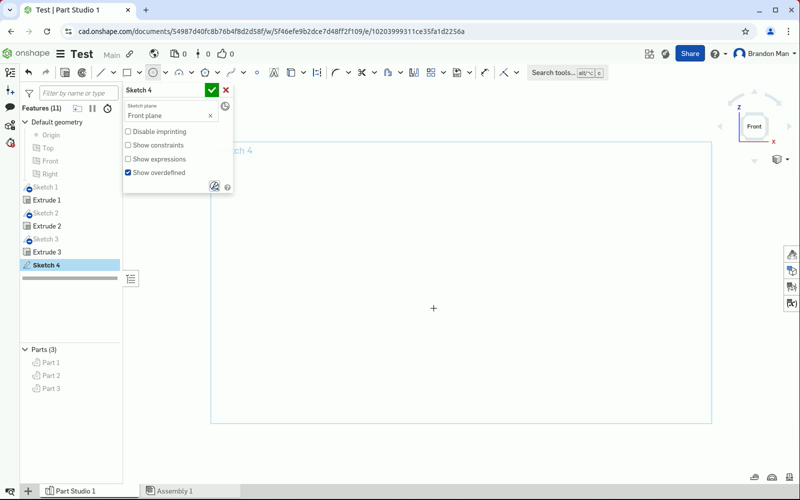
key_up(shift)
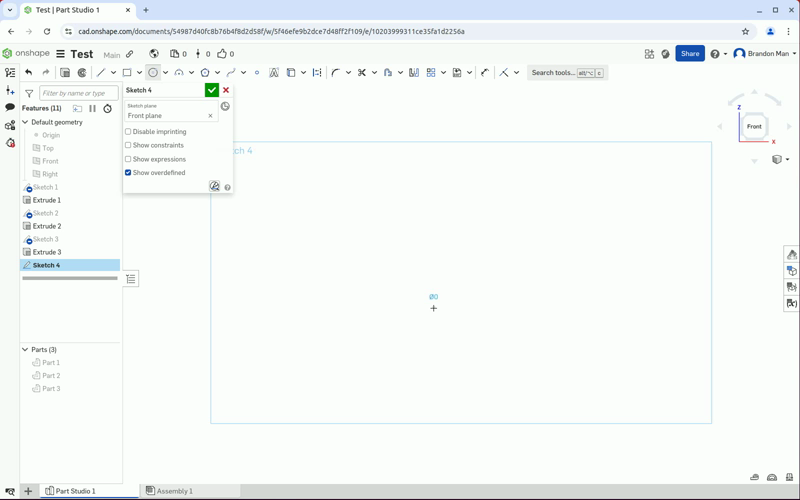
mouse_move(441, 307)
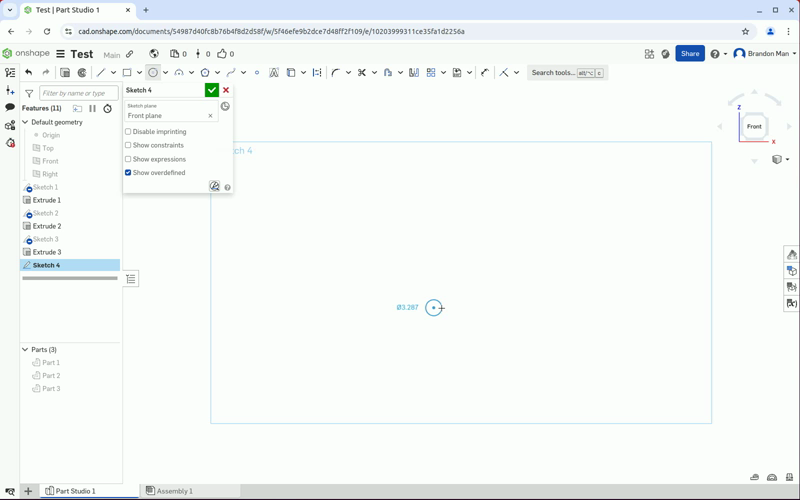
click(441, 307)
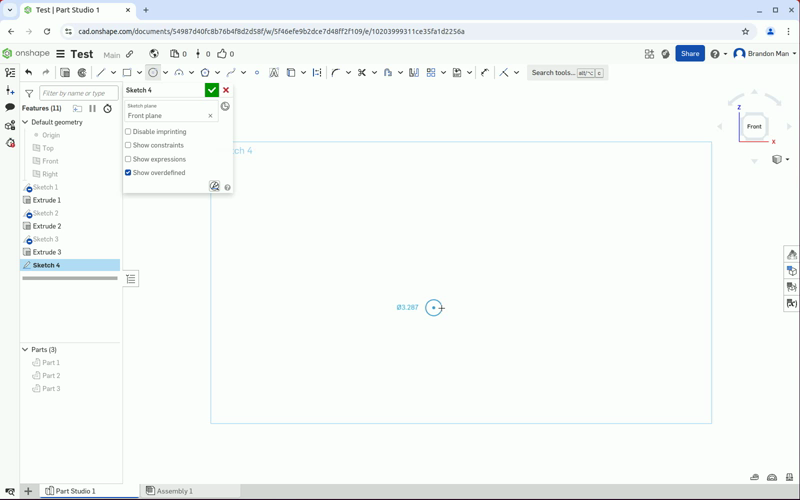
key(esc)
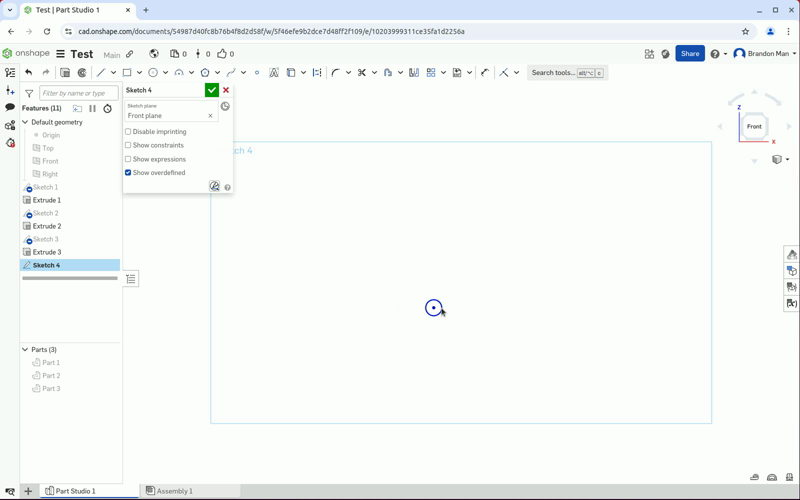
mouse_move(439, 311)
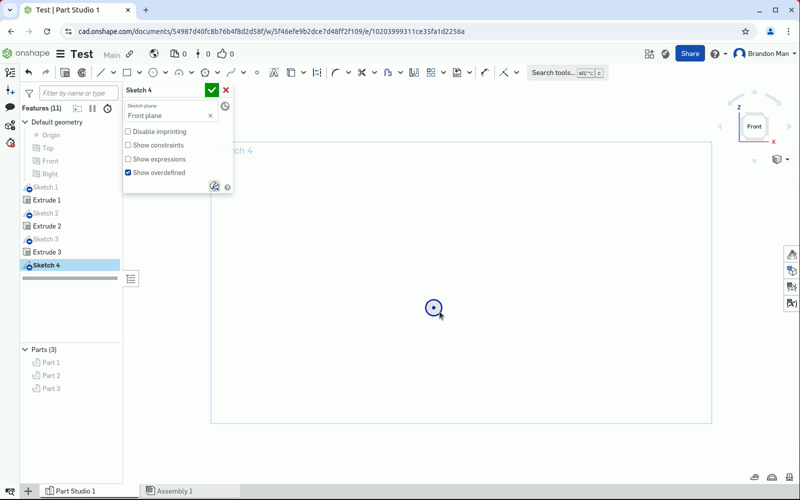
scroll(6)
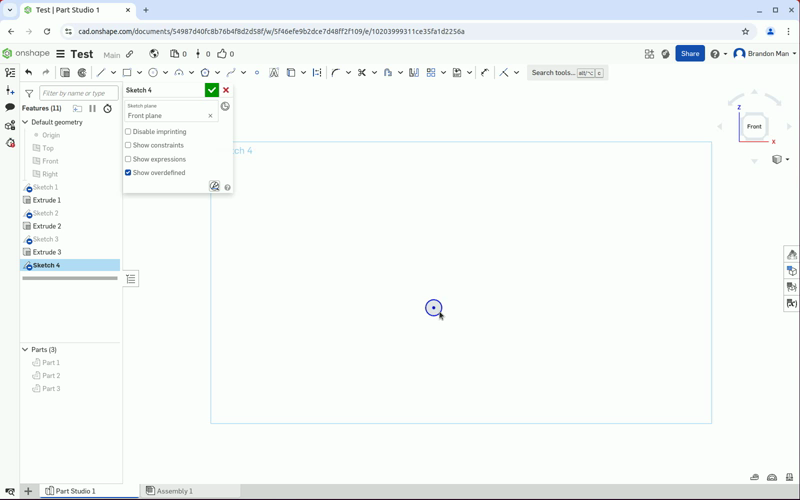
scroll(6)
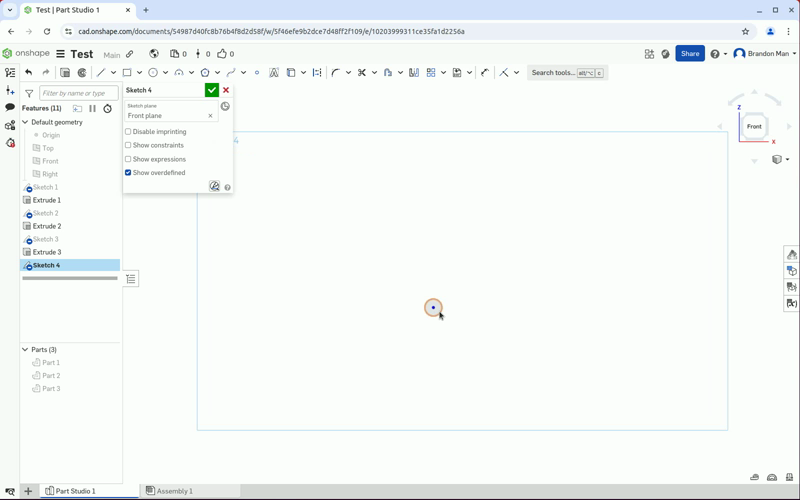
scroll(6)
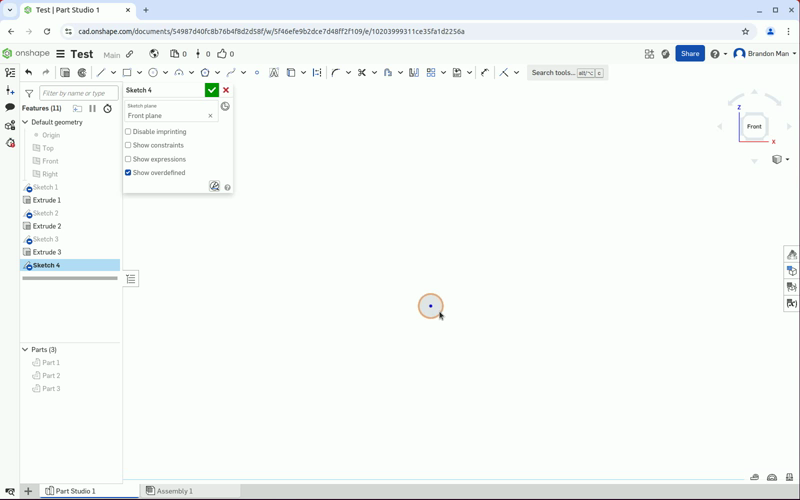
scroll(6)
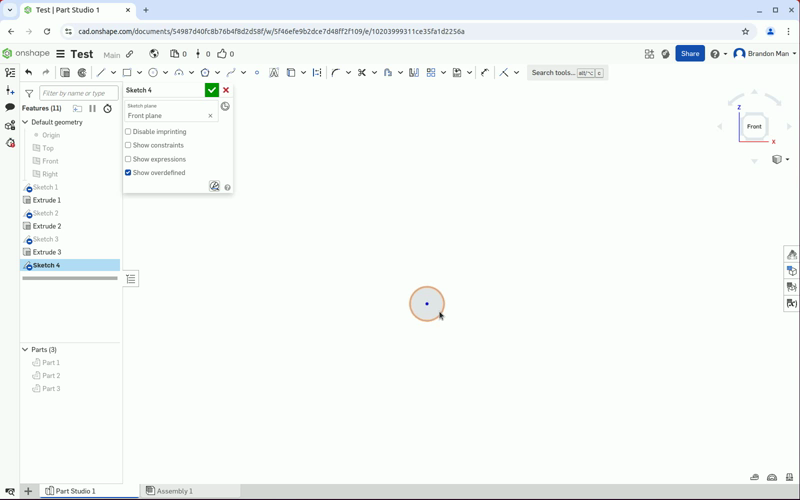
scroll(6)
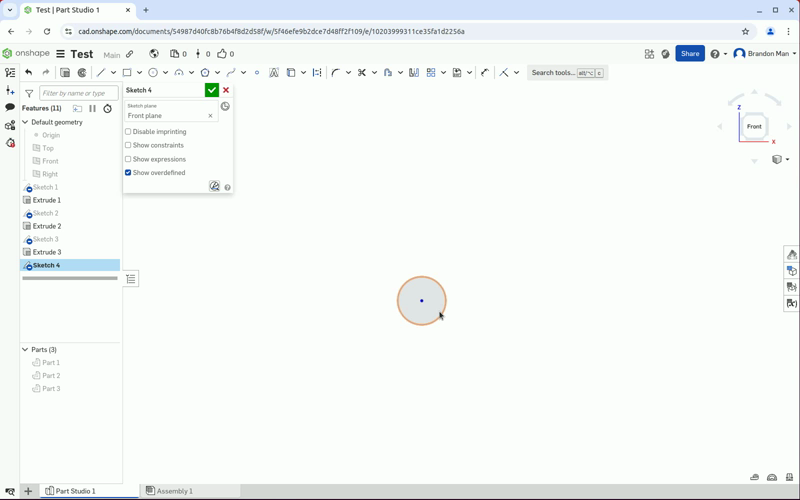
scroll(6)
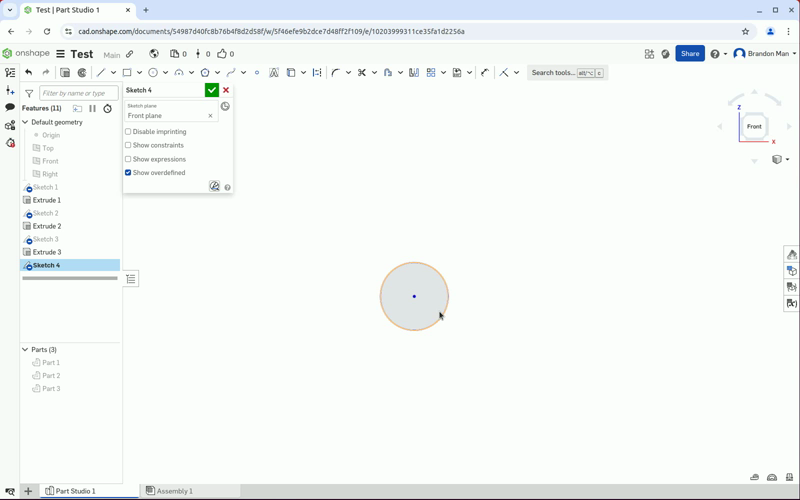
scroll(6)
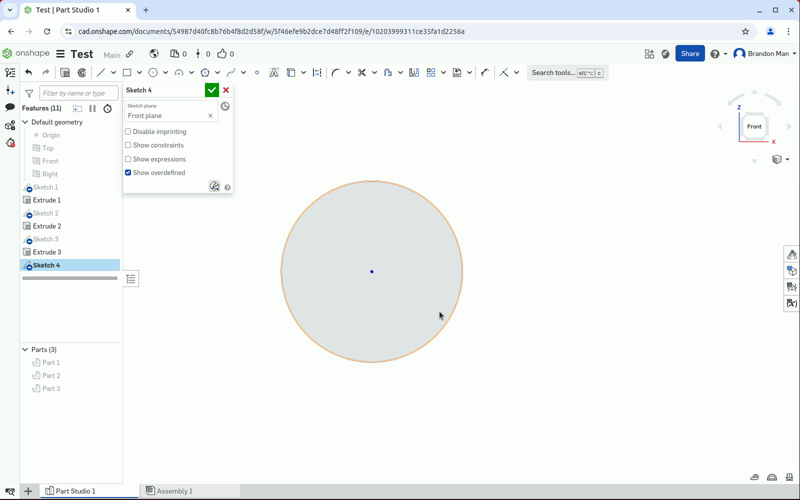
click(439, 311)
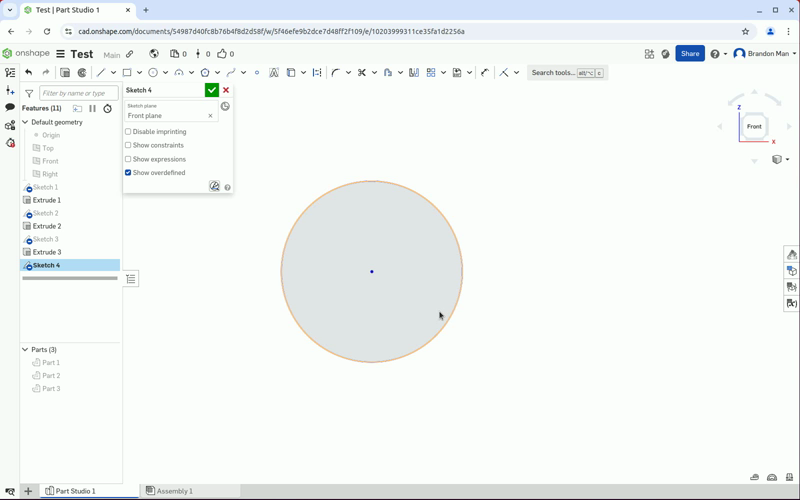
scroll(-6)
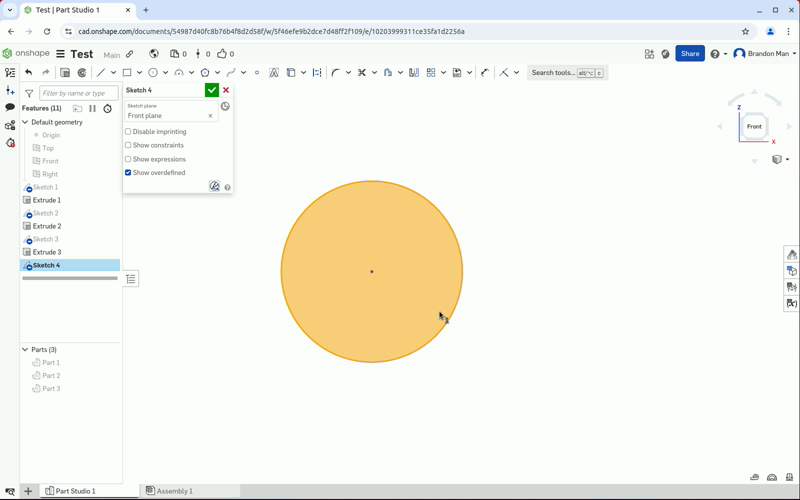
scroll(-6)
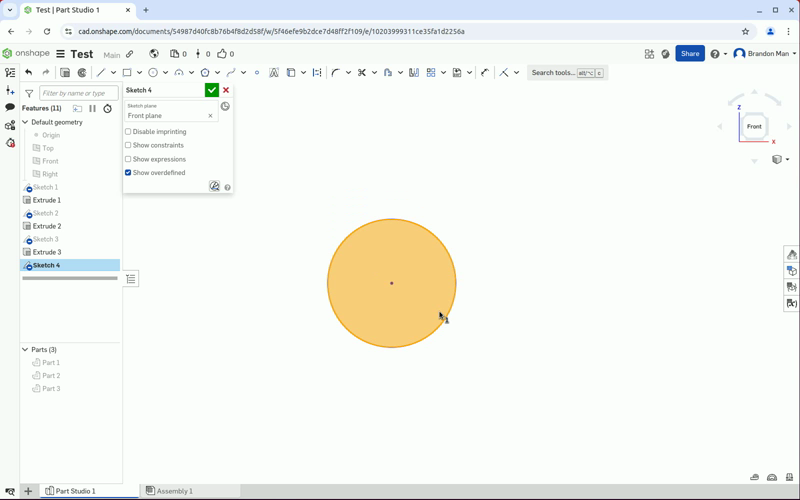
scroll(-6)
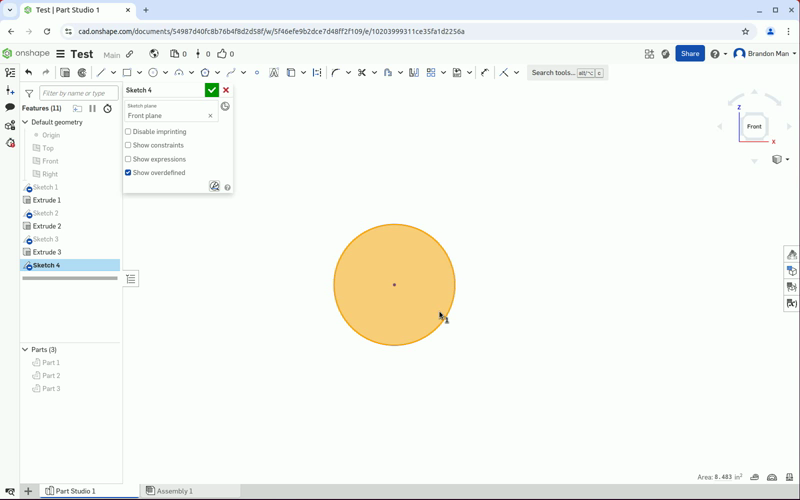
scroll(-6)
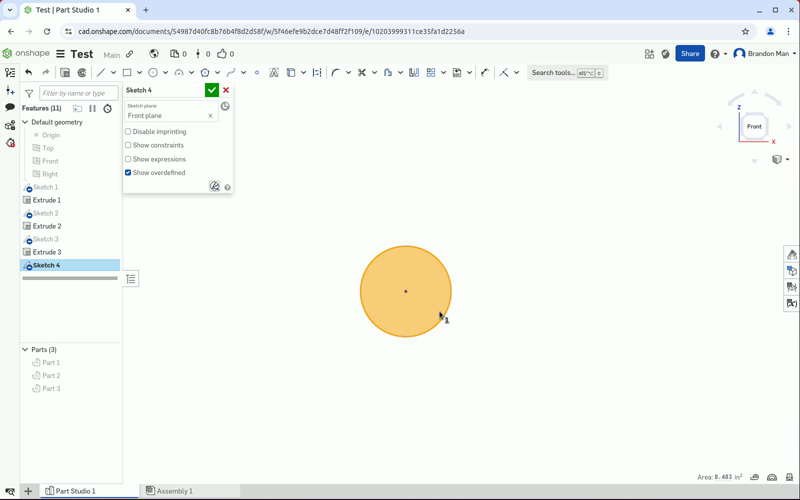
scroll(-6)
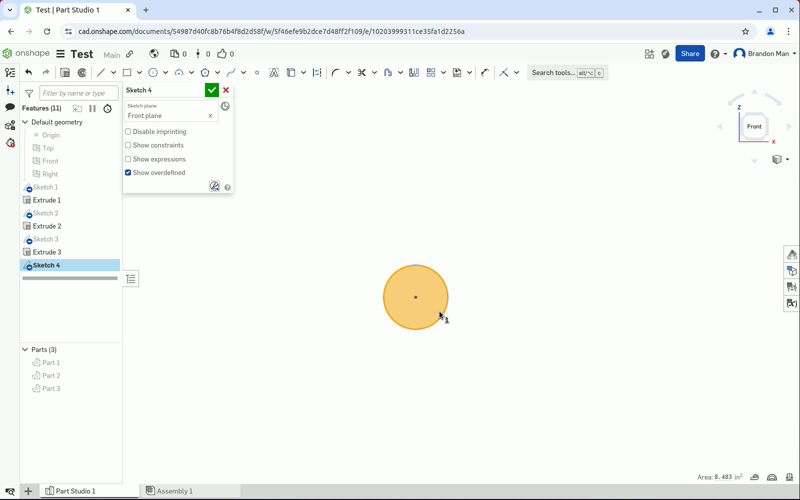
scroll(-6)
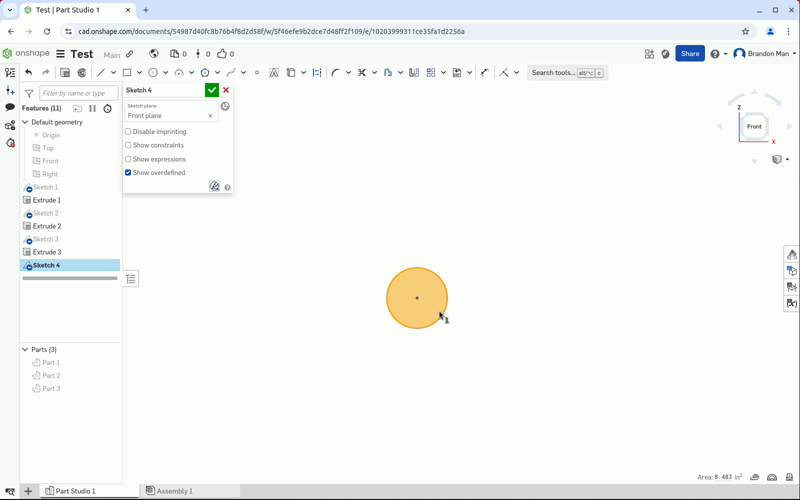
scroll(-6)
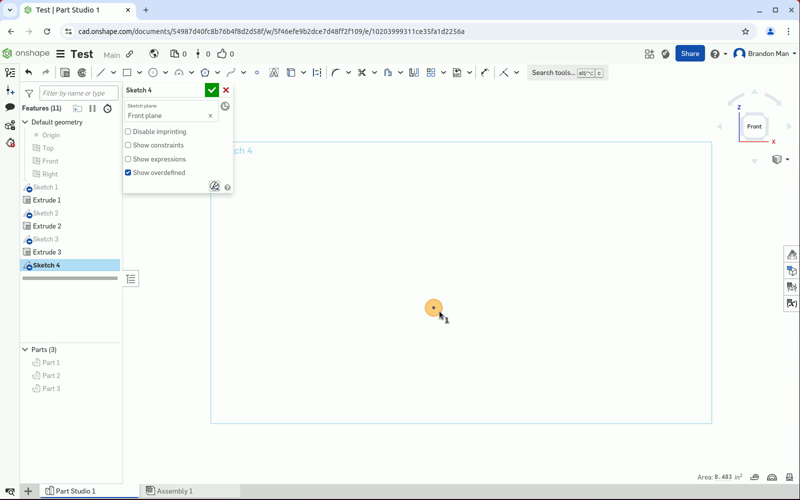
mouse_move(73, 352)
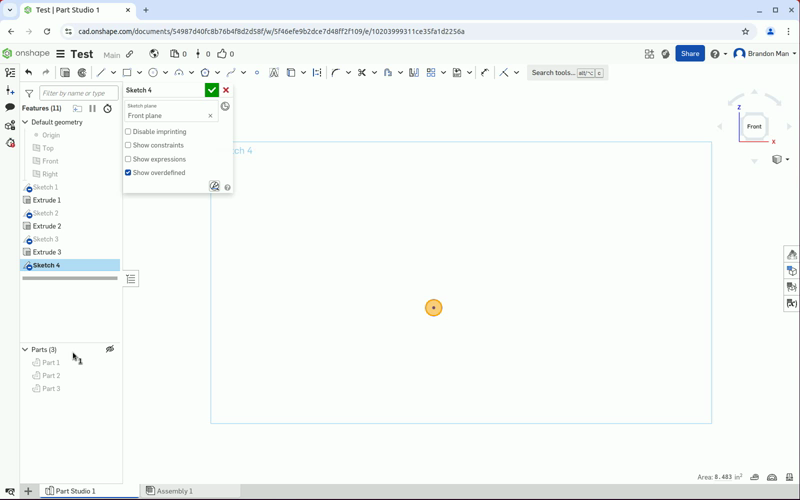
key(shift+y)
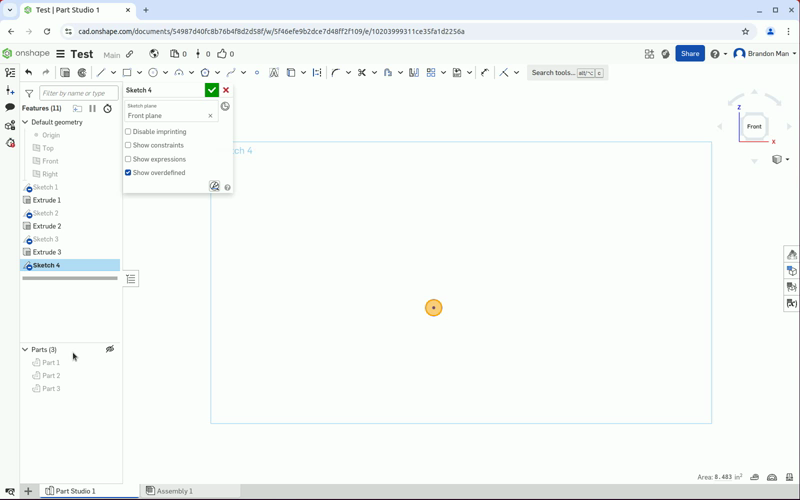
key(shift+e)
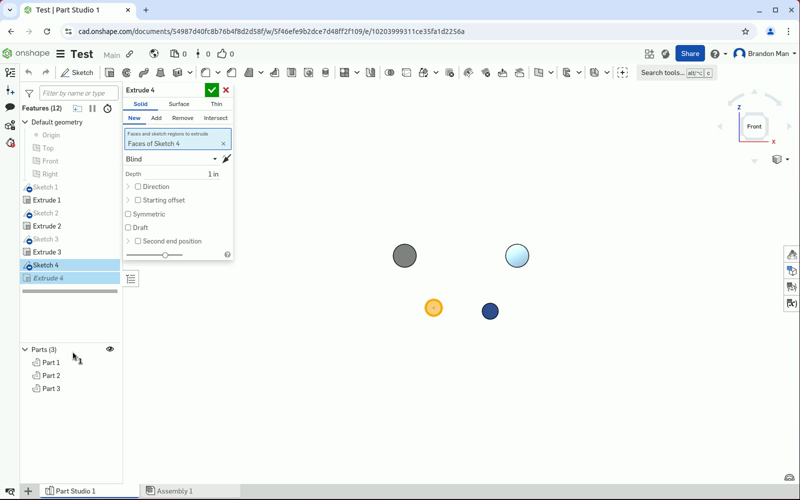
mouse_move(143, 106)
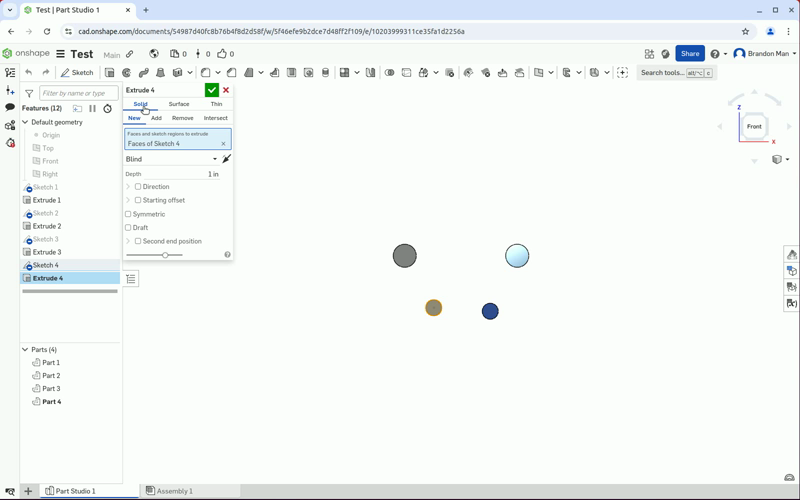
click(143, 106)
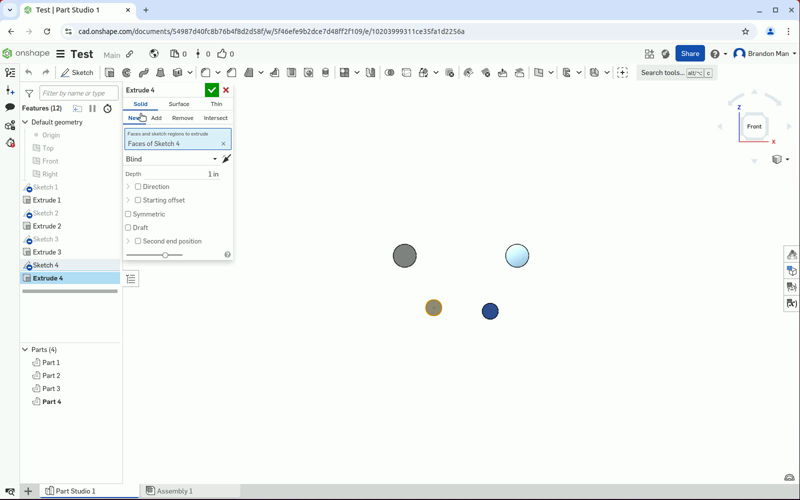
mouse_move(137, 120)
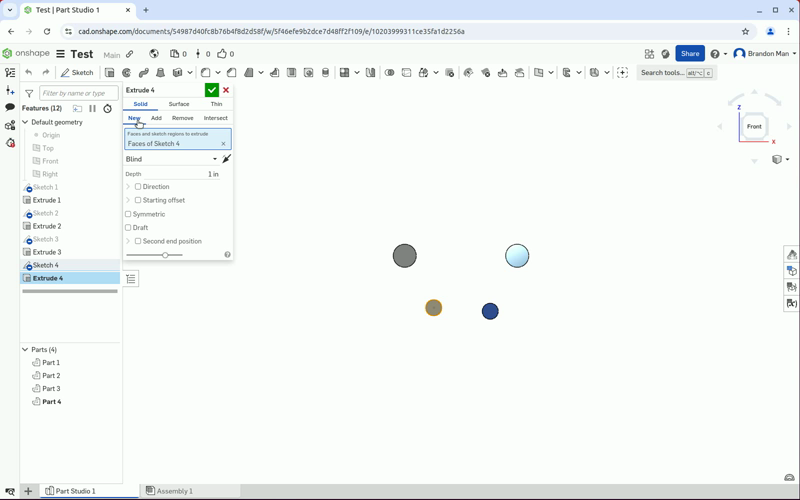
click(137, 120)
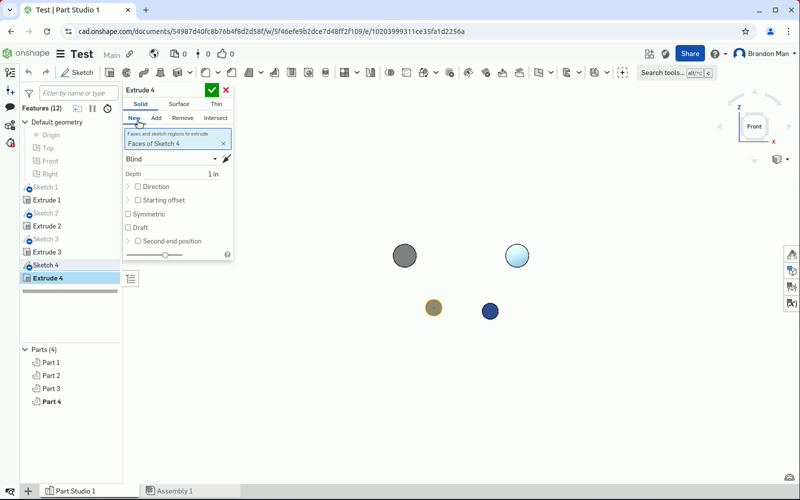
key(tab, 4)
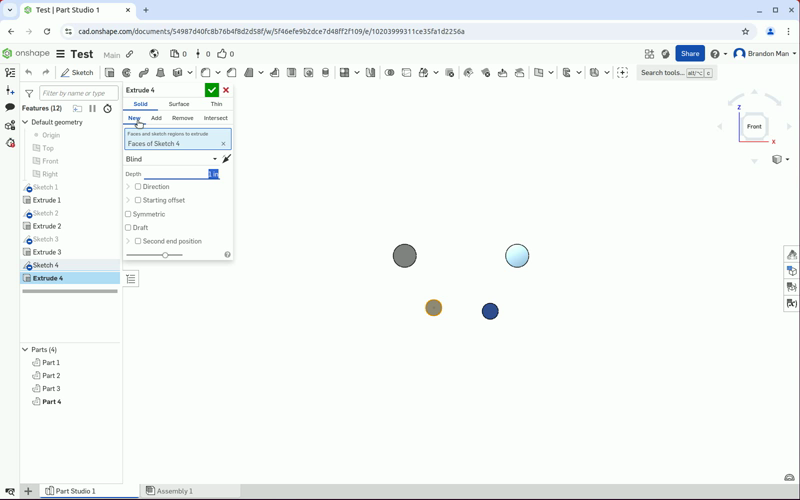
text(7.703)
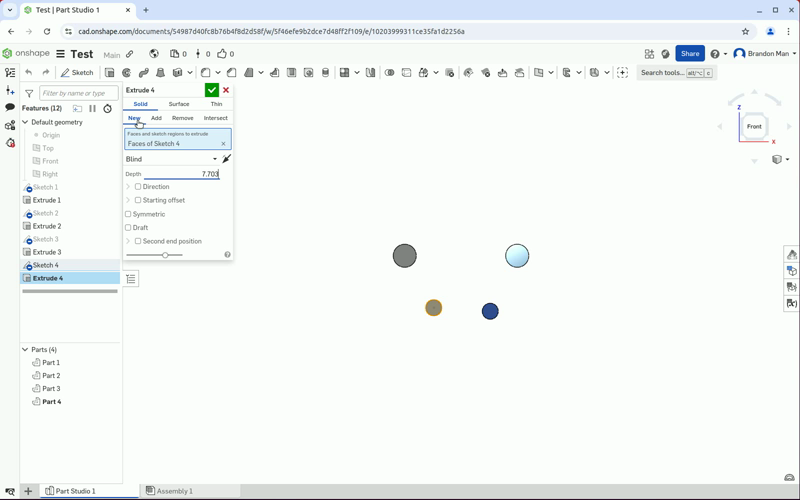
key(enter)
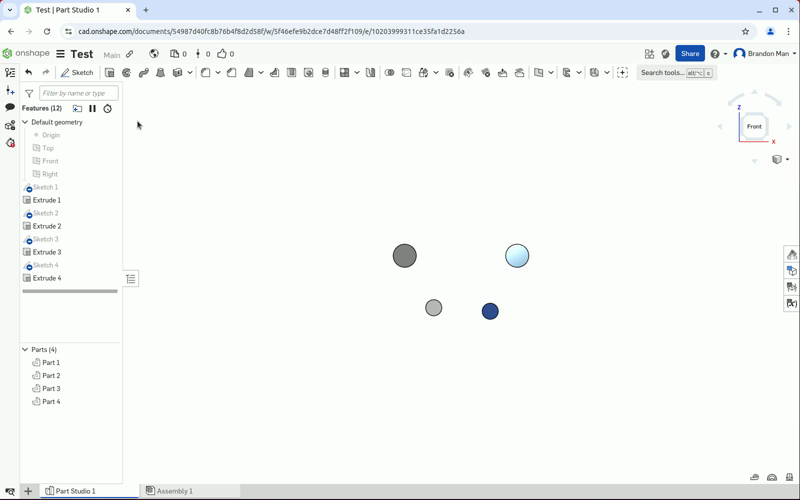
key(shift+h)
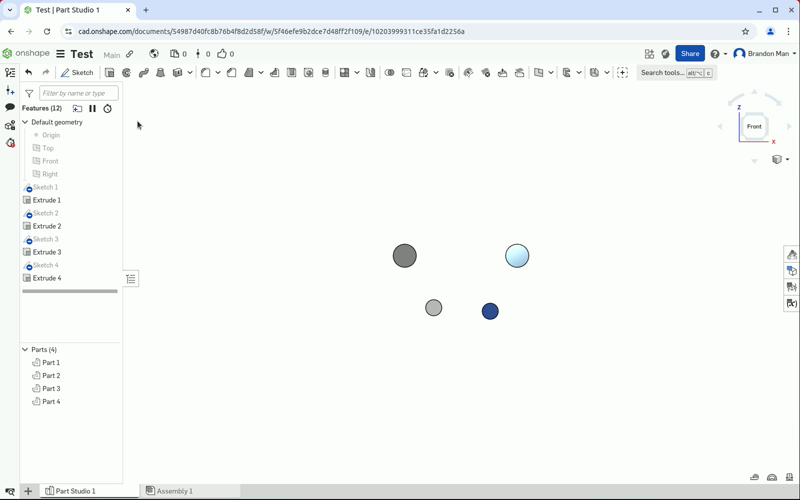
key(shift+h)
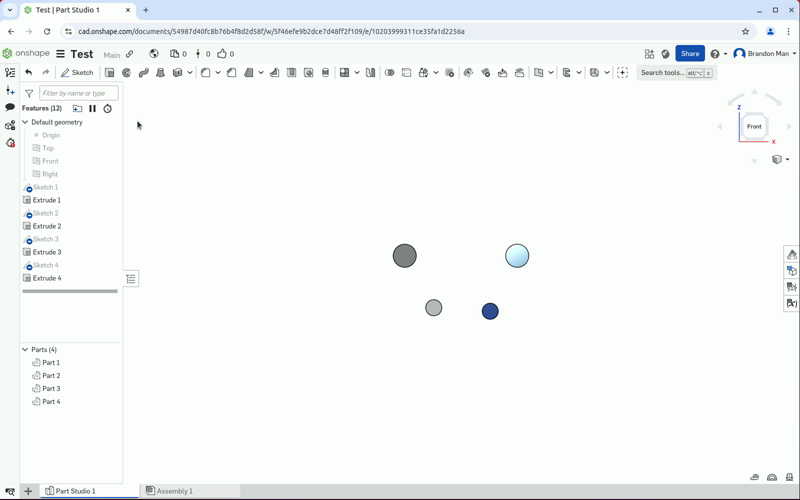
mouse_move(73, 189)
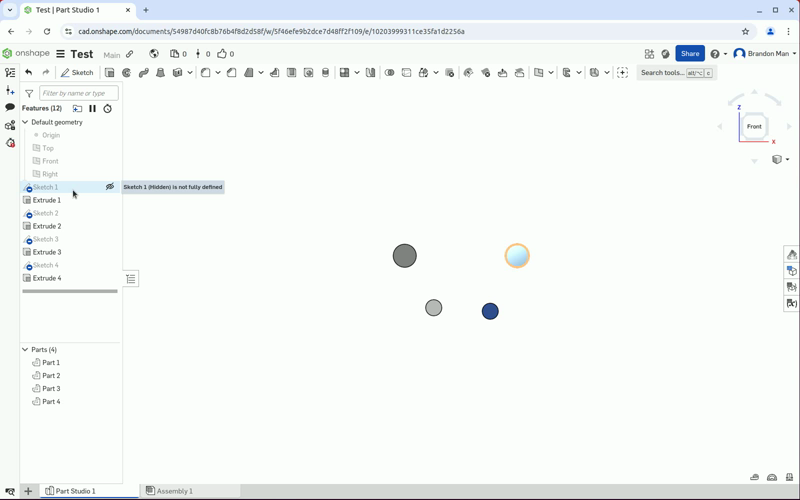
click(73, 189)
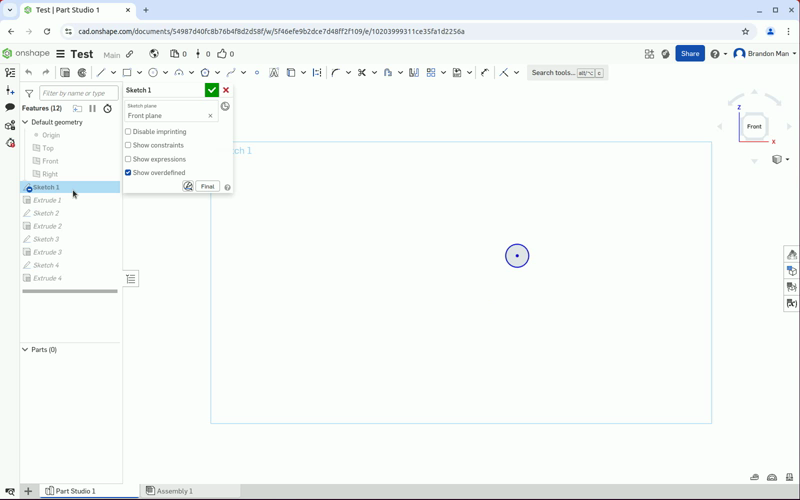
mouse_move(229, 92)
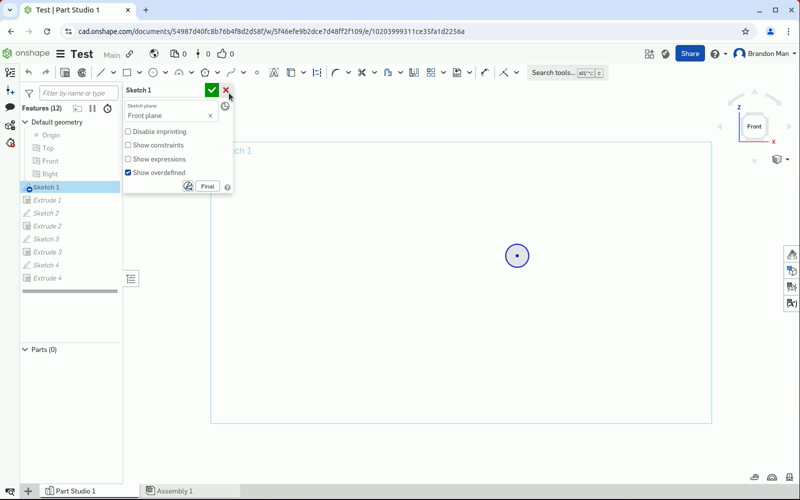
click(229, 92)
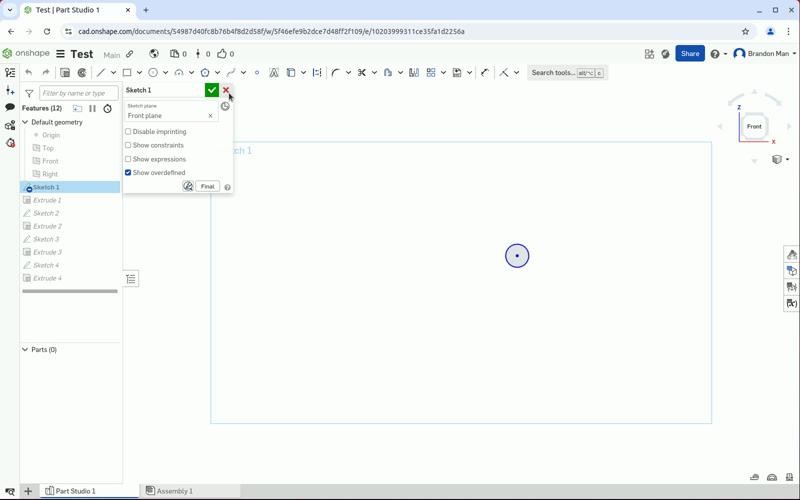
key(shift+s)
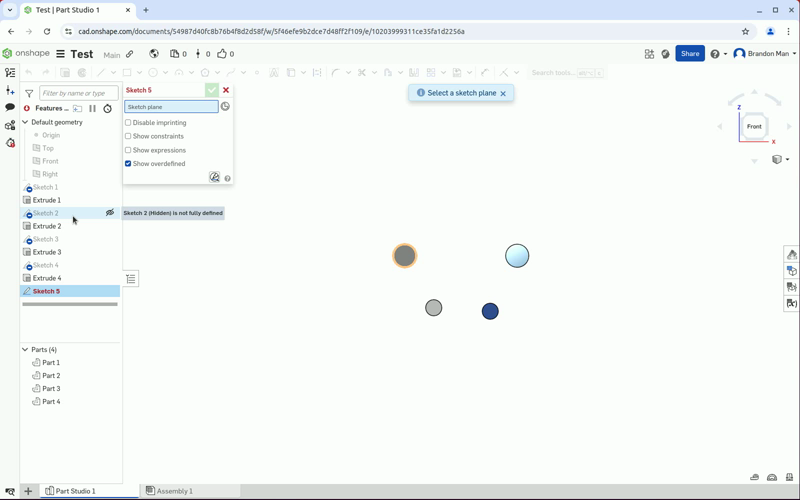
scroll(3)
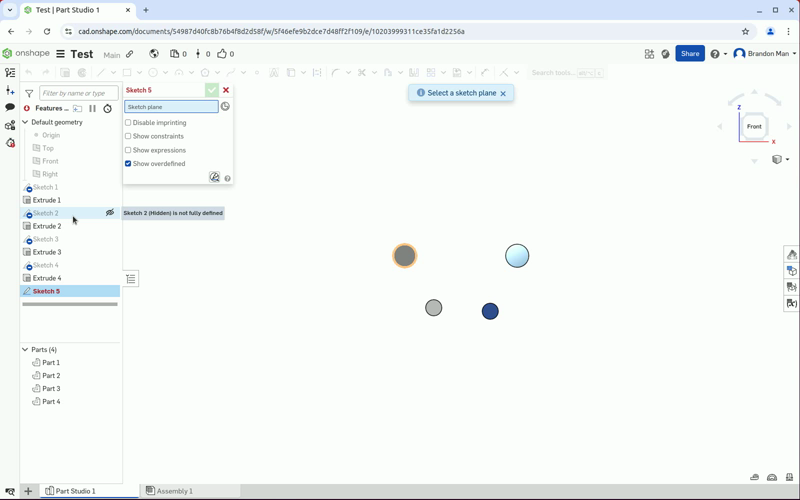
mouse_move(73, 163)
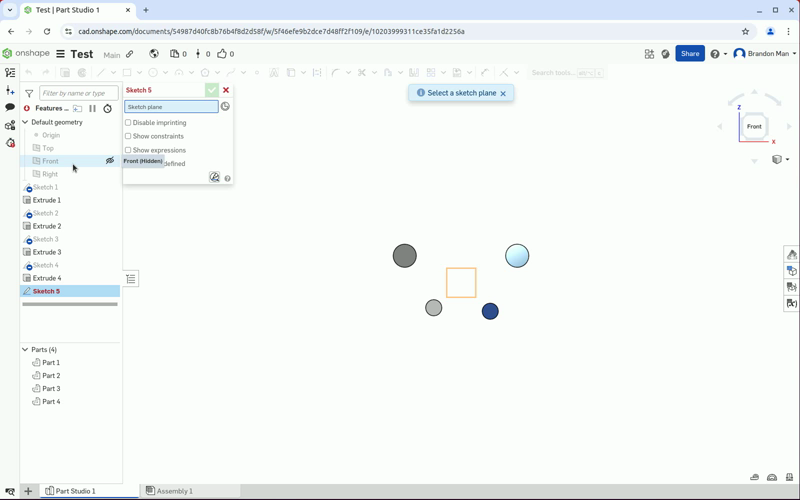
click(73, 163)
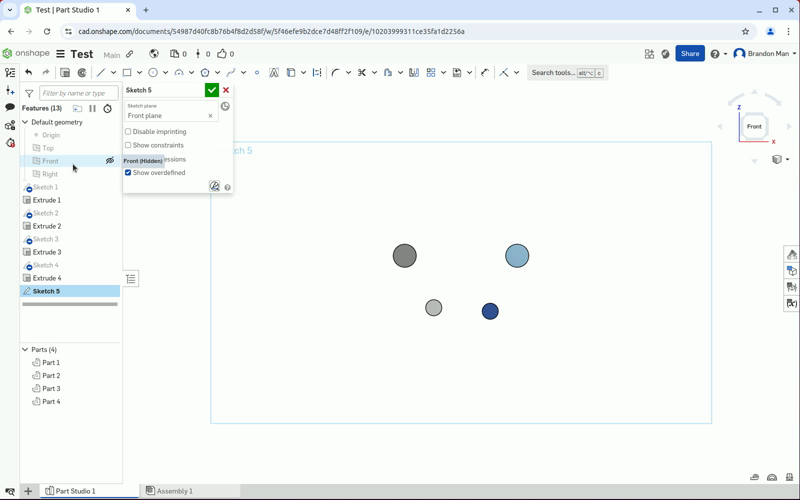
mouse_move(73, 352)
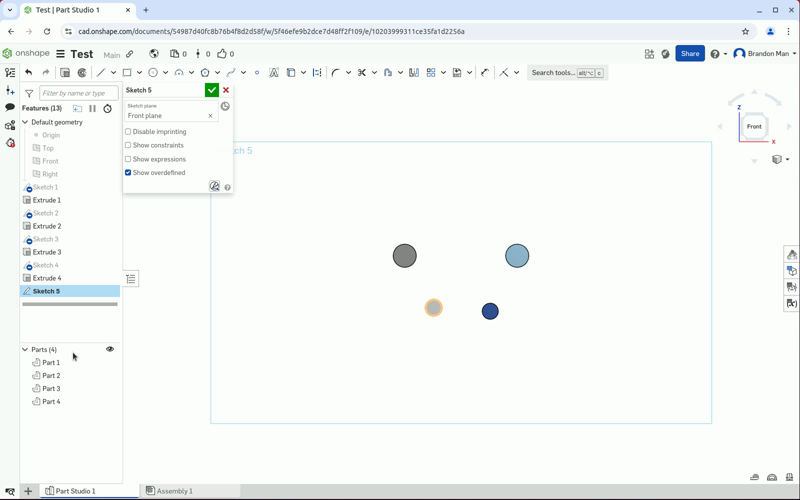
key(y)
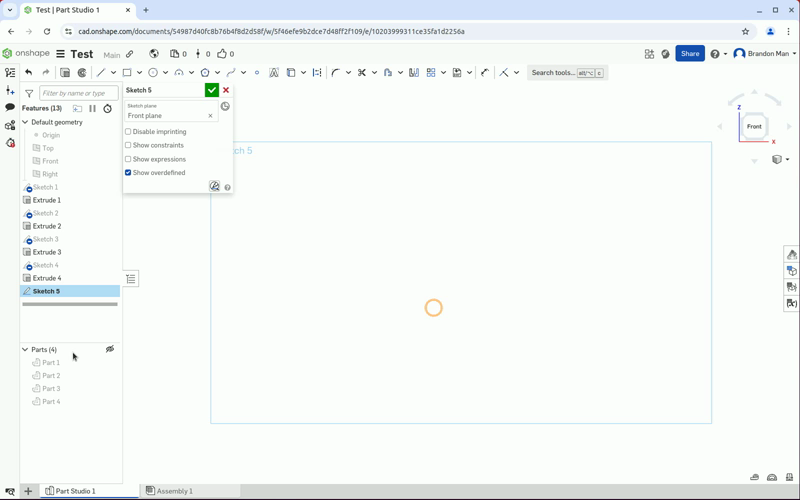
key(l)
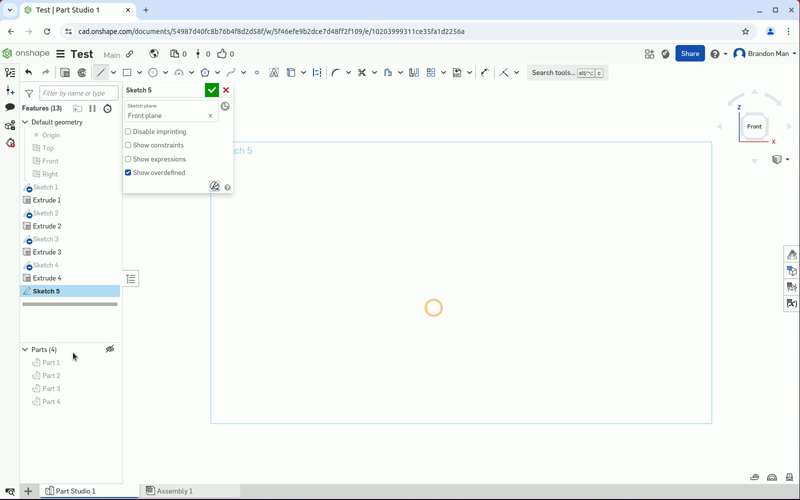
key_down(shift)
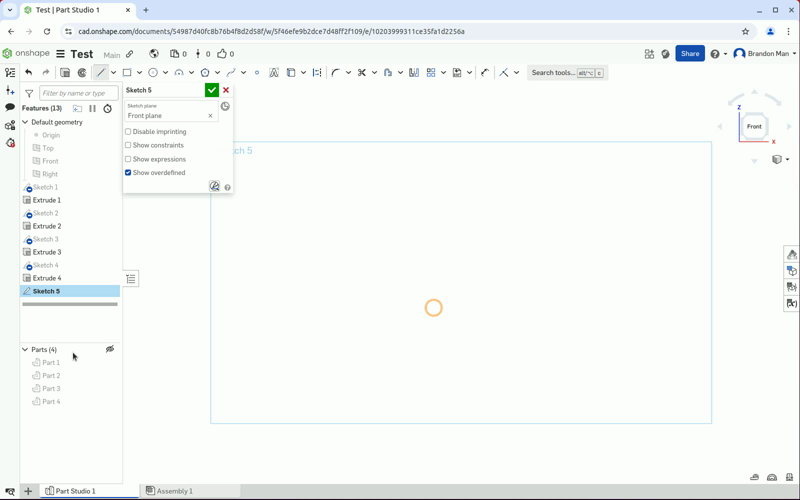
mouse_move(348, 339)
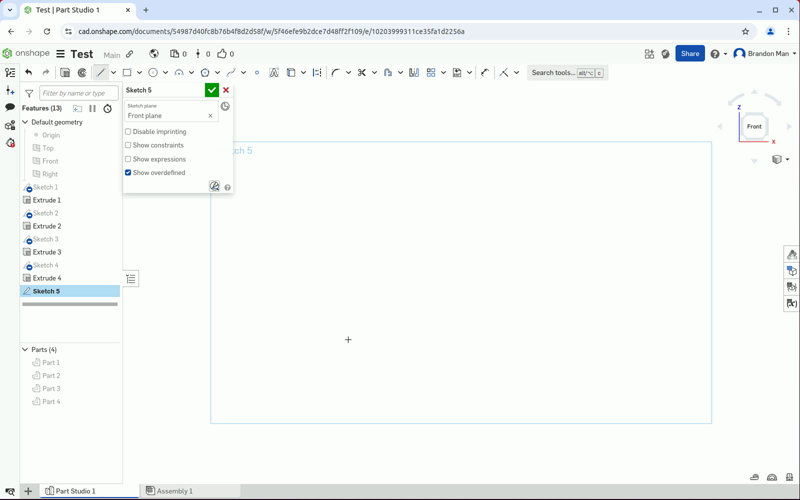
click(348, 339)
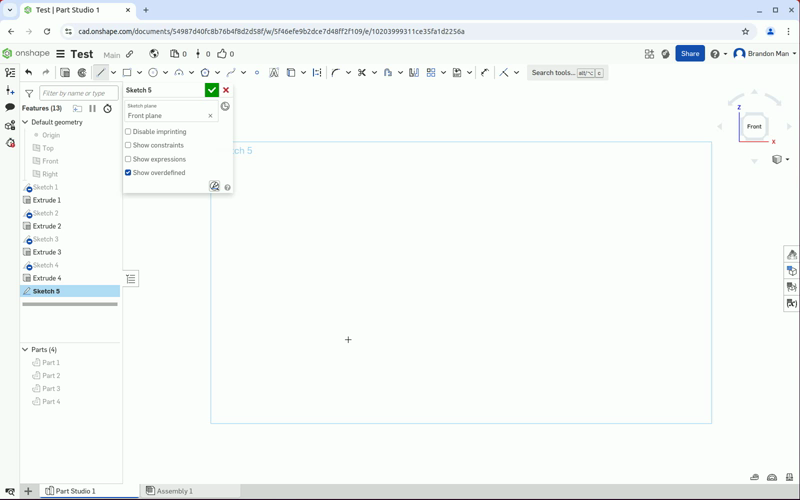
key_up(shift)
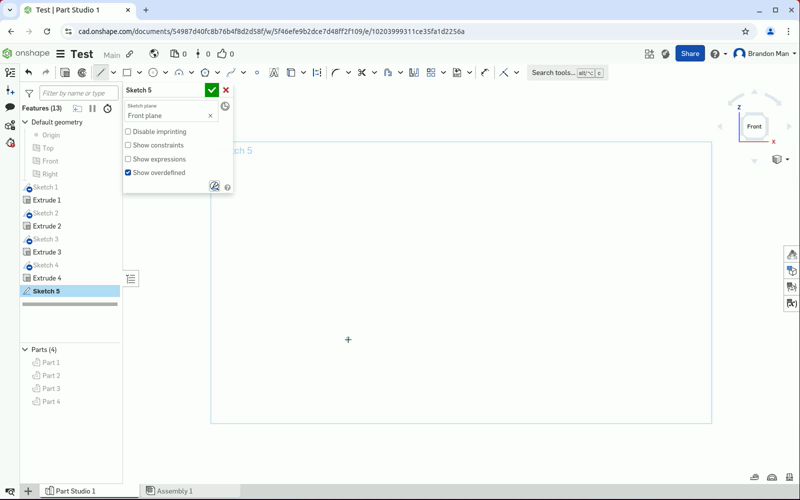
key_down(shift)
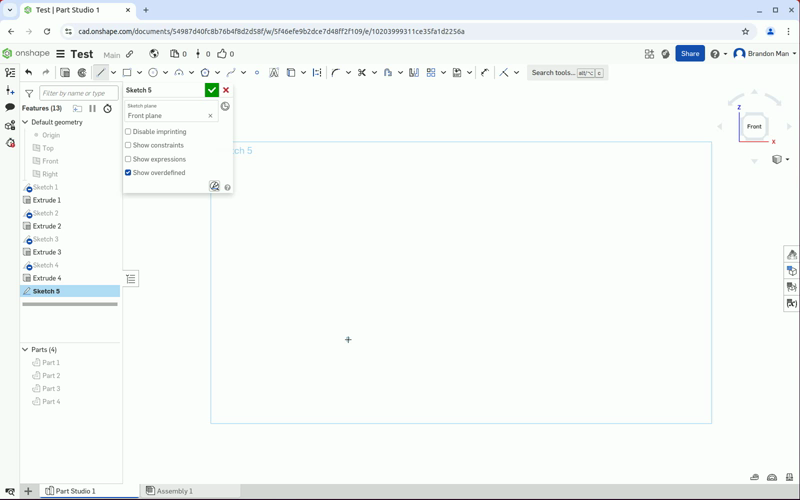
mouse_move(572, 339)
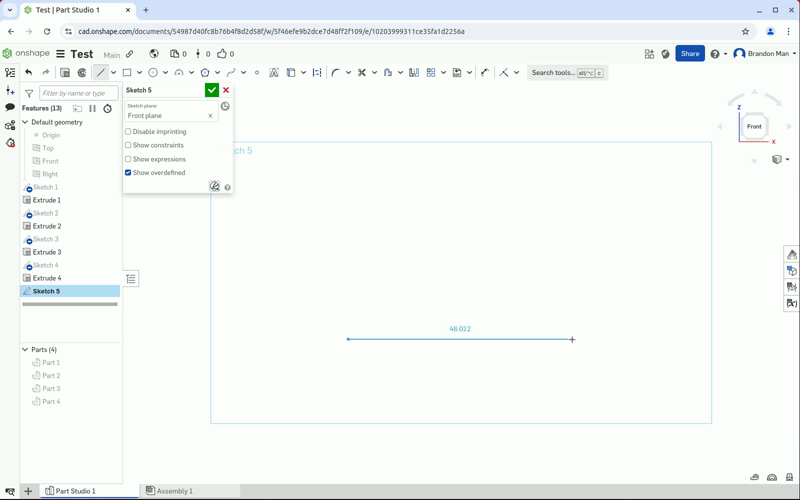
click(572, 339)
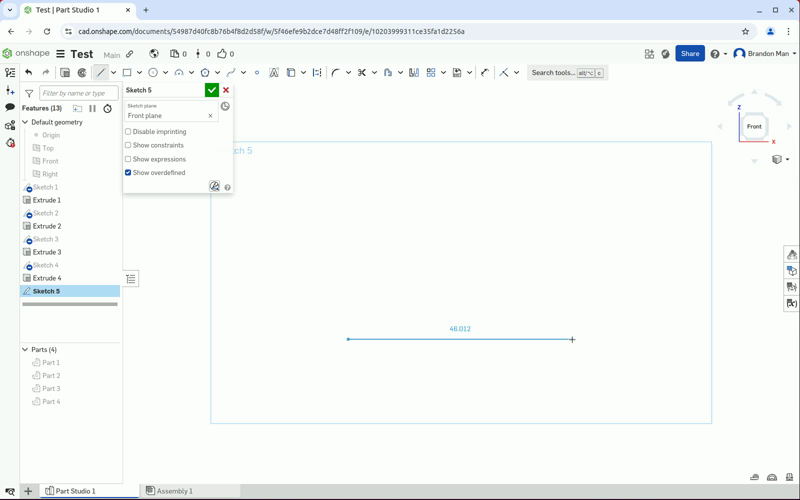
key_up(shift)
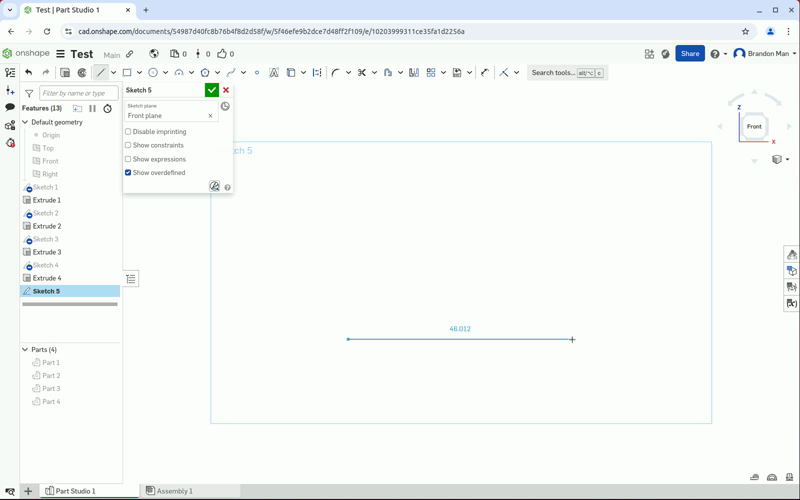
key_down(shift)
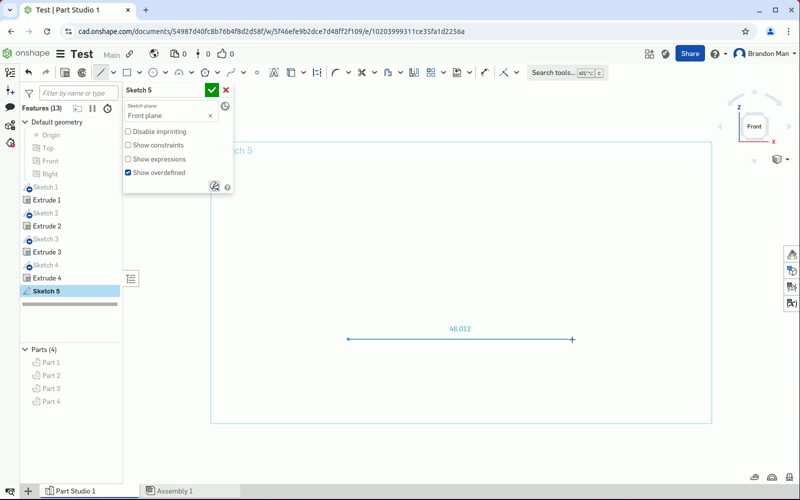
mouse_move(572, 226)
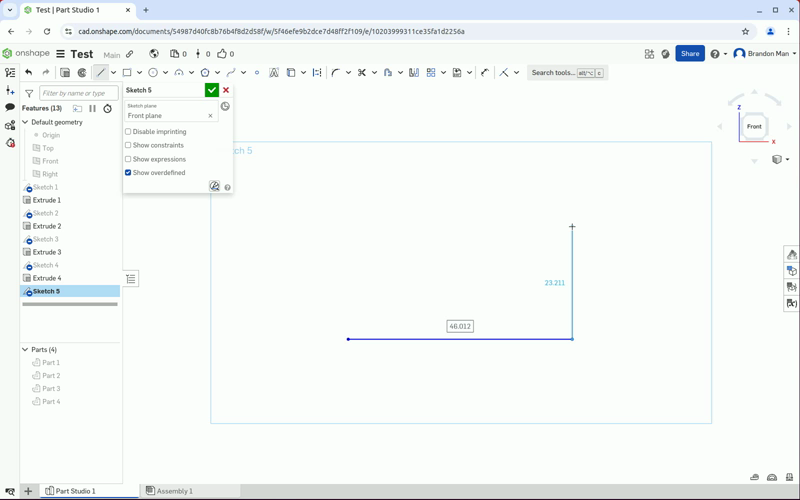
click(572, 226)
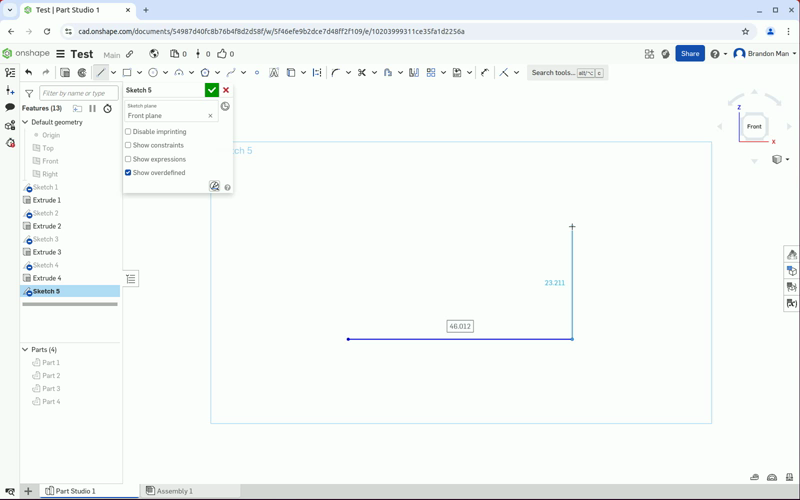
key_up(shift)
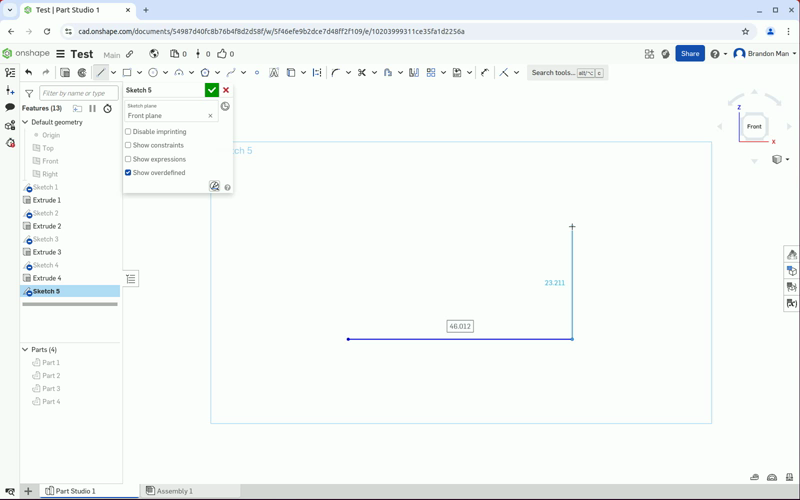
key_down(shift)
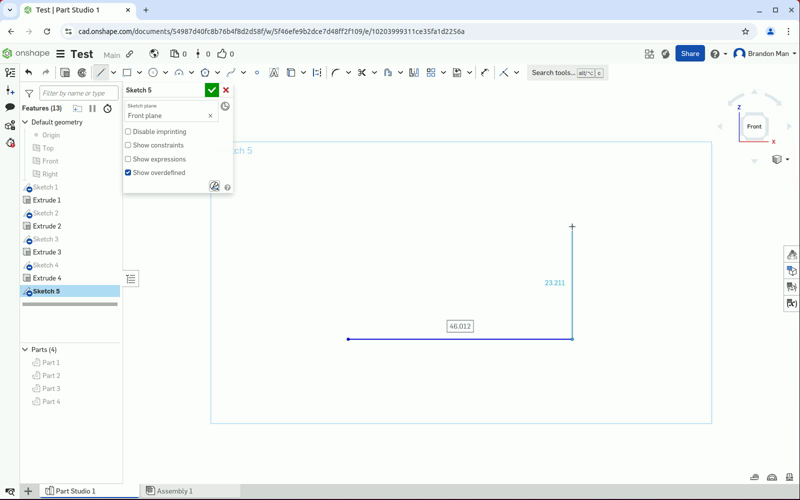
mouse_move(348, 226)
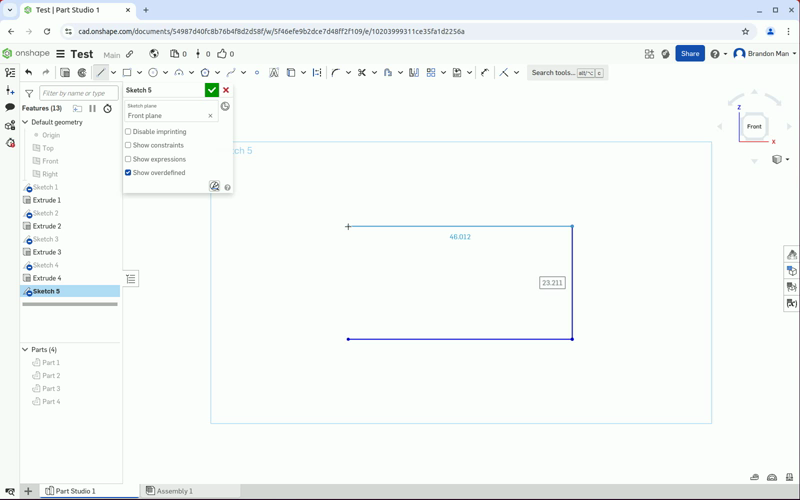
click(348, 226)
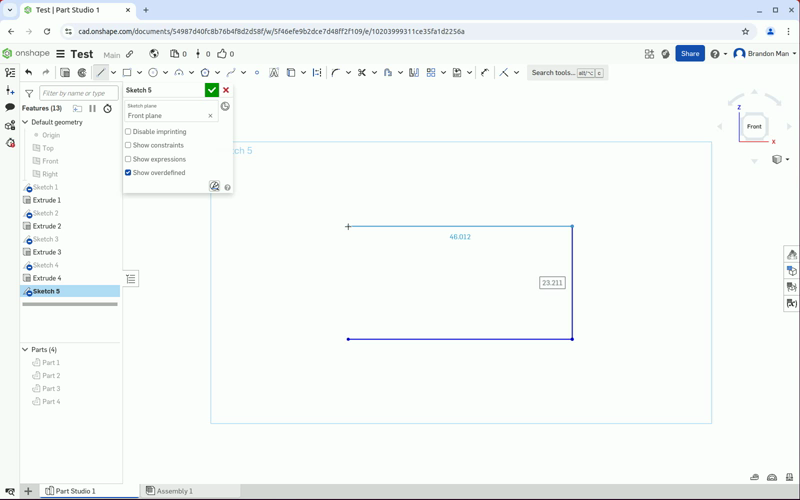
key_up(shift)
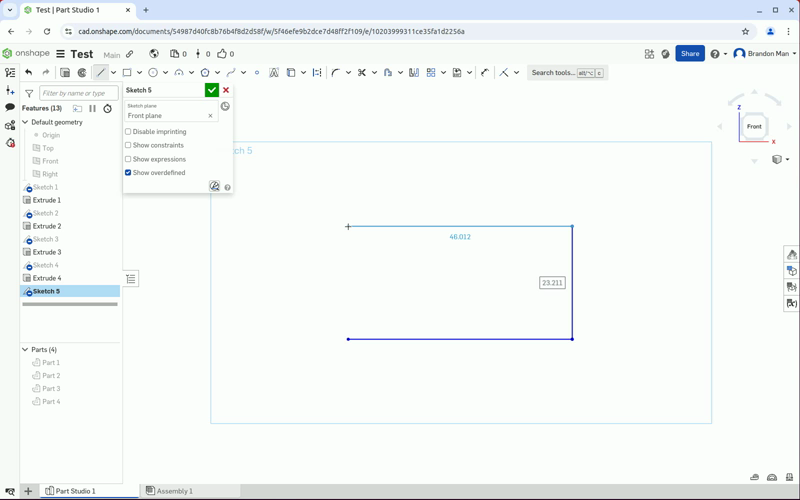
key_down(shift)
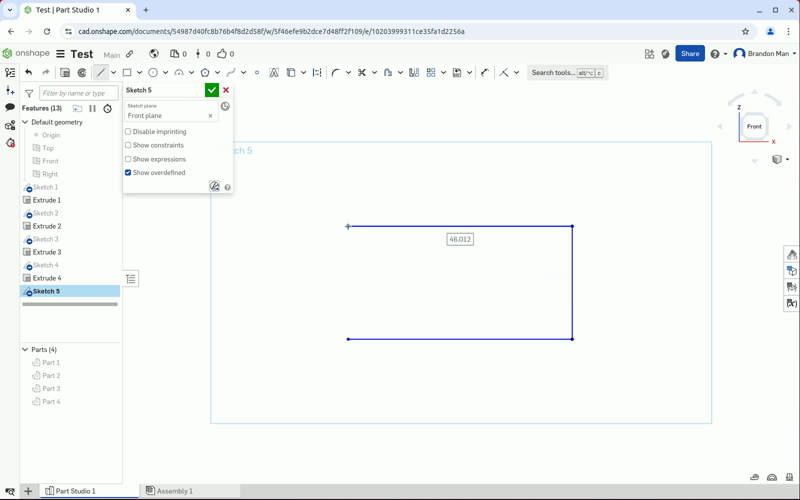
mouse_move(348, 339)
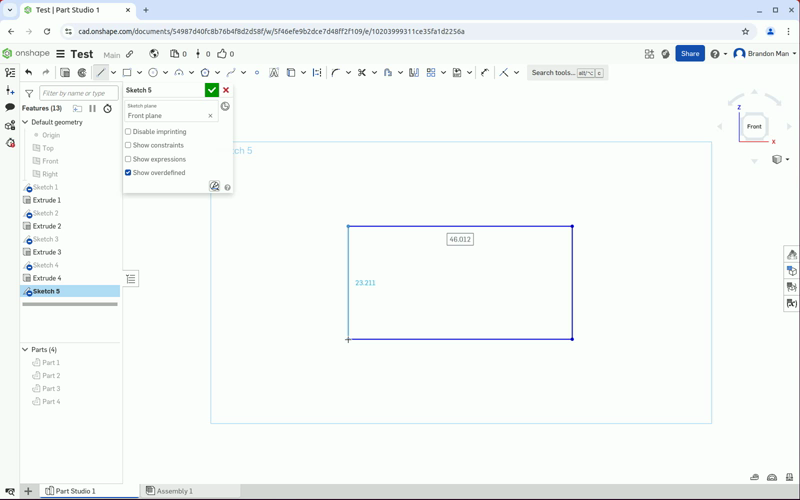
key_up(shift)
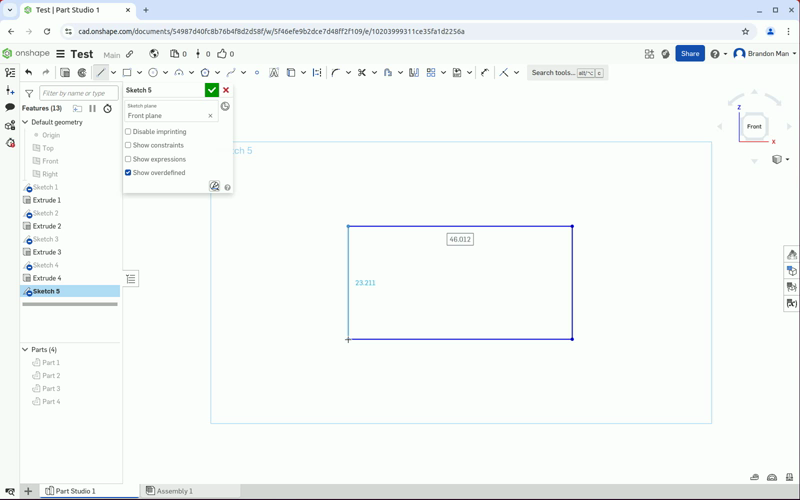
click(348, 339)
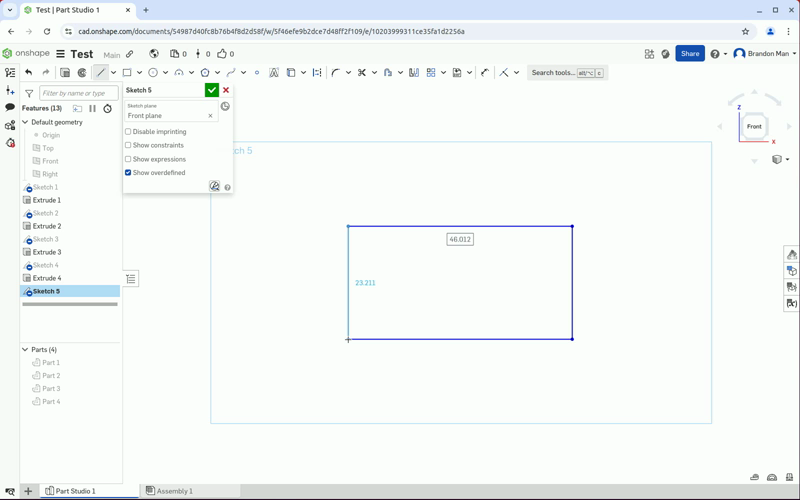
key(esc)
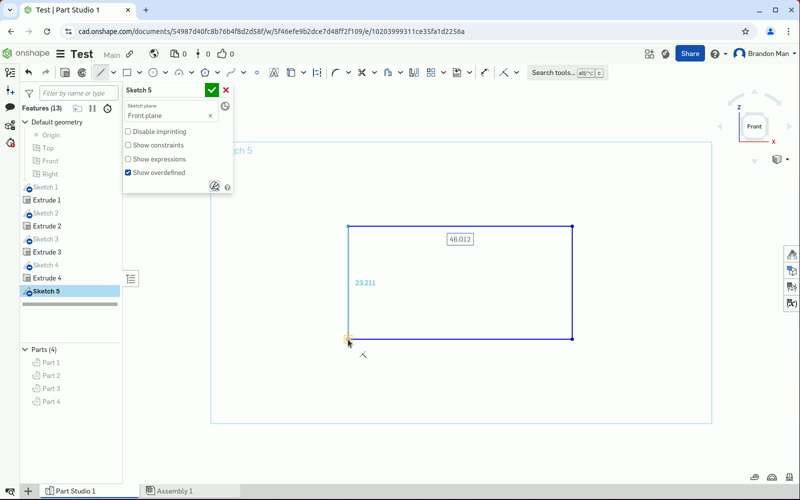
key(c)
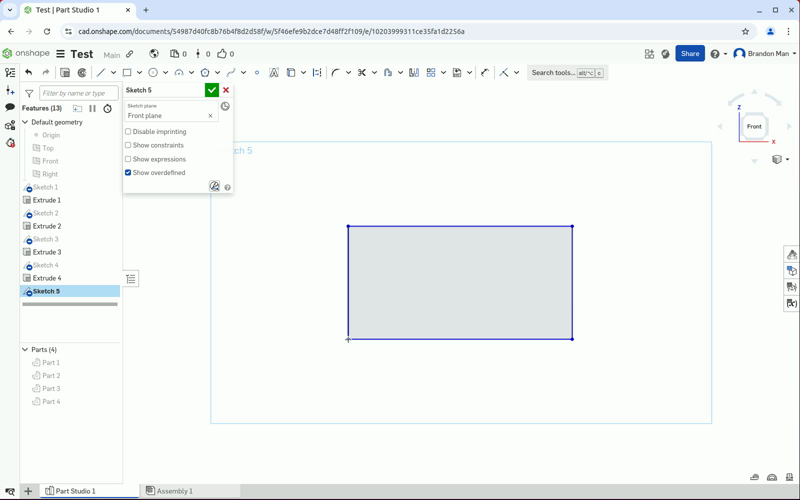
key_down(shift)
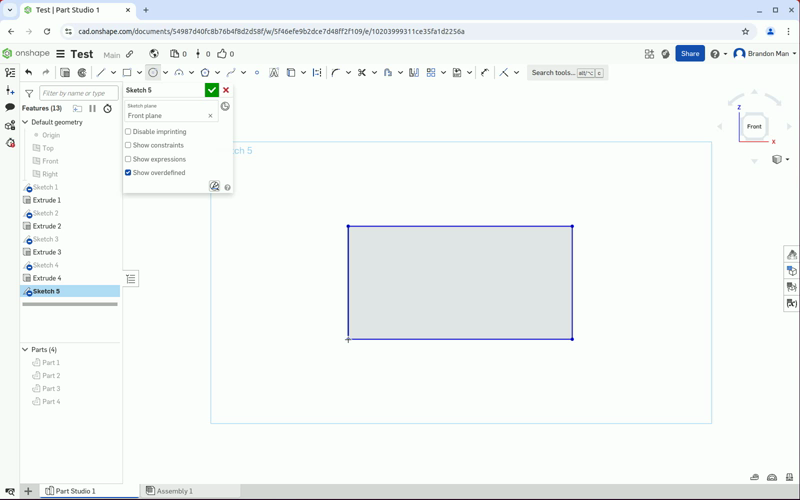
mouse_move(404, 256)
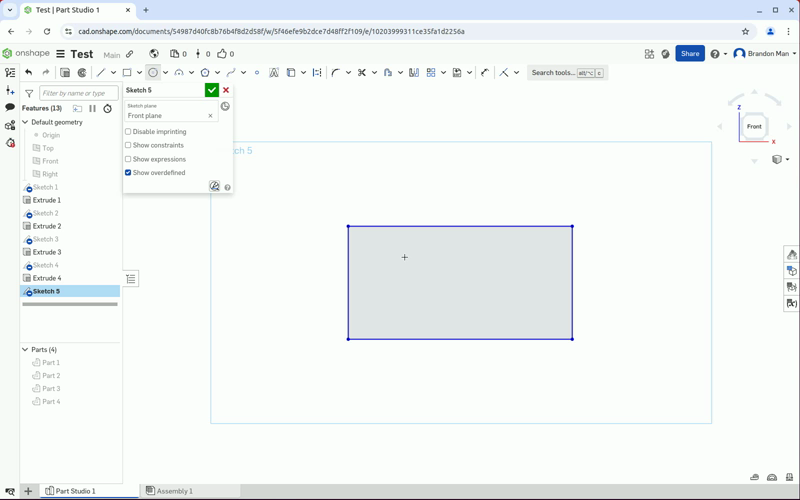
click(404, 256)
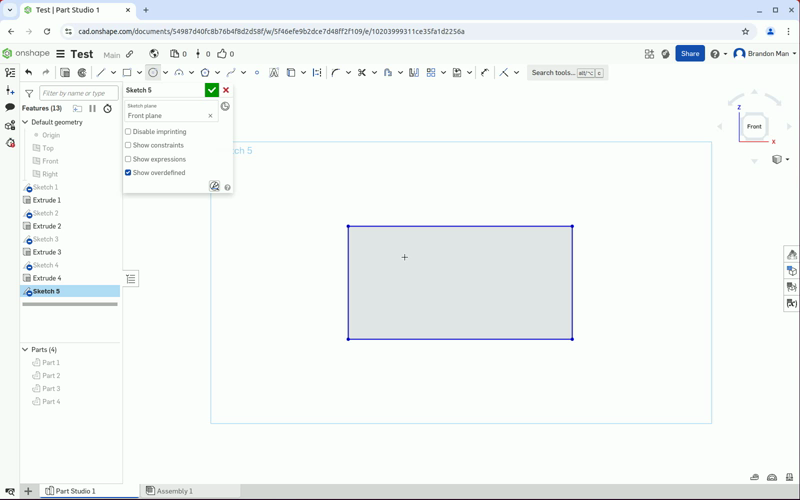
key_up(shift)
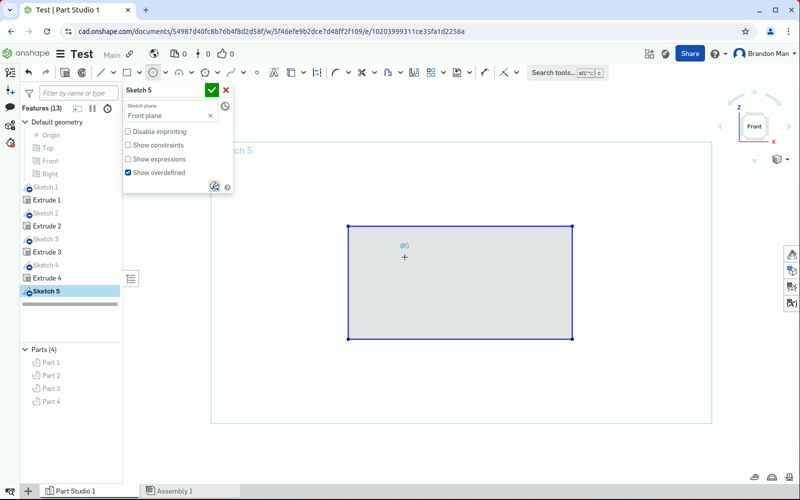
mouse_move(416, 256)
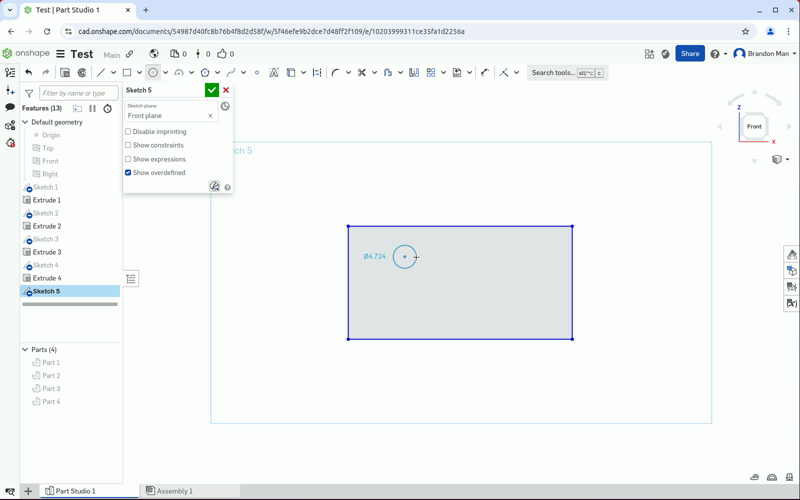
click(416, 256)
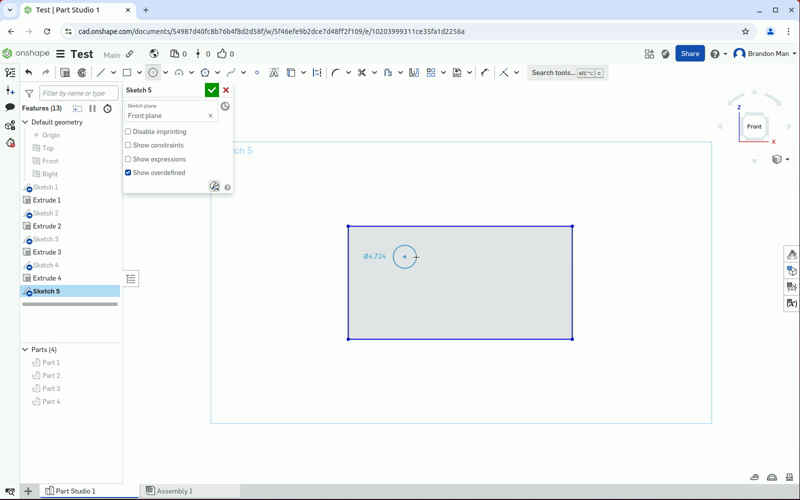
key(esc)
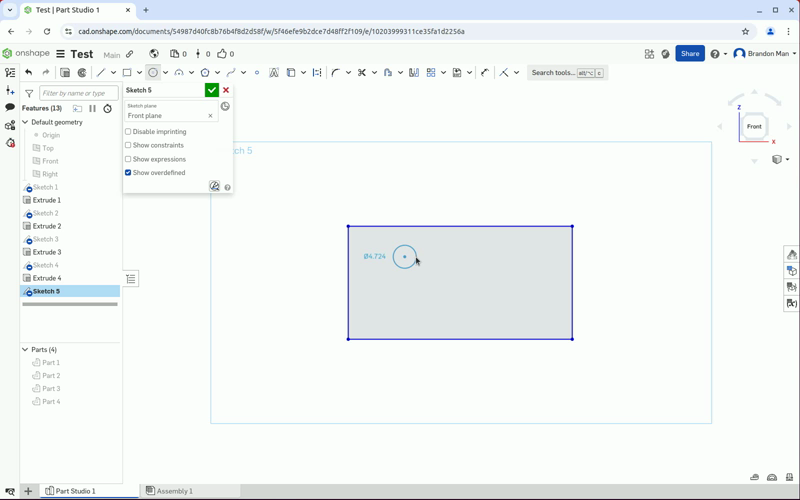
key(c)
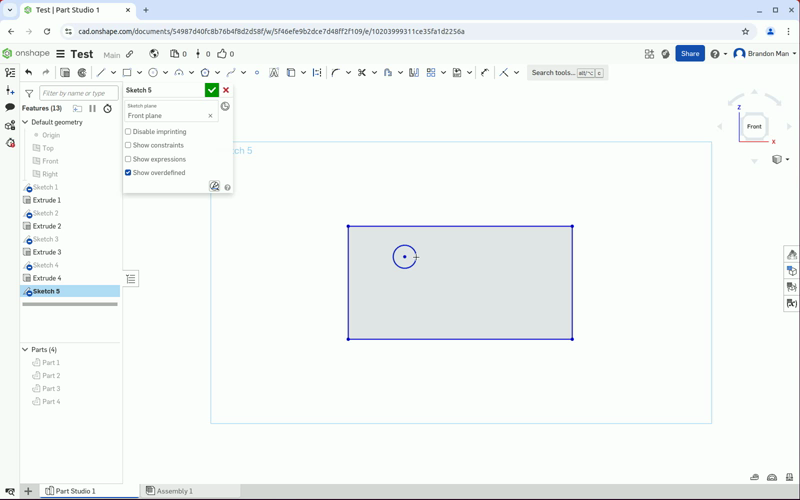
key_down(shift)
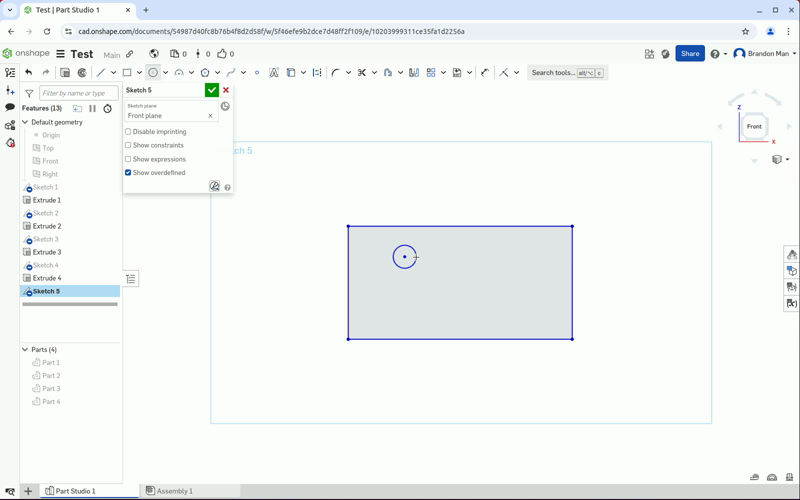
mouse_move(433, 308)
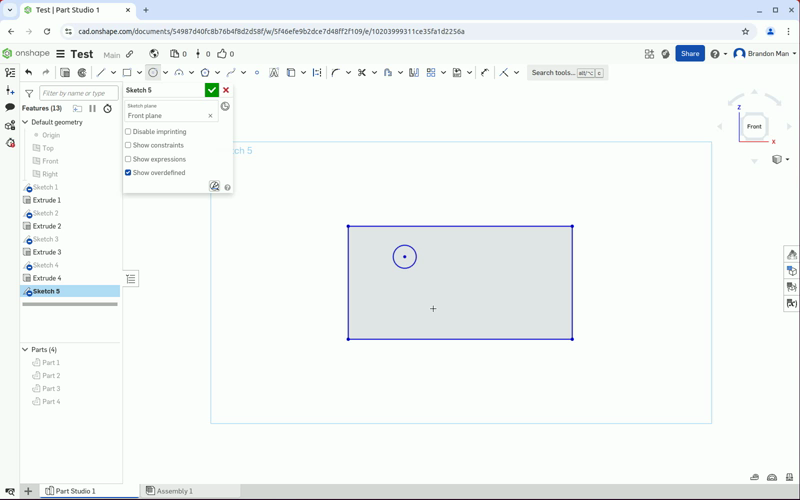
click(433, 308)
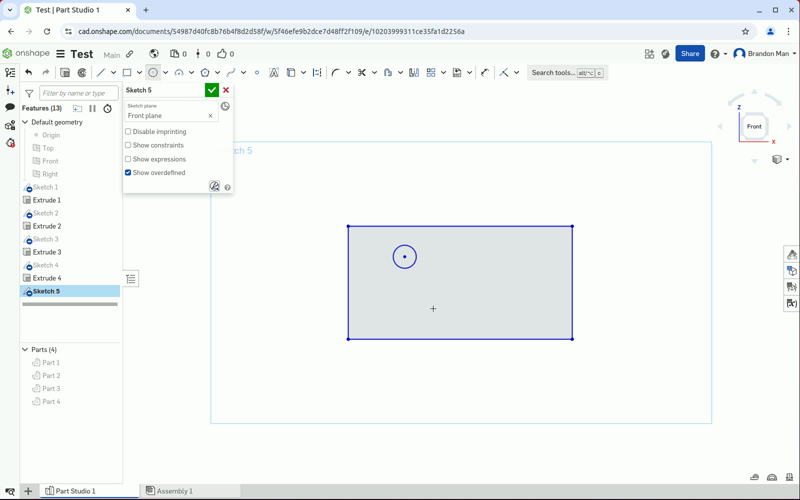
key_up(shift)
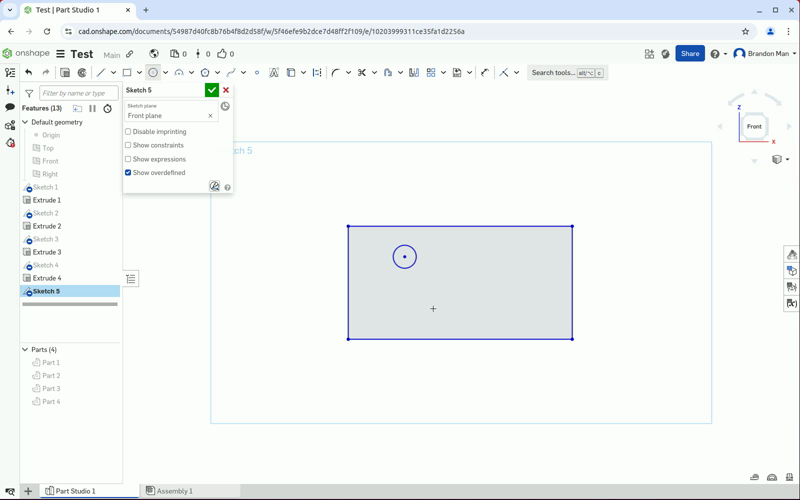
mouse_move(440, 308)
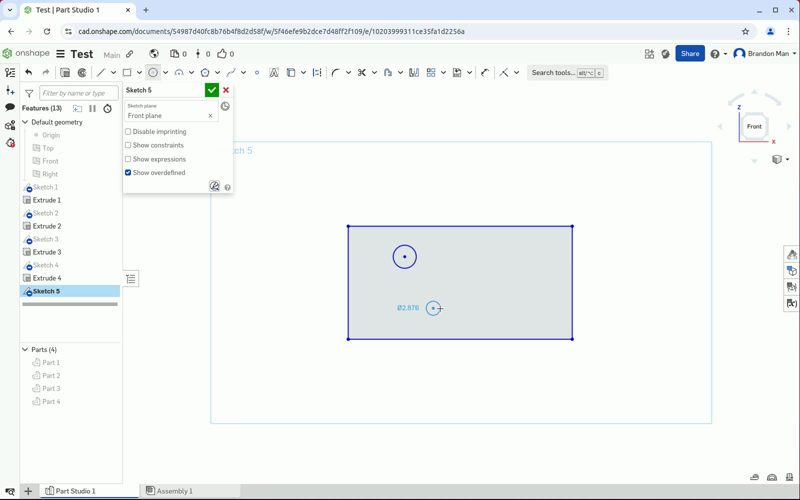
click(440, 308)
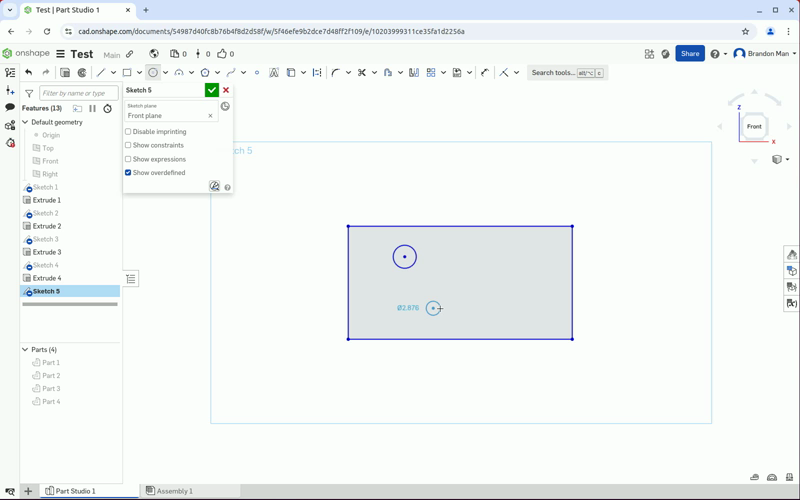
key(esc)
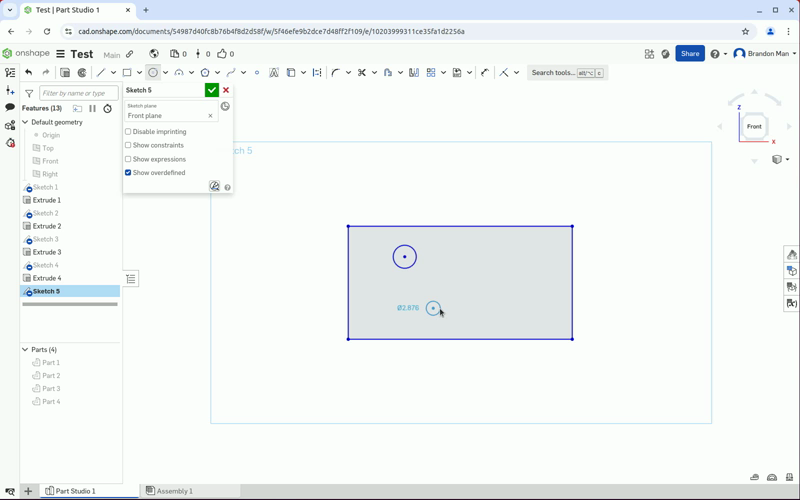
key(c)
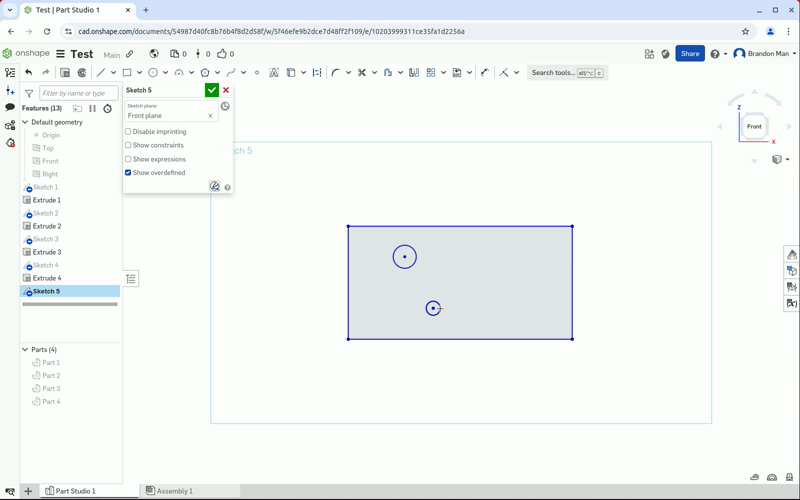
key_down(shift)
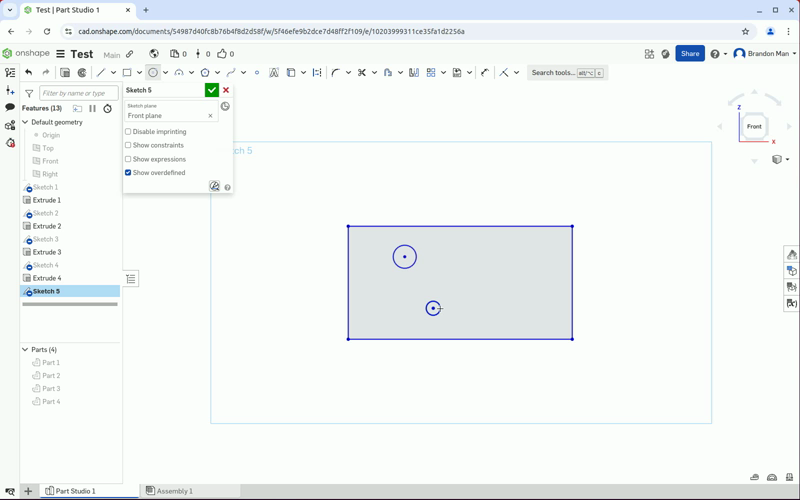
mouse_move(487, 310)
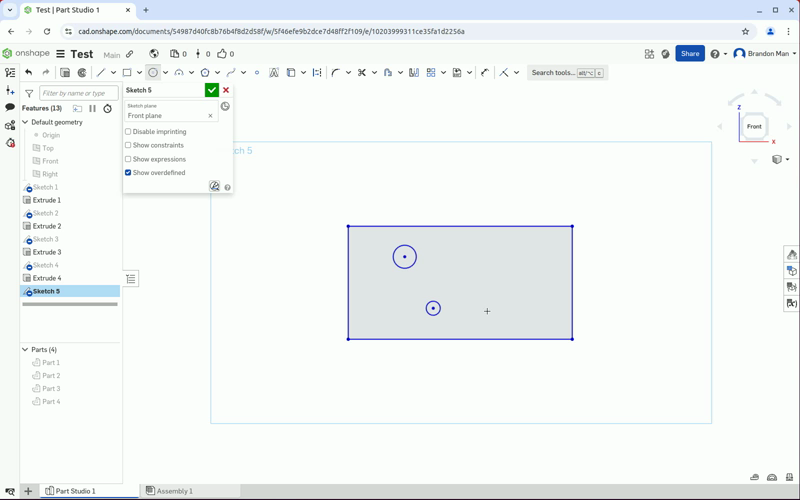
click(487, 310)
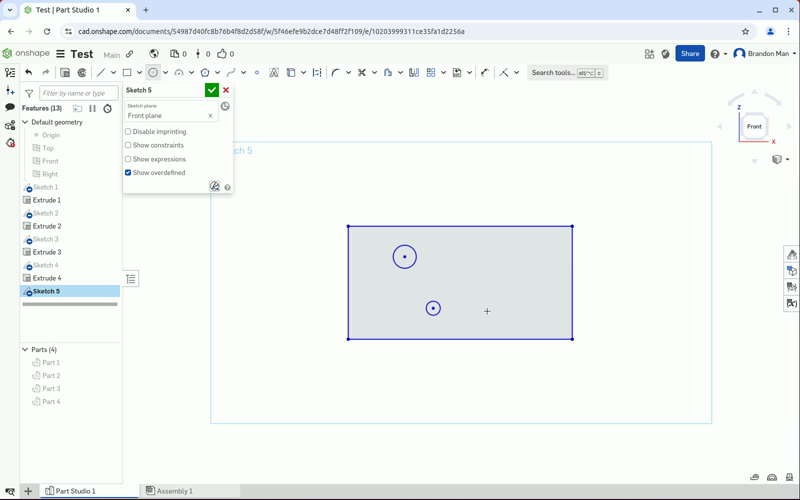
key_up(shift)
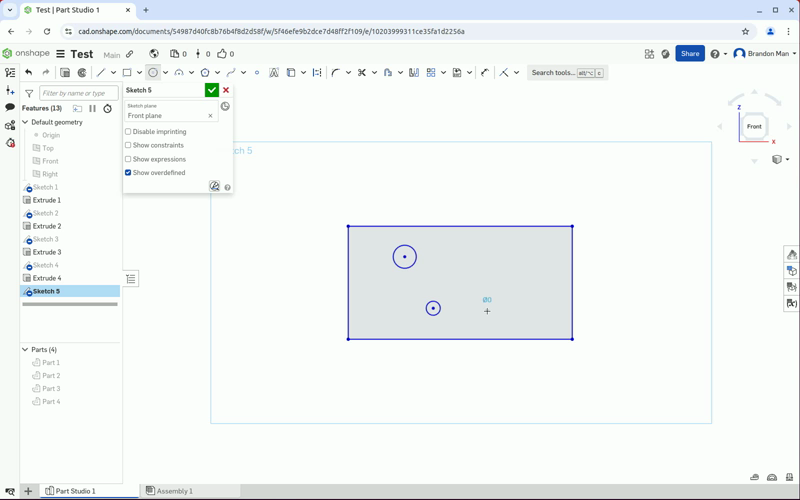
mouse_move(494, 310)
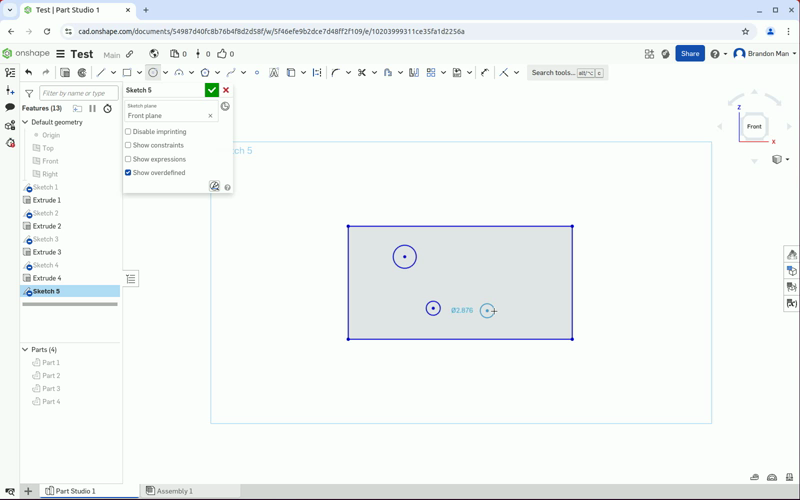
click(494, 310)
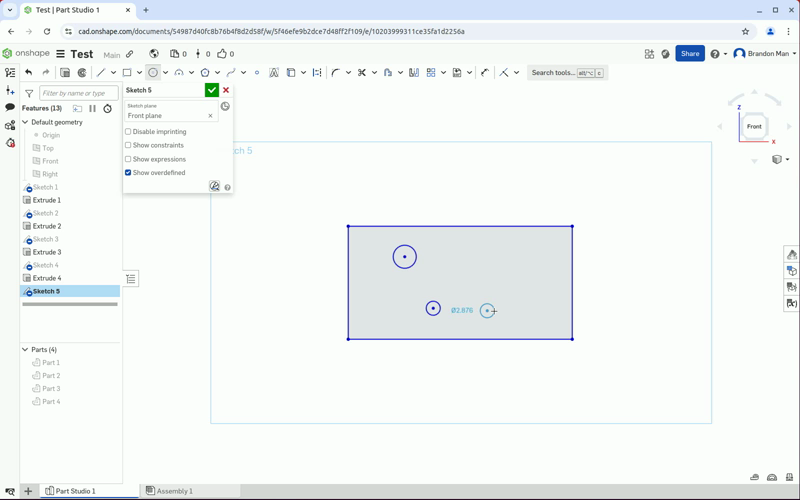
key(esc)
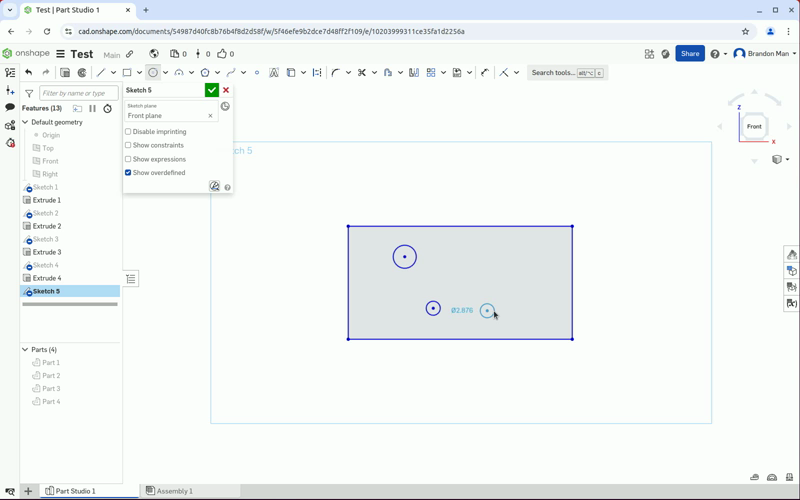
key(c)
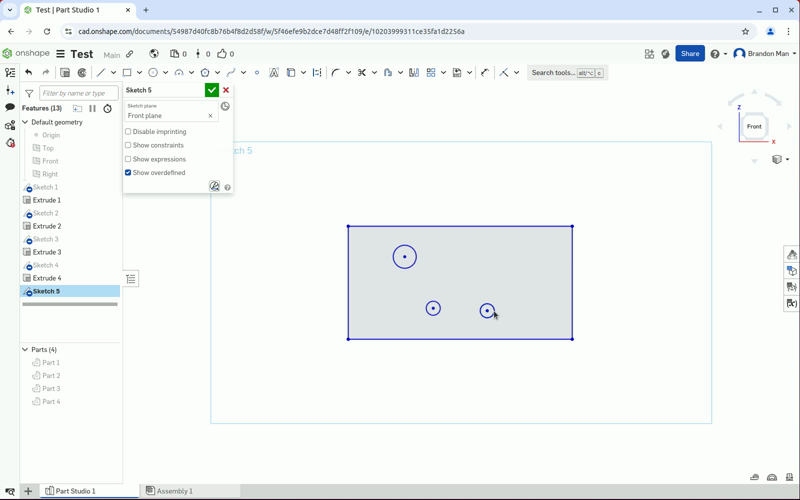
key_down(shift)
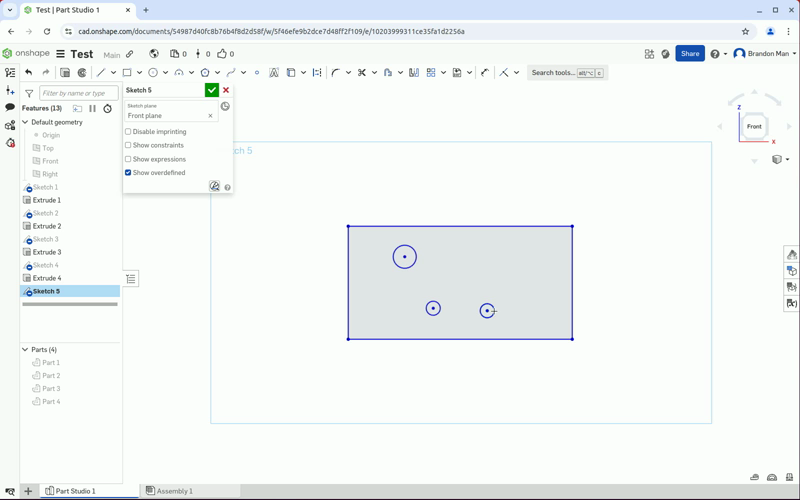
mouse_move(515, 256)
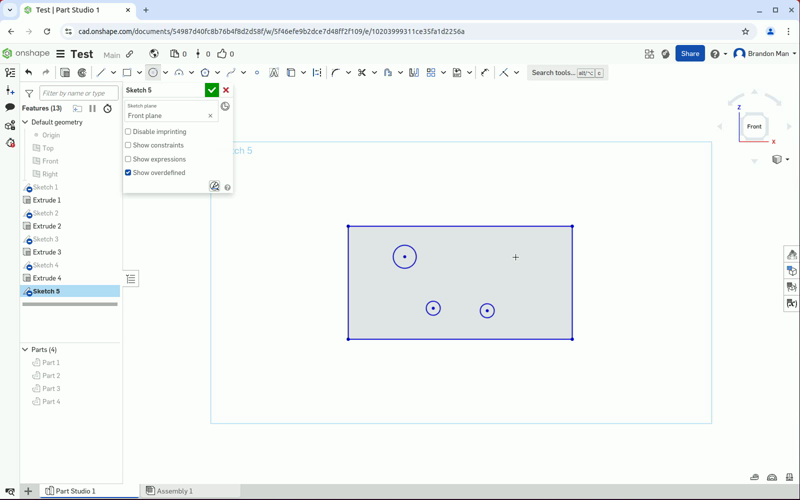
click(515, 256)
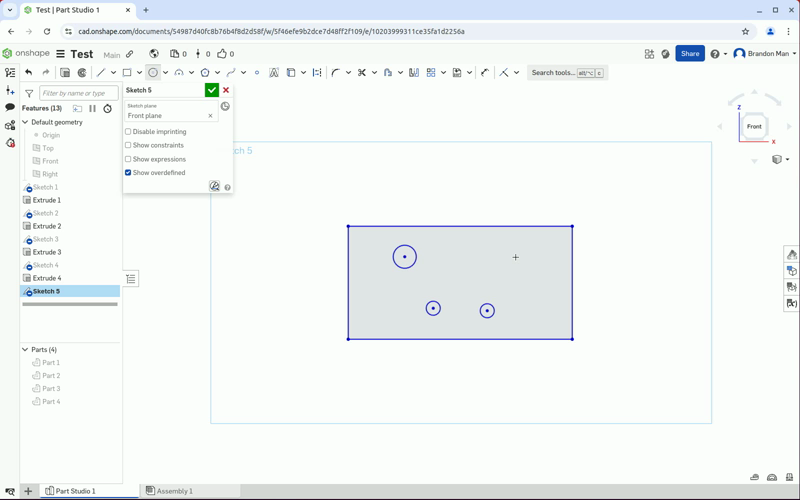
key_up(shift)
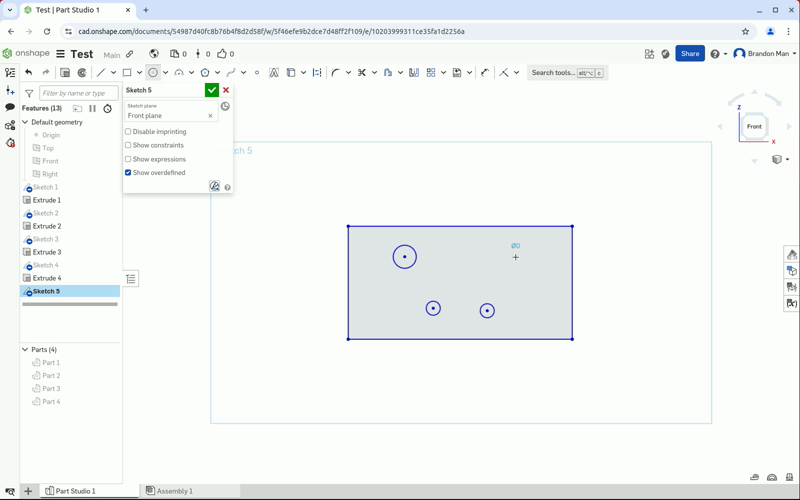
mouse_move(527, 256)
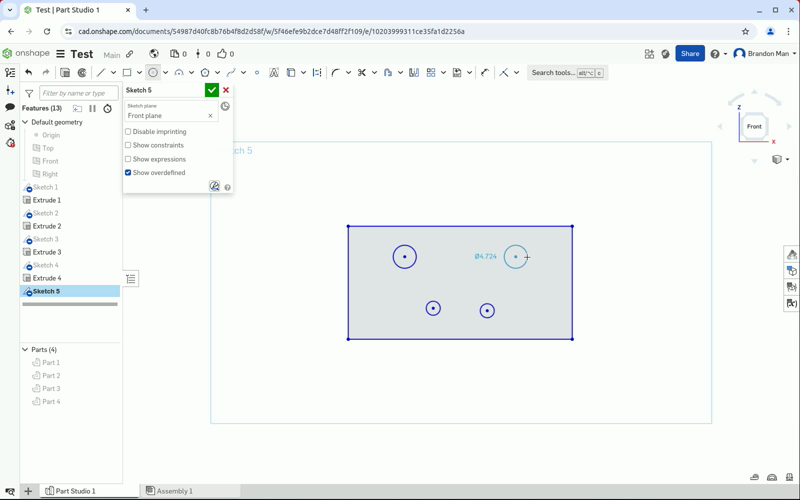
click(527, 256)
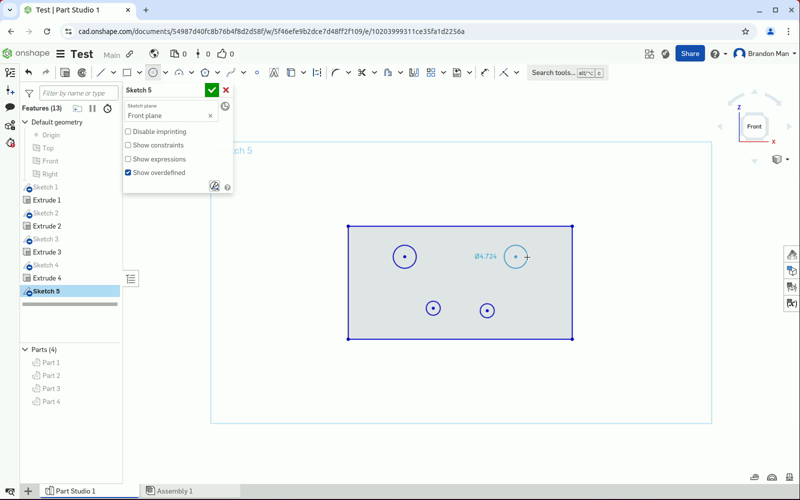
key(esc)
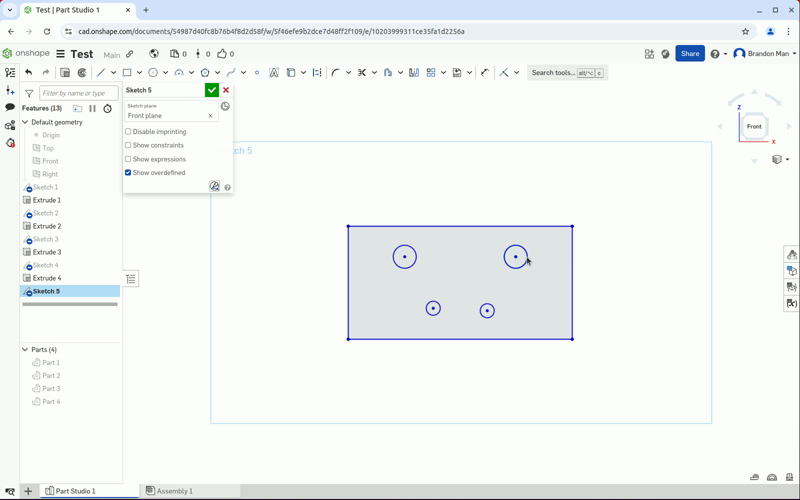
mouse_move(383, 279)
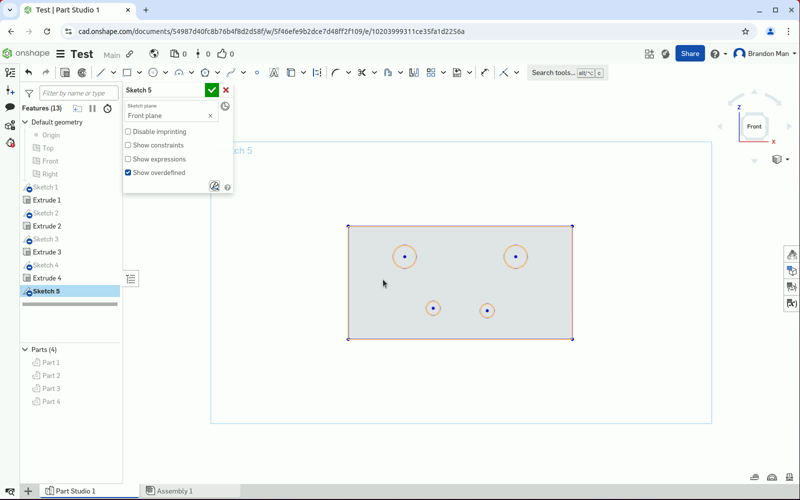
click(383, 279)
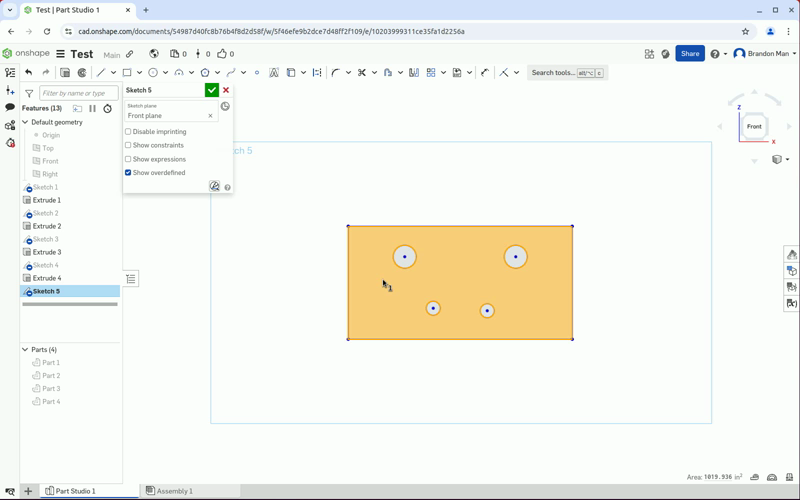
mouse_move(73, 352)
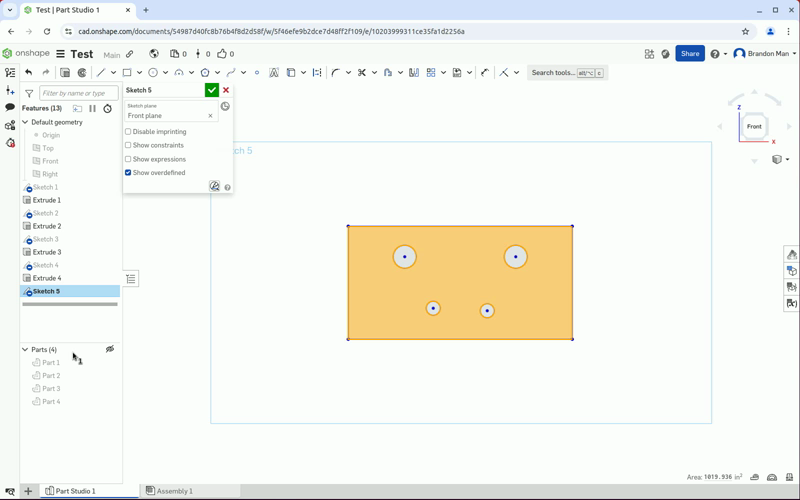
key(shift+y)
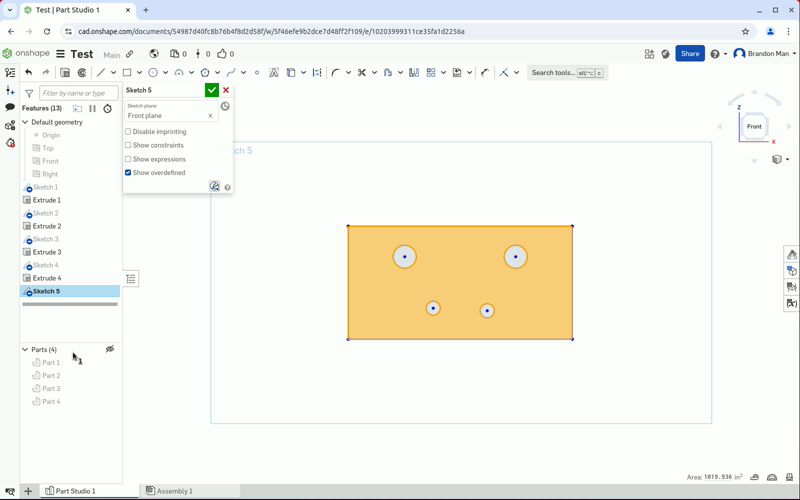
key(shift+e)
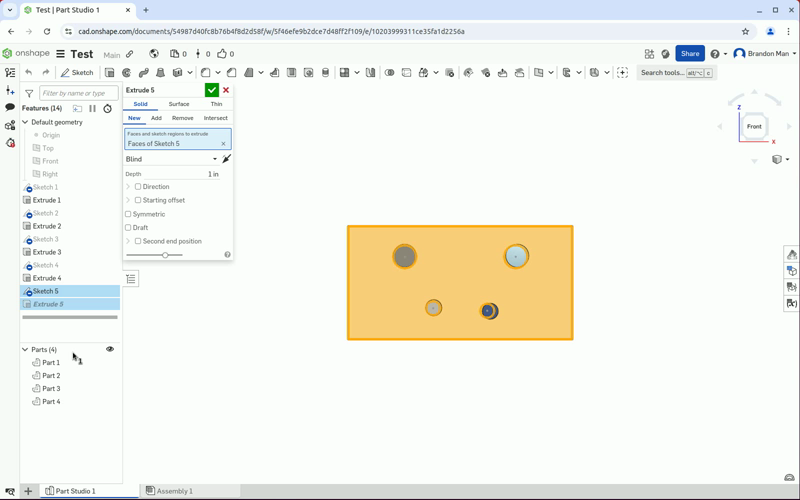
mouse_move(143, 106)
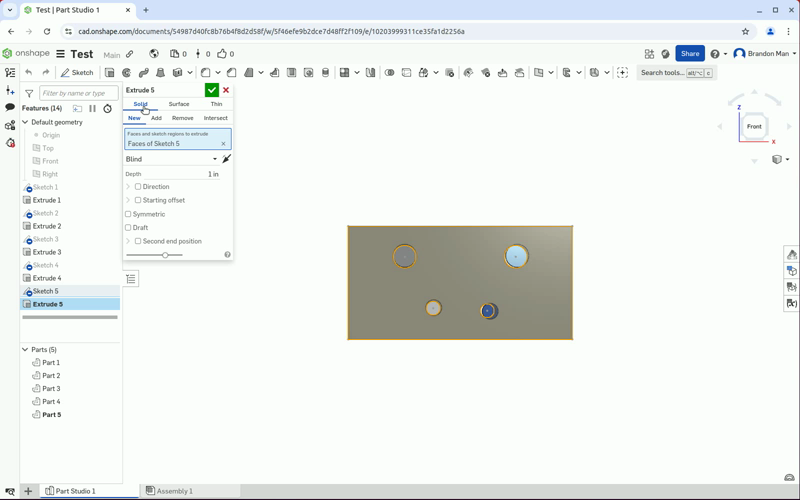
click(143, 106)
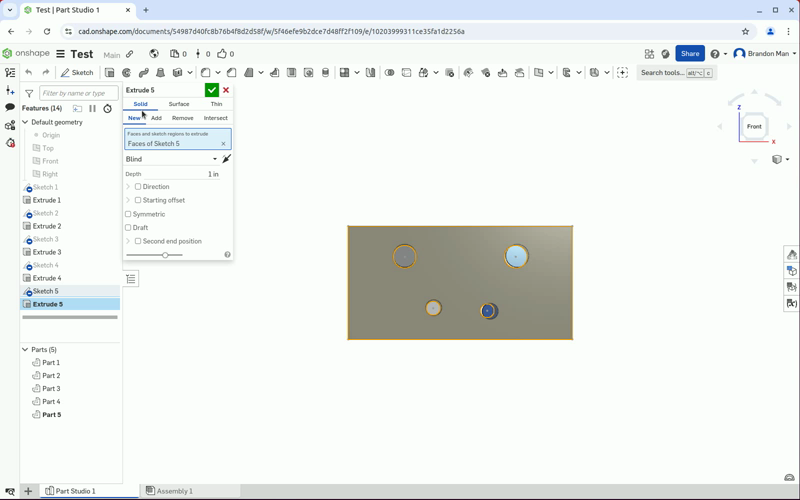
mouse_move(137, 120)
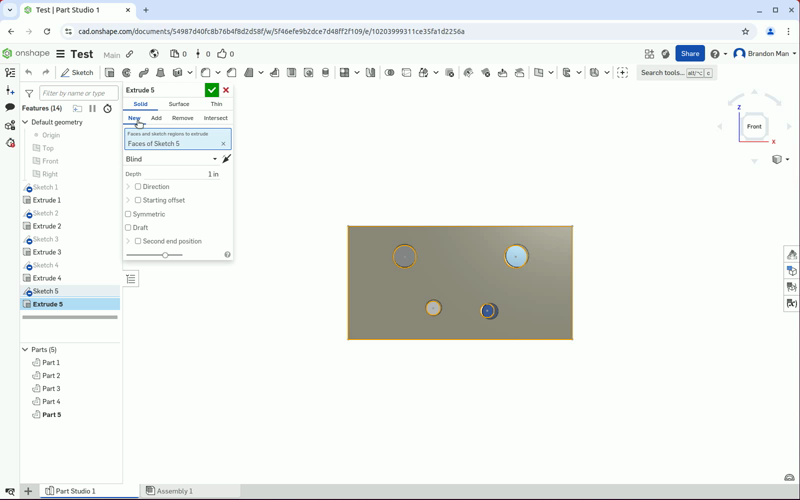
click(137, 120)
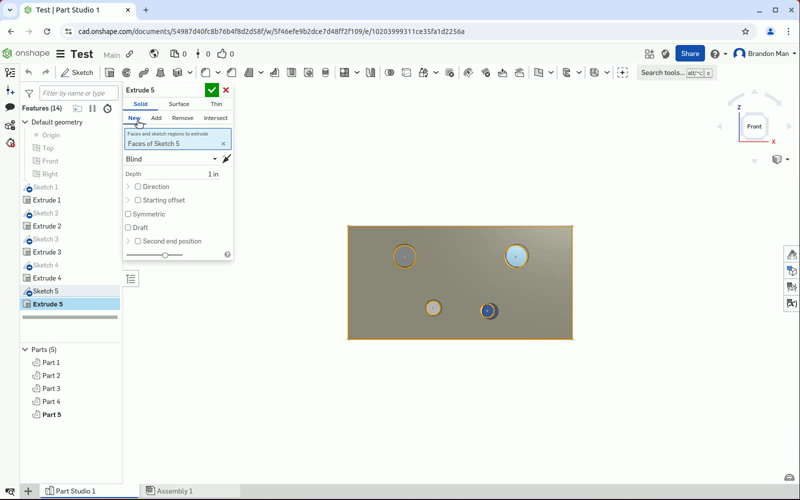
key(tab, 4)
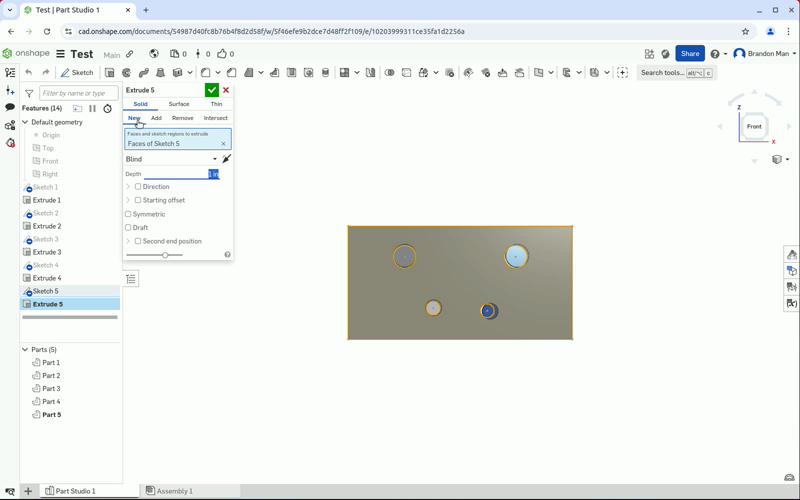
text(3.851)
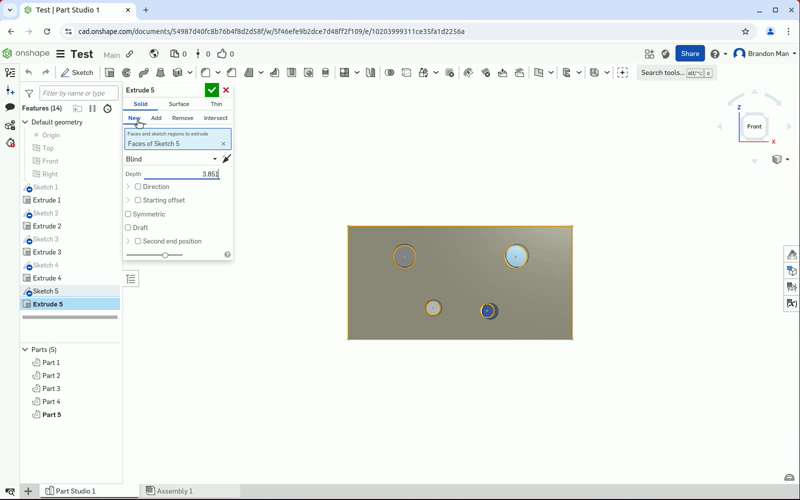
key(enter)
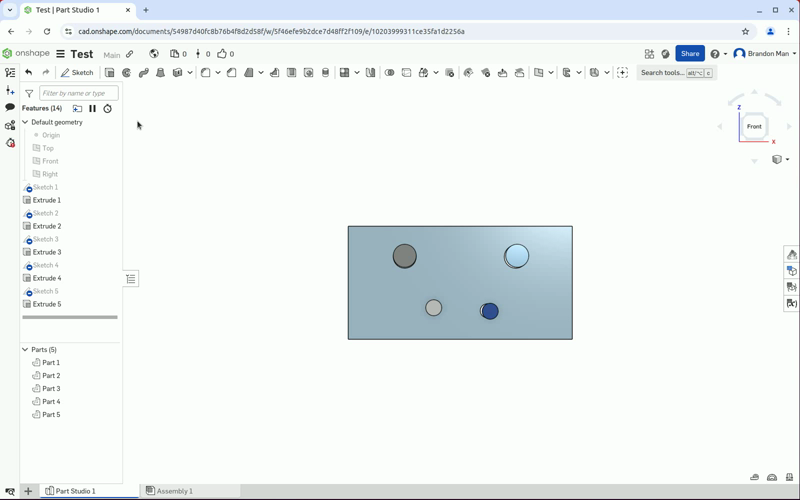
key(shift+h)
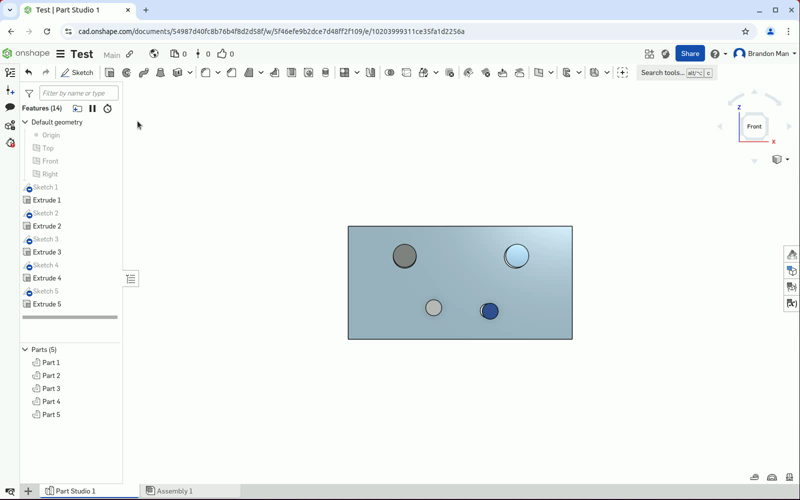
key(shift+h)
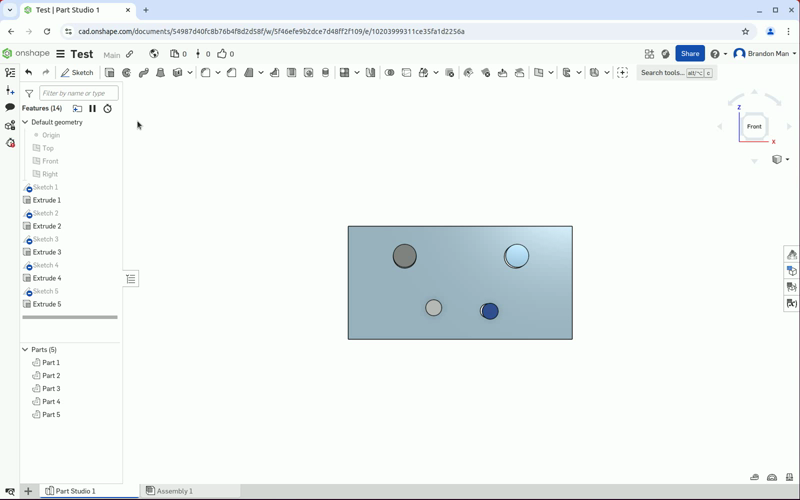
key(shift+7)
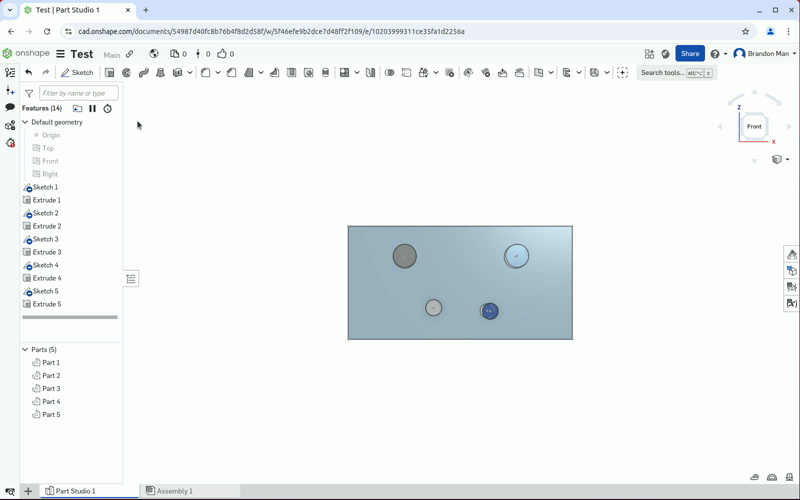
key(left, 2)
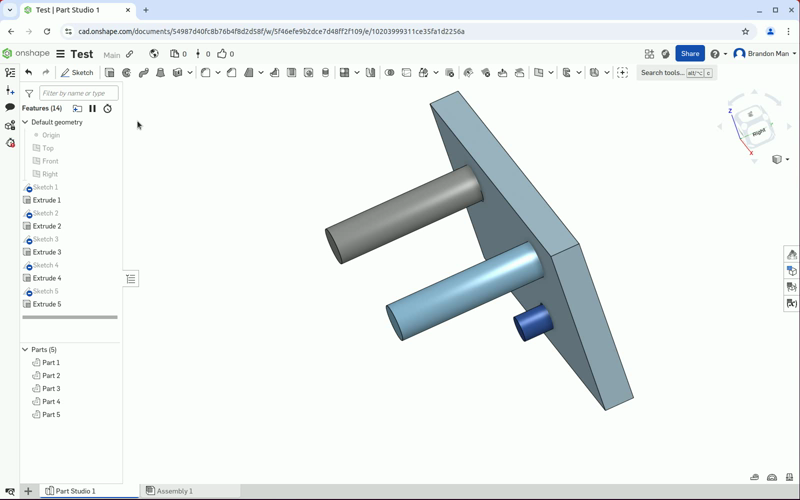
key(down, 2)
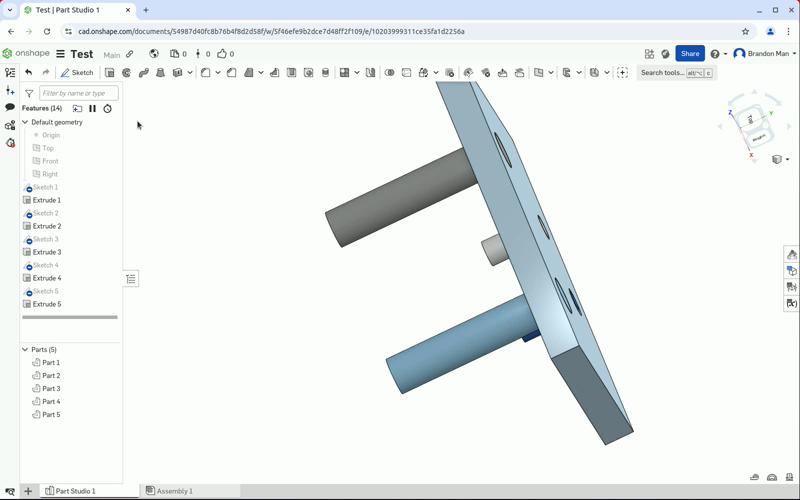
key(up, 2)
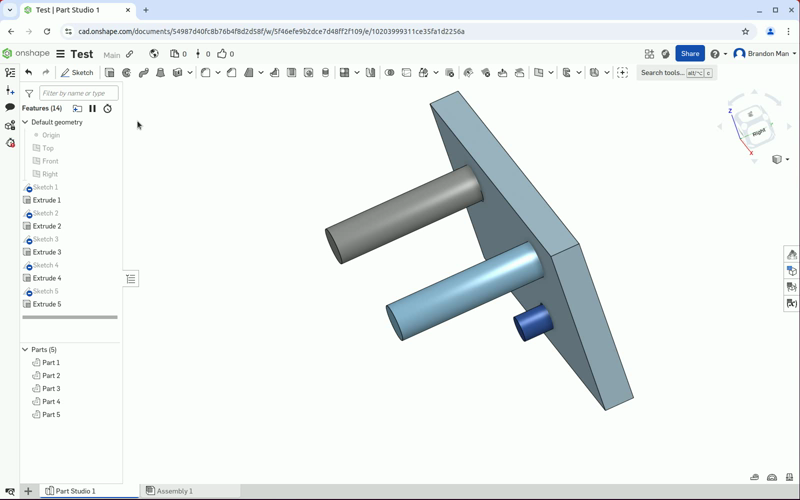
key(right, 2)
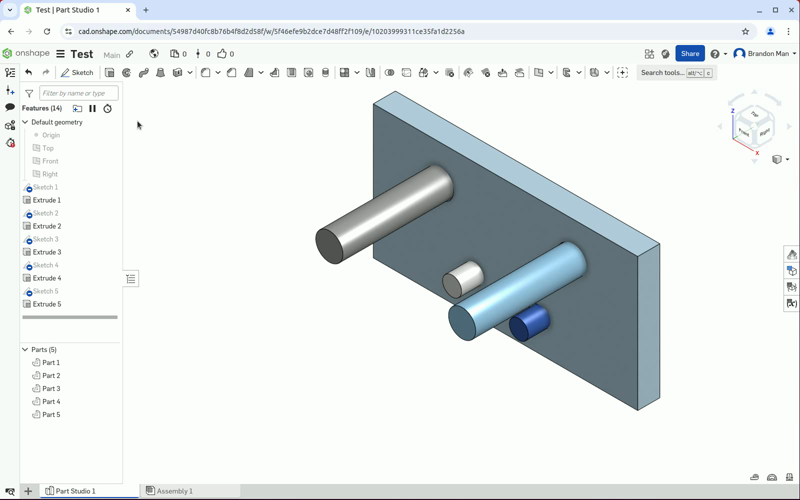
mouse_move(73, 189)
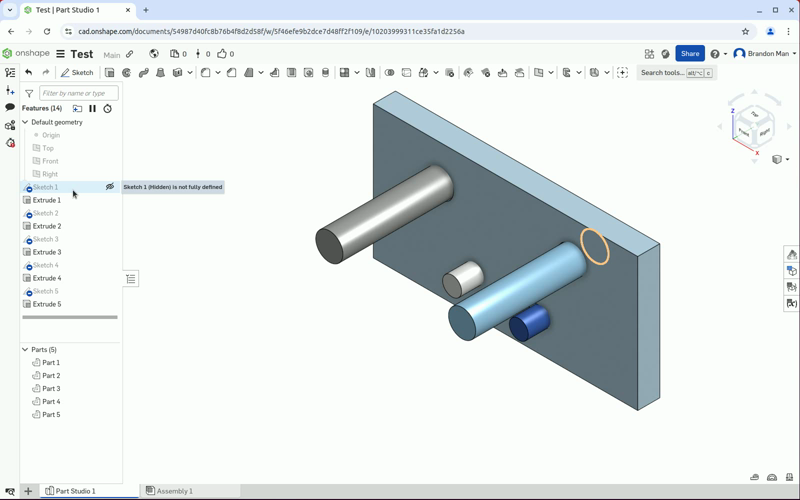
click(73, 189)